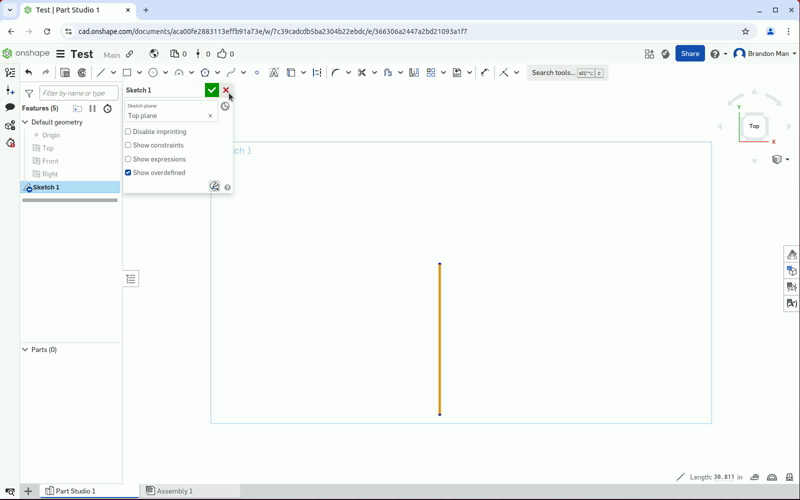
key(shift+h)
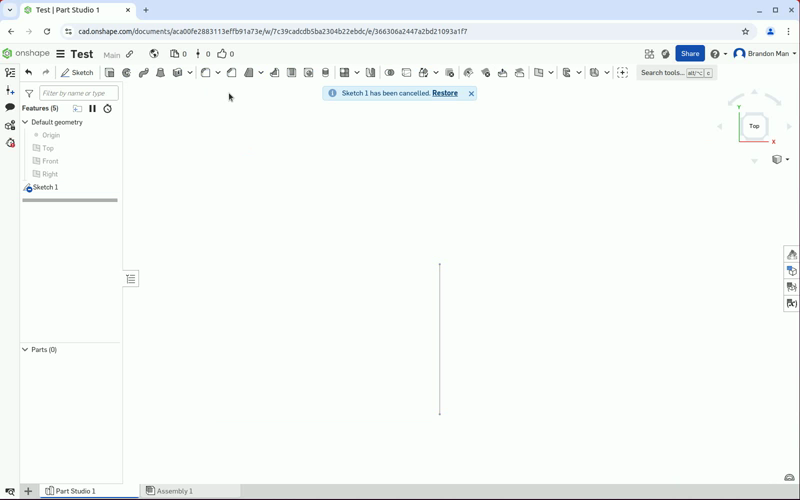
key(shift+s)
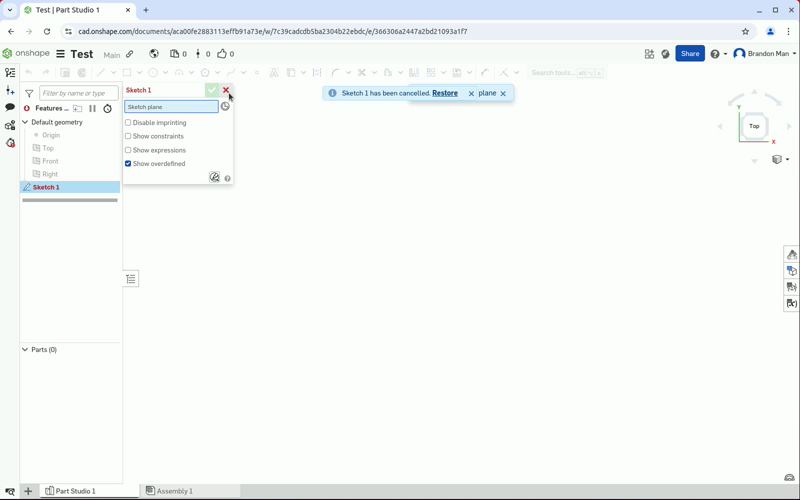
mouse_move(73, 150)
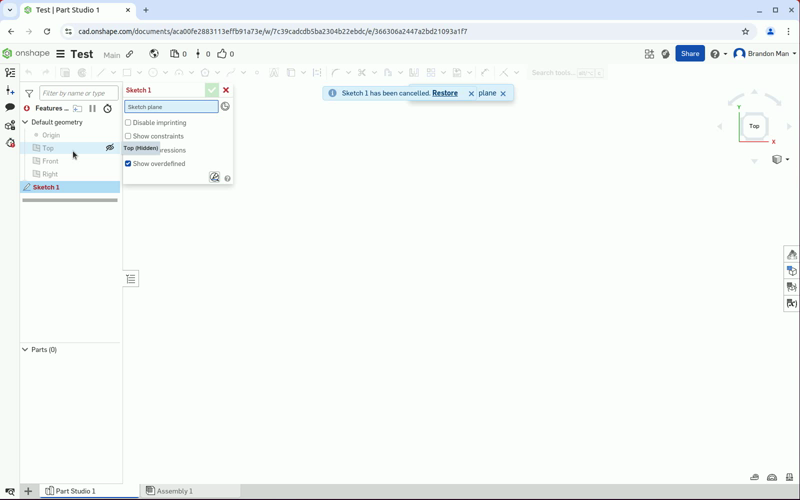
click(73, 150)
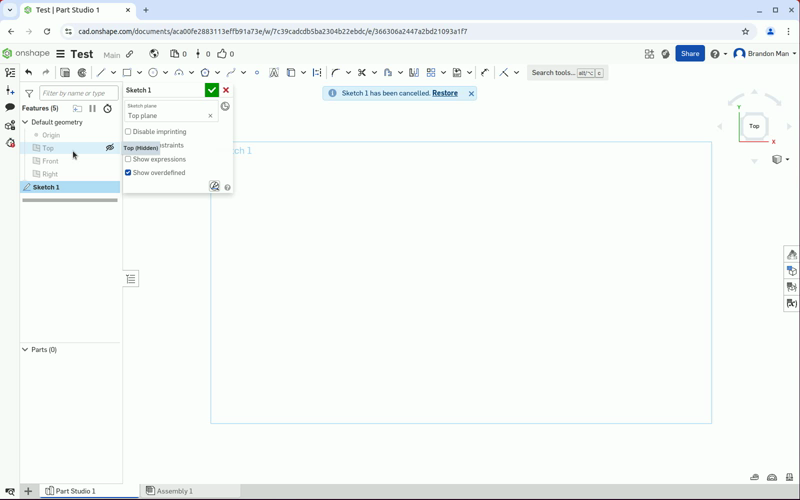
mouse_move(73, 352)
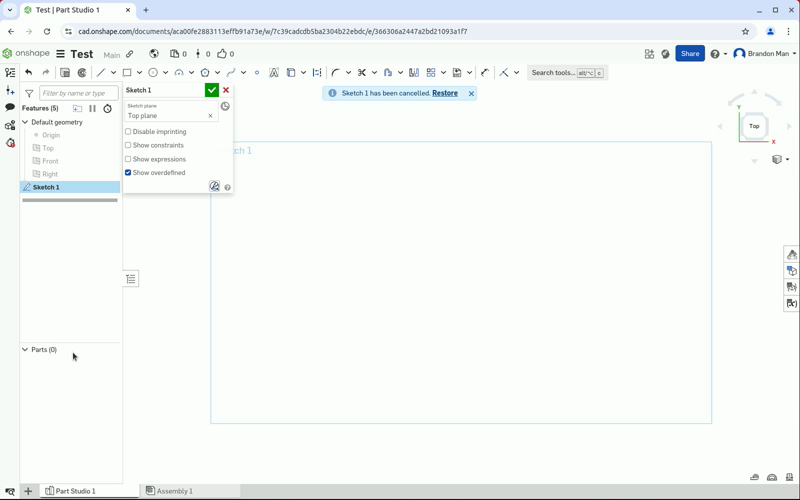
key(y)
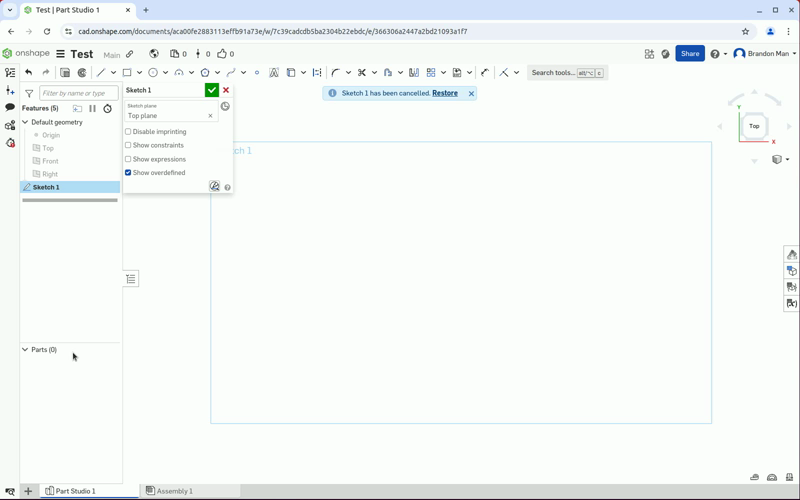
key(l)
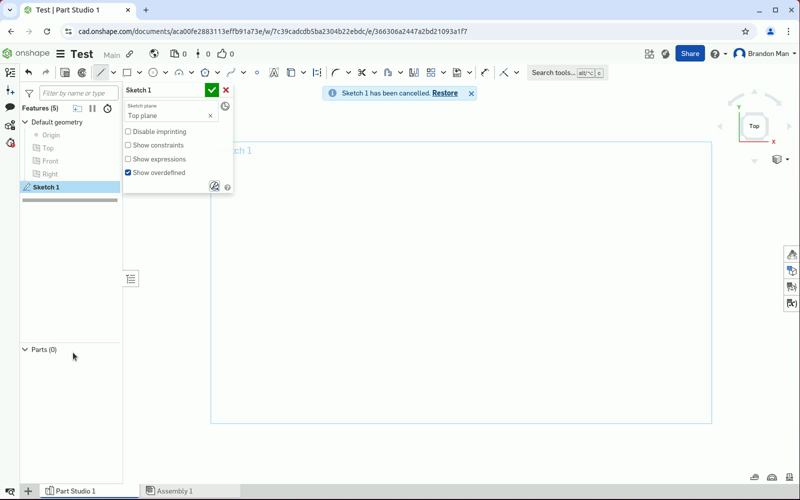
key_down(shift)
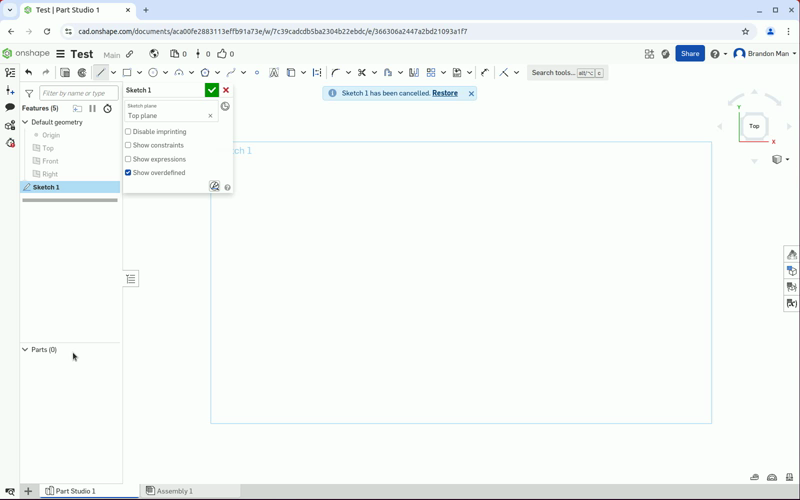
mouse_move(406, 318)
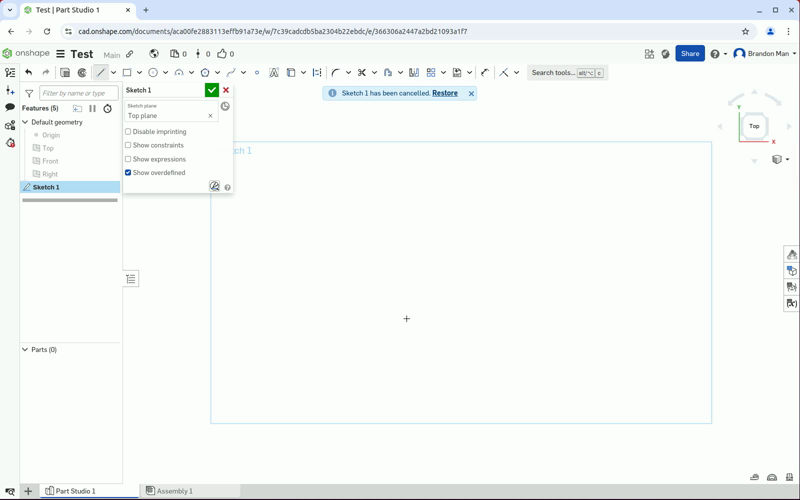
click(406, 318)
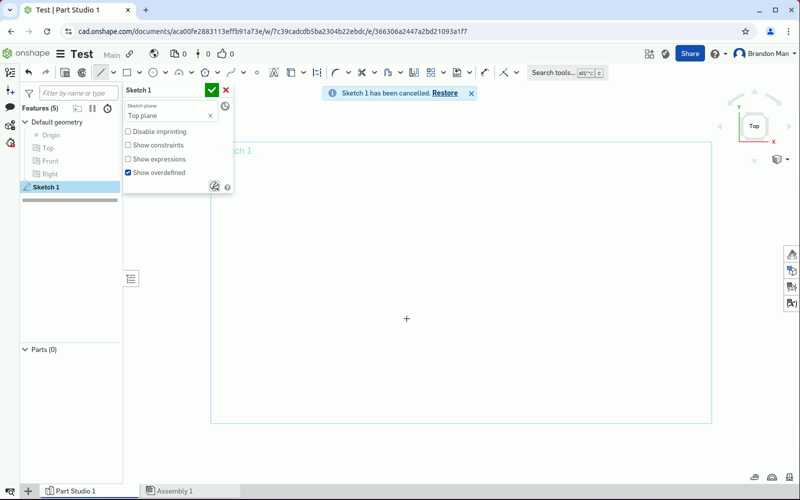
key_up(shift)
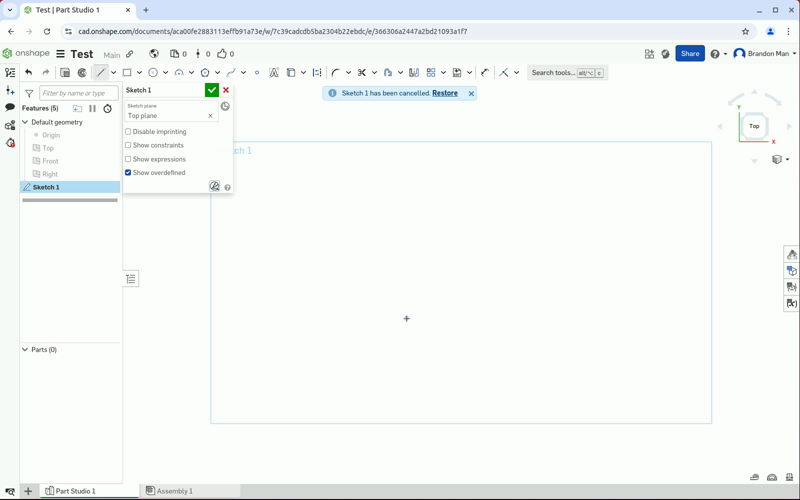
key_down(shift)
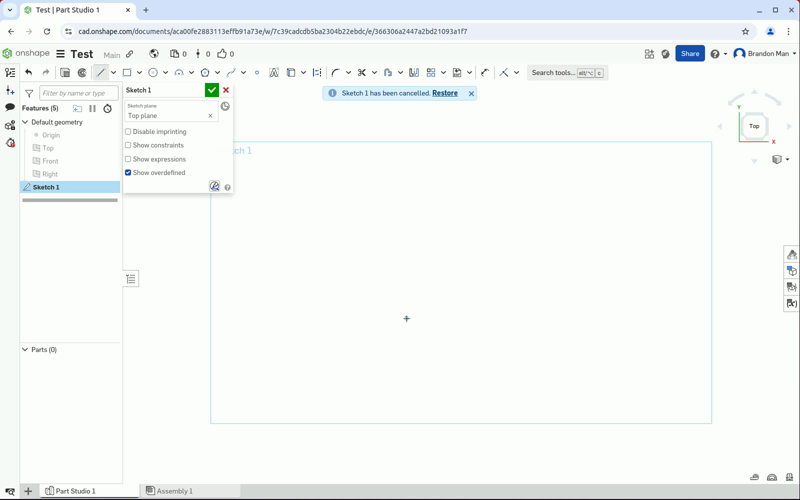
mouse_move(572, 318)
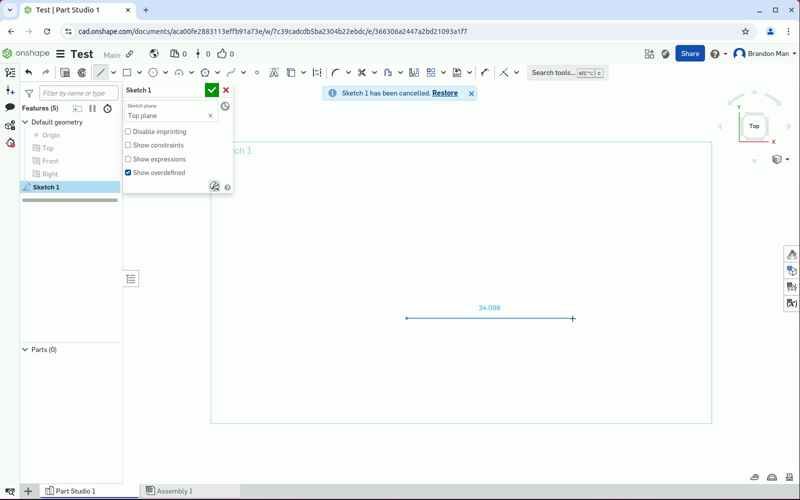
click(572, 318)
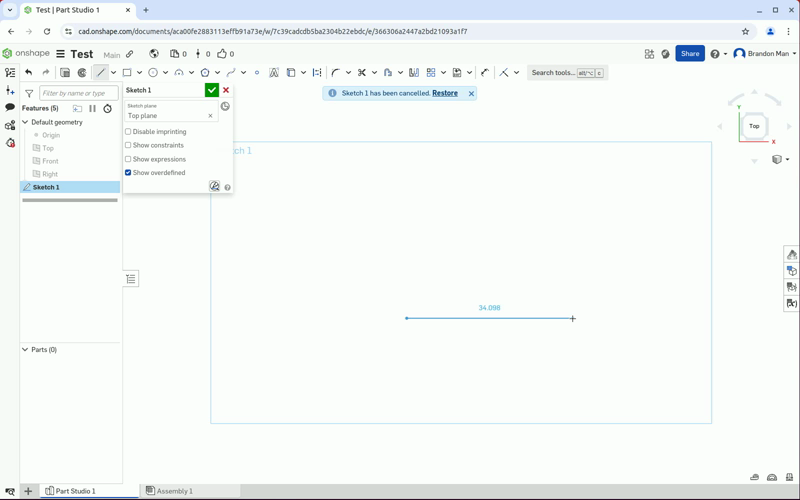
key_up(shift)
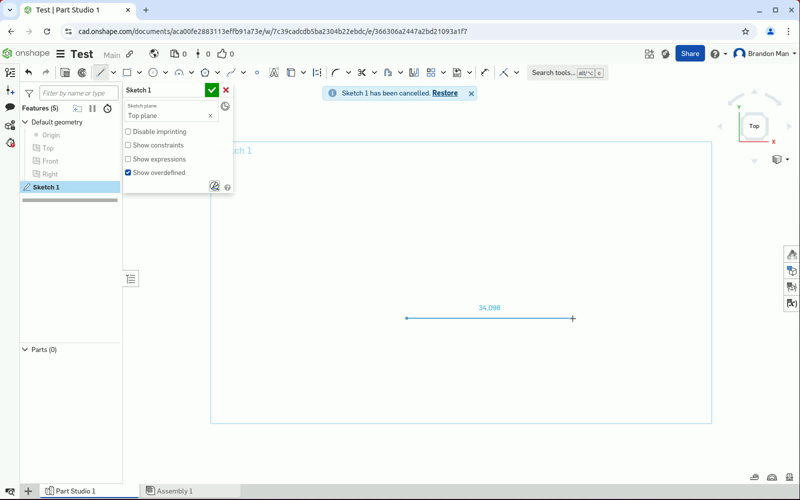
key_down(shift)
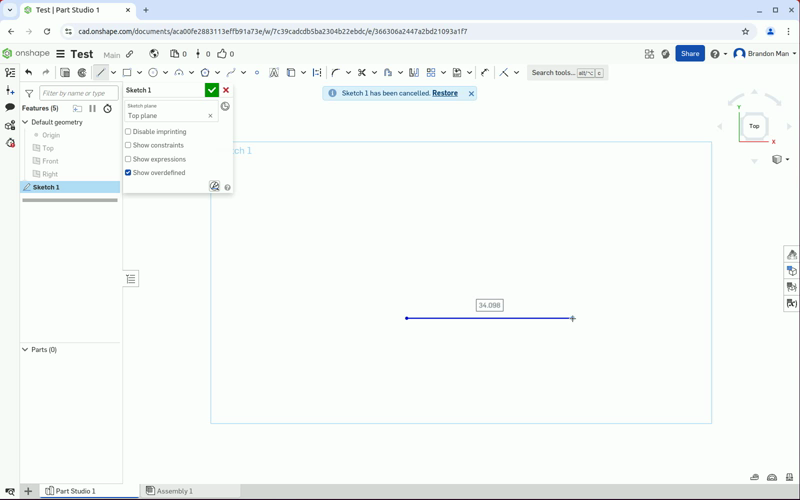
mouse_move(572, 244)
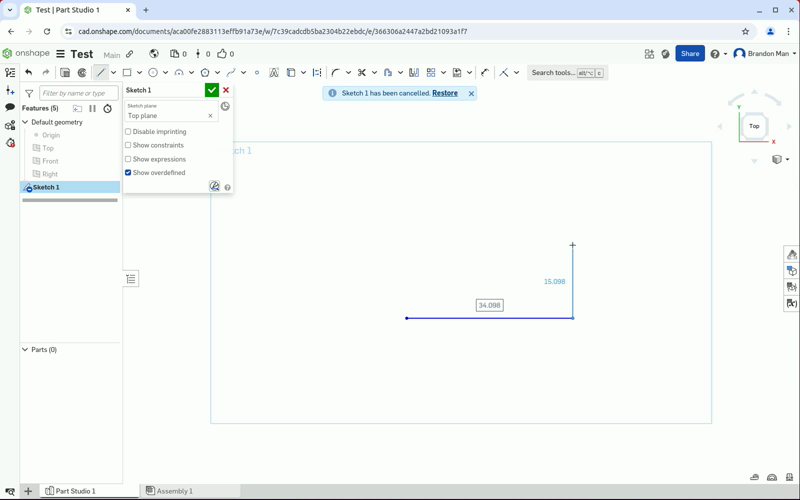
click(572, 244)
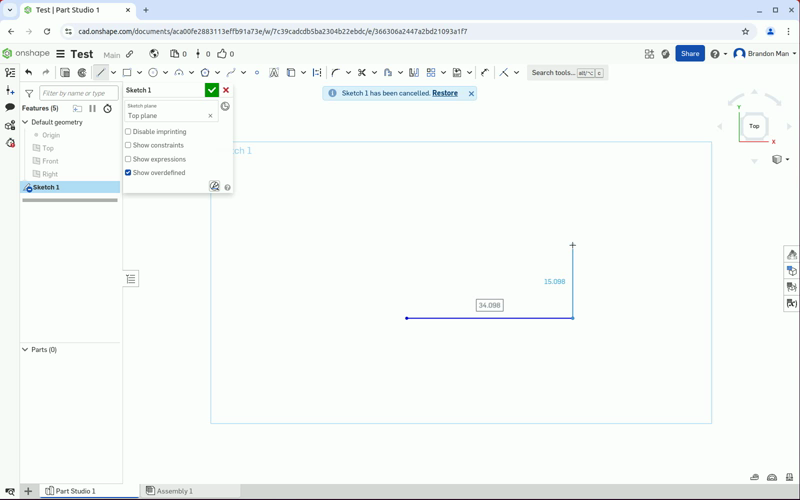
key_up(shift)
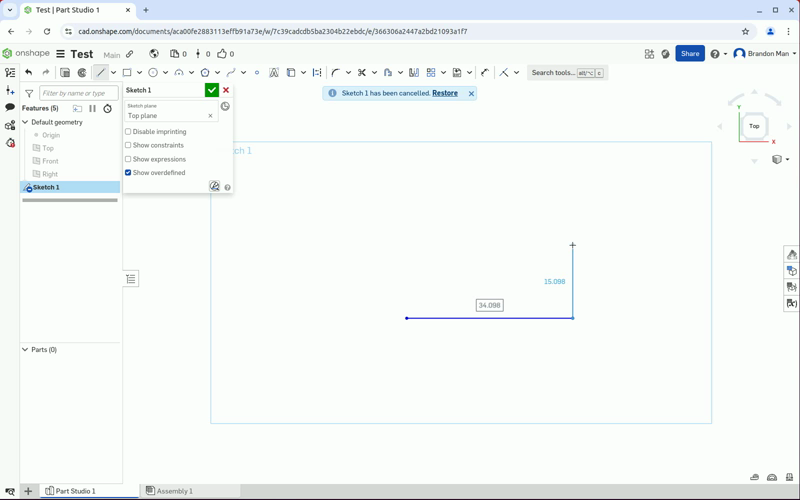
key_down(shift)
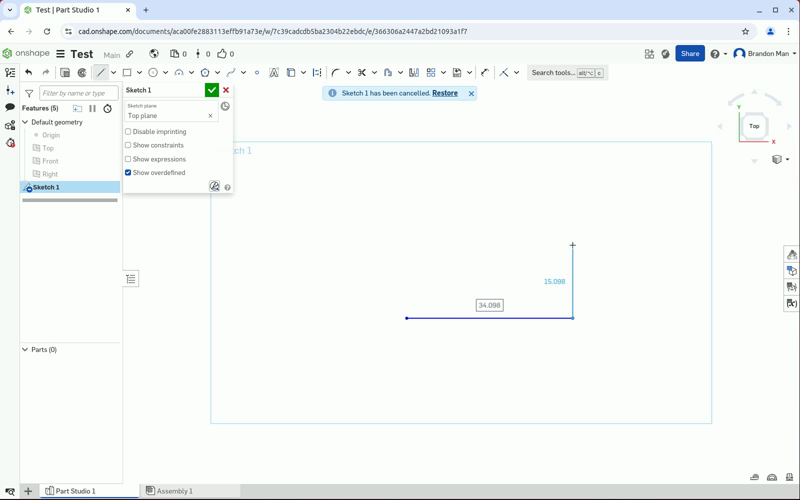
mouse_move(406, 244)
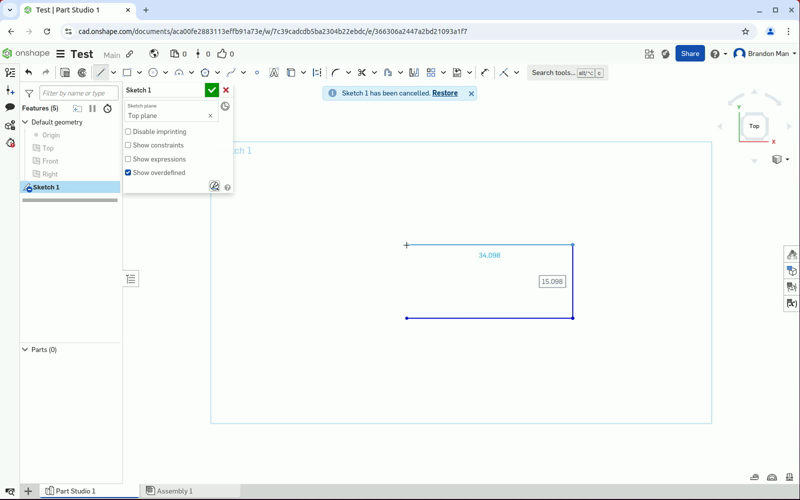
click(406, 244)
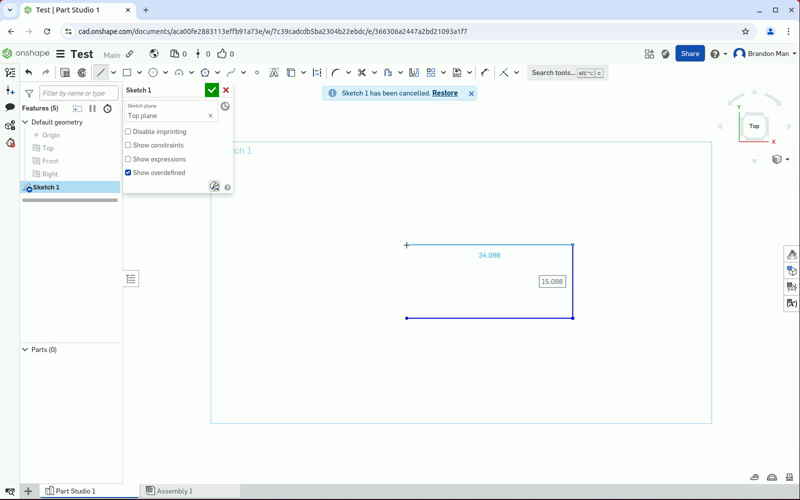
key_up(shift)
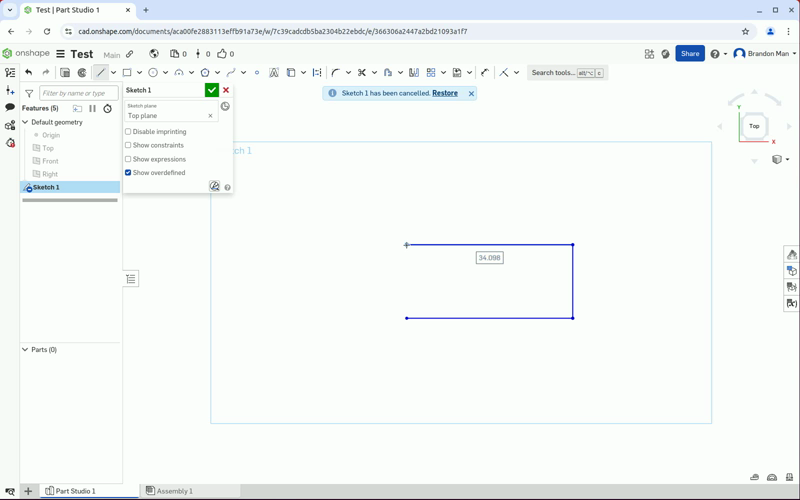
key_down(shift)
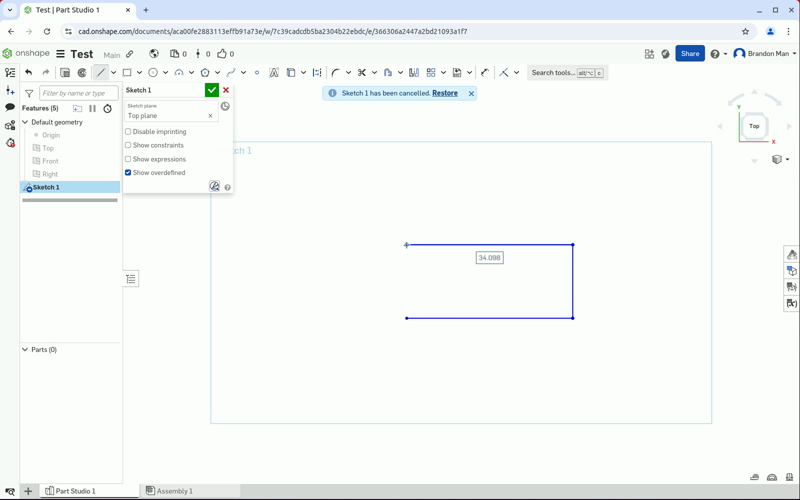
mouse_move(436, 244)
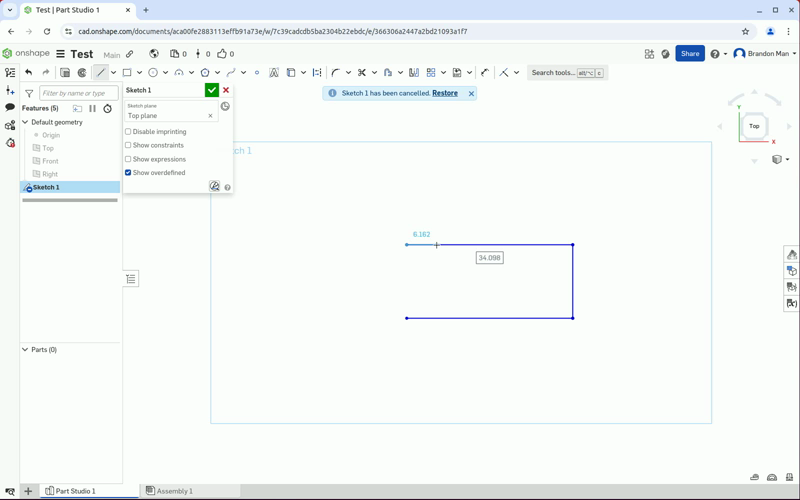
mouse_move(406, 253)
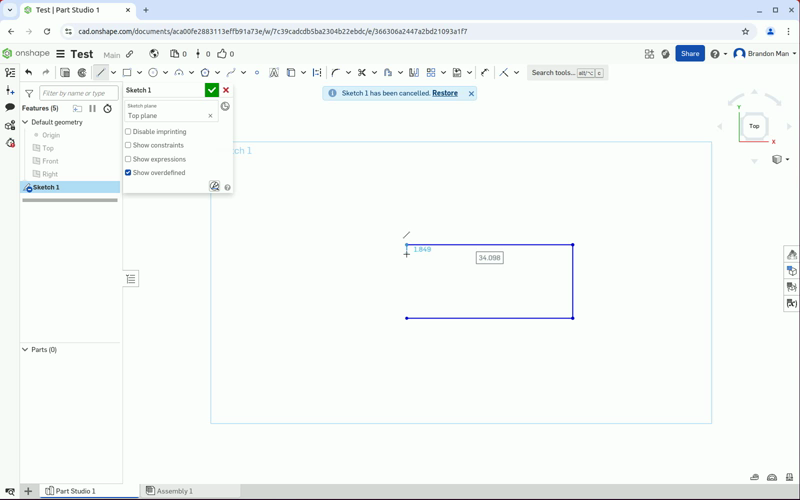
click(406, 253)
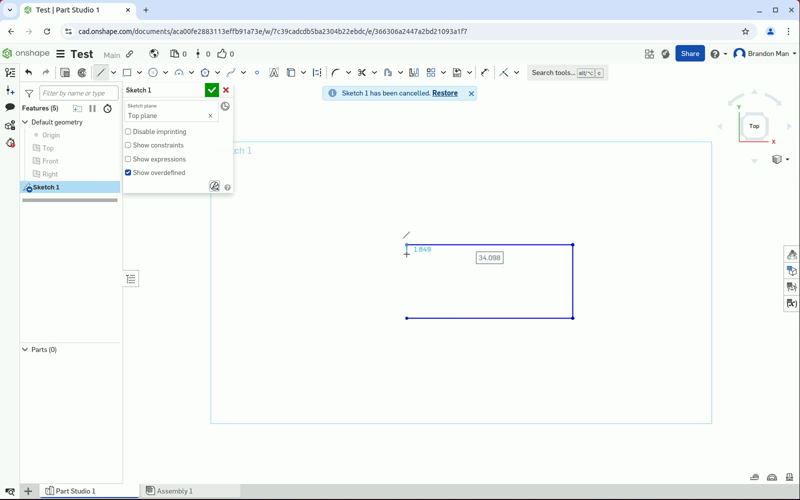
key_up(shift)
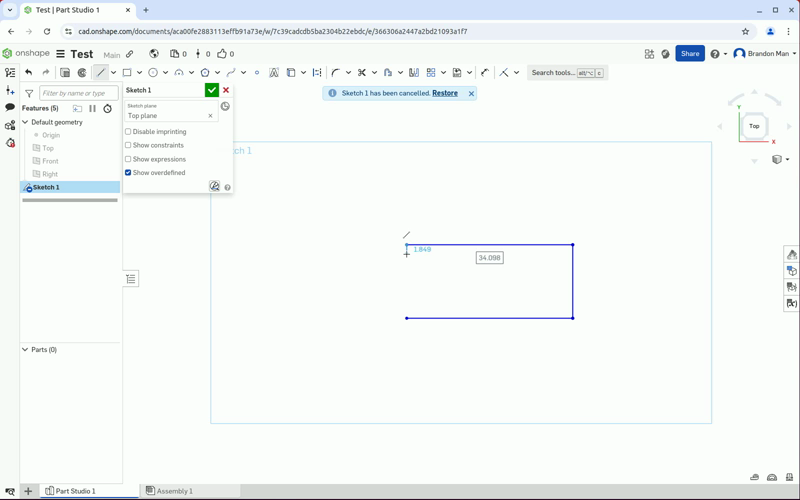
key_down(shift)
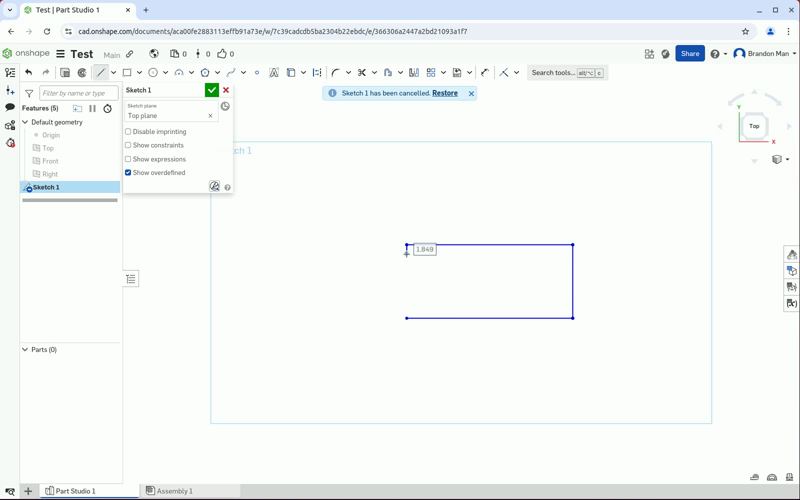
mouse_move(536, 253)
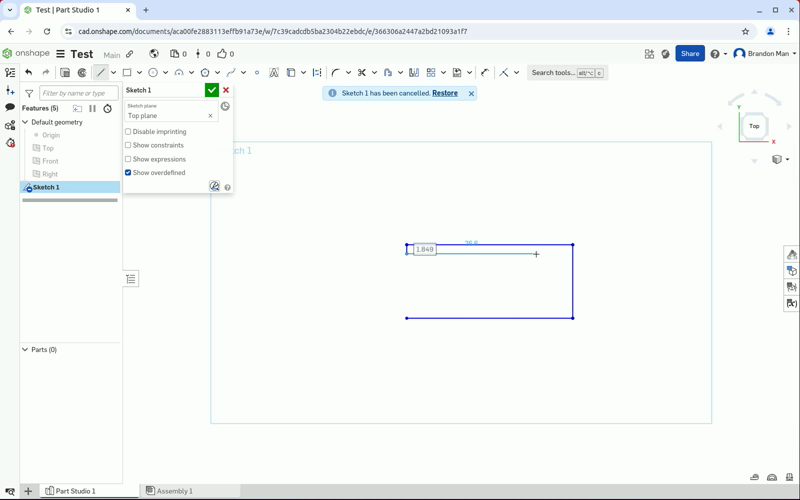
click(536, 253)
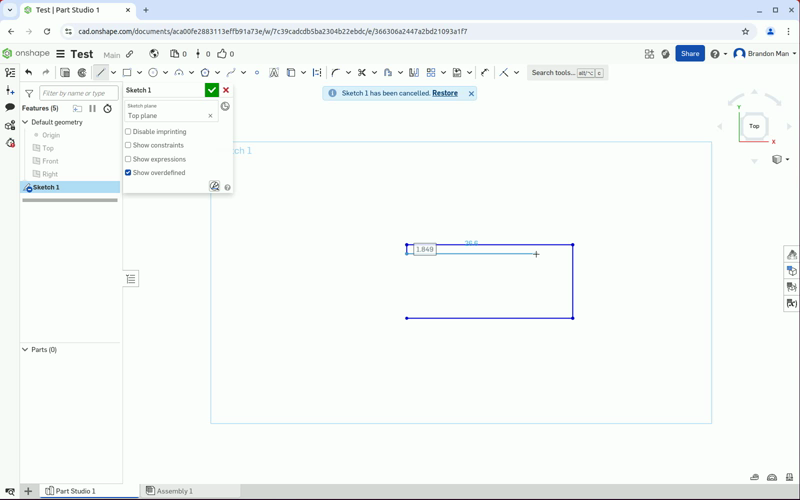
key_up(shift)
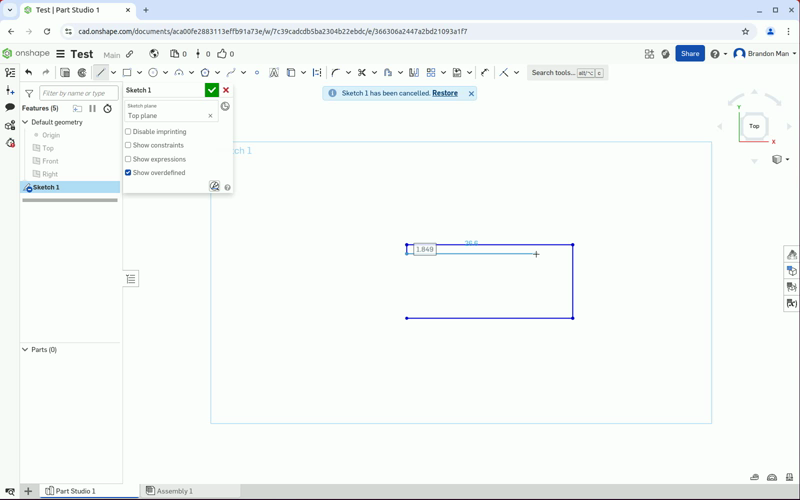
key_down(shift)
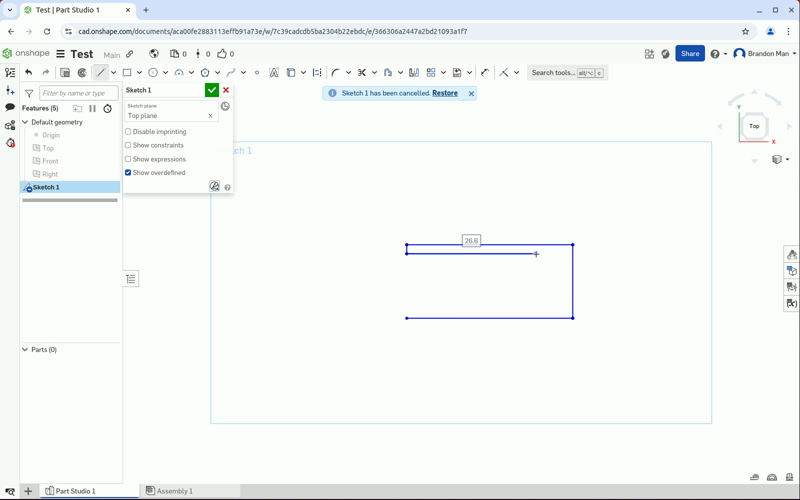
mouse_move(566, 253)
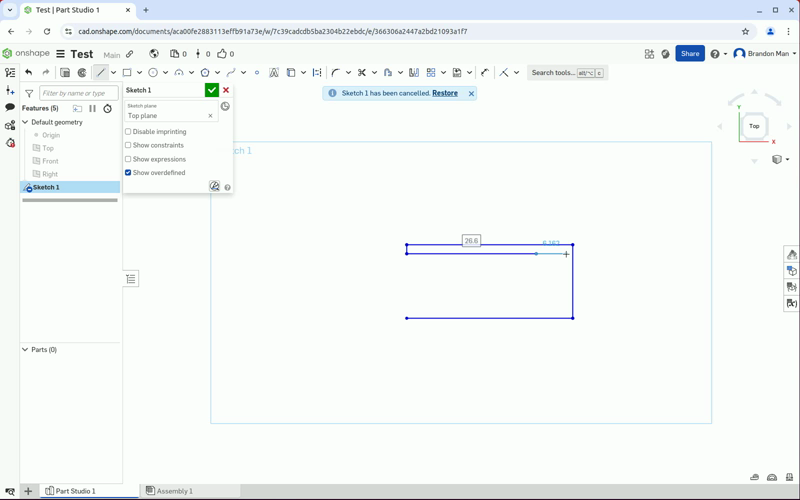
mouse_move(536, 309)
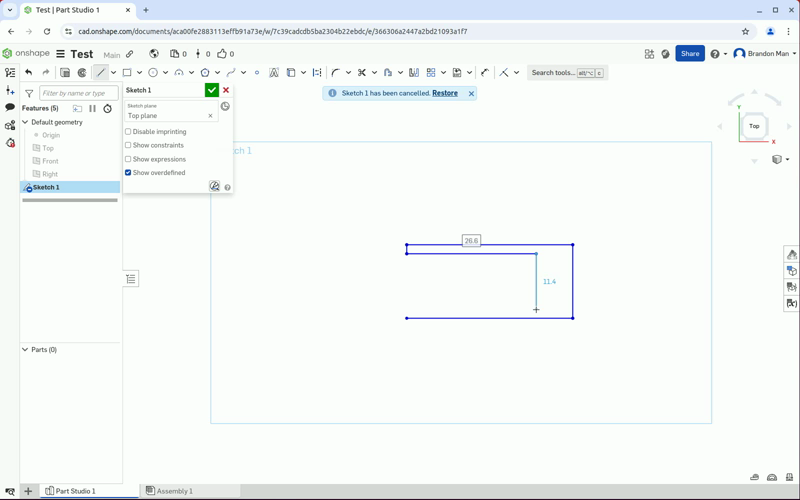
click(536, 309)
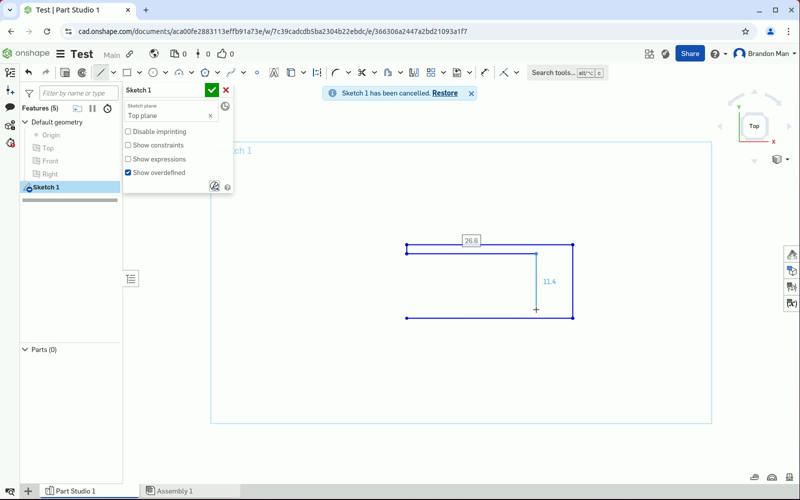
key_up(shift)
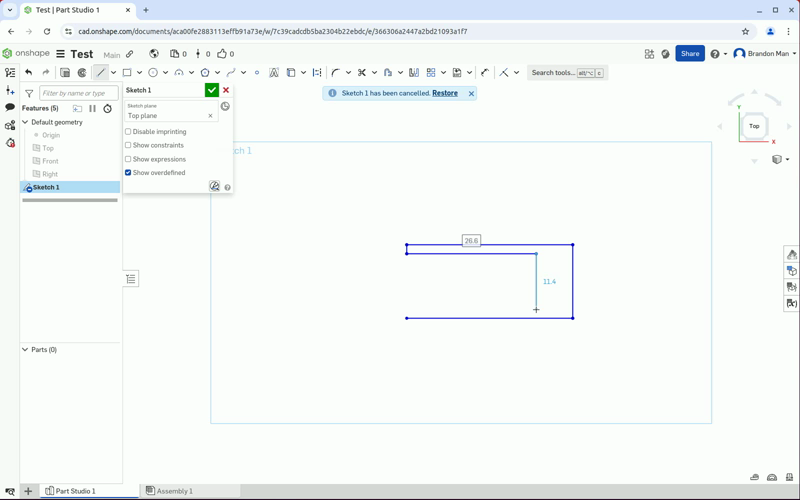
key_down(shift)
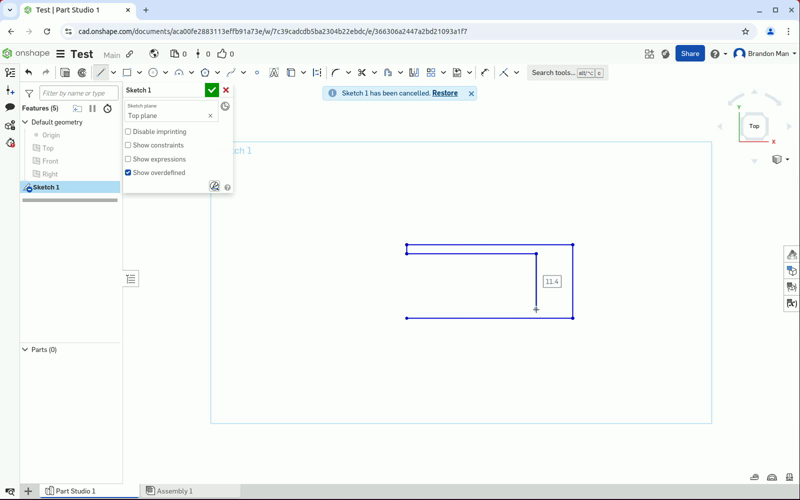
mouse_move(406, 309)
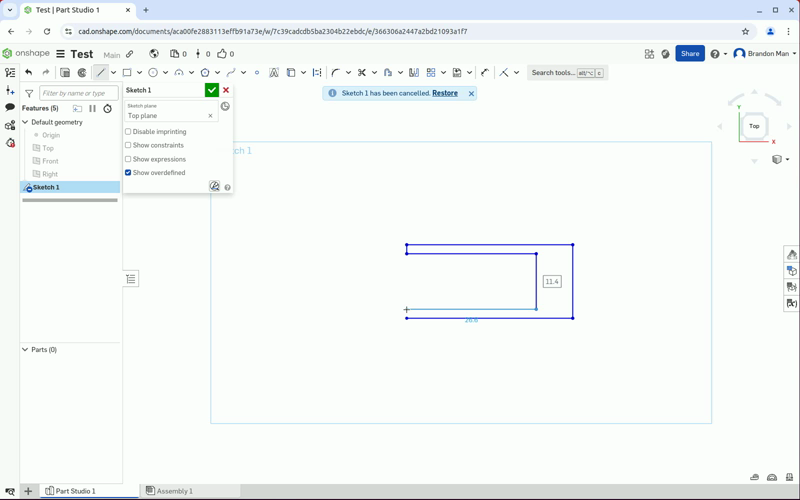
click(406, 309)
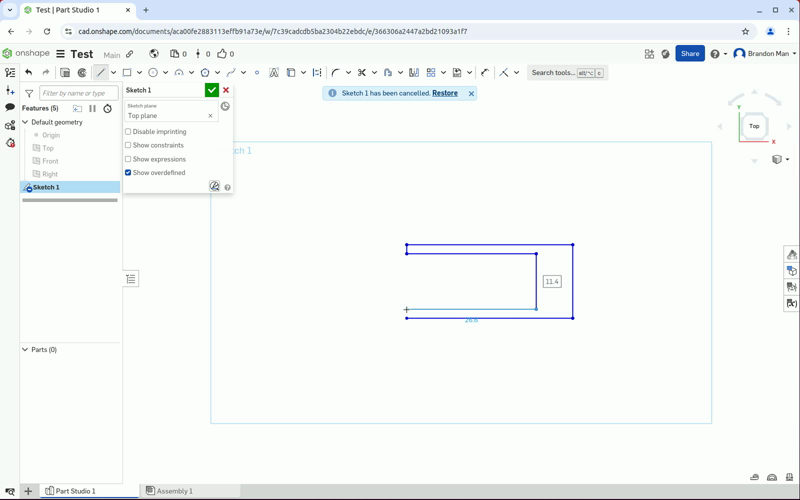
key_up(shift)
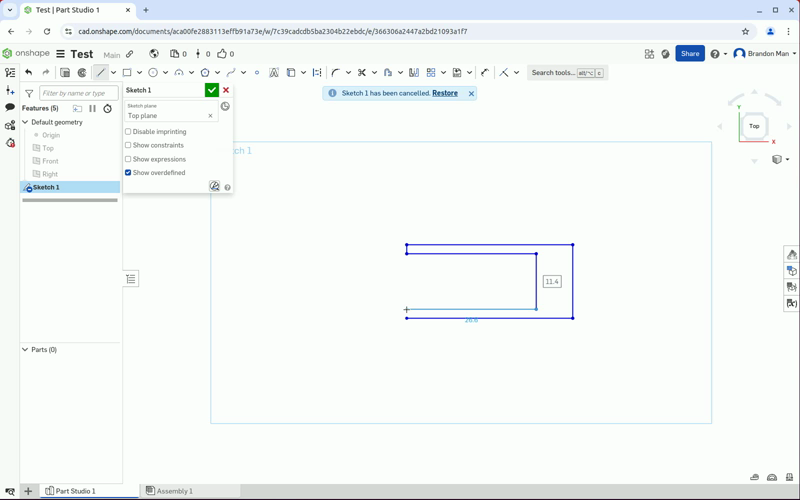
mouse_move(436, 309)
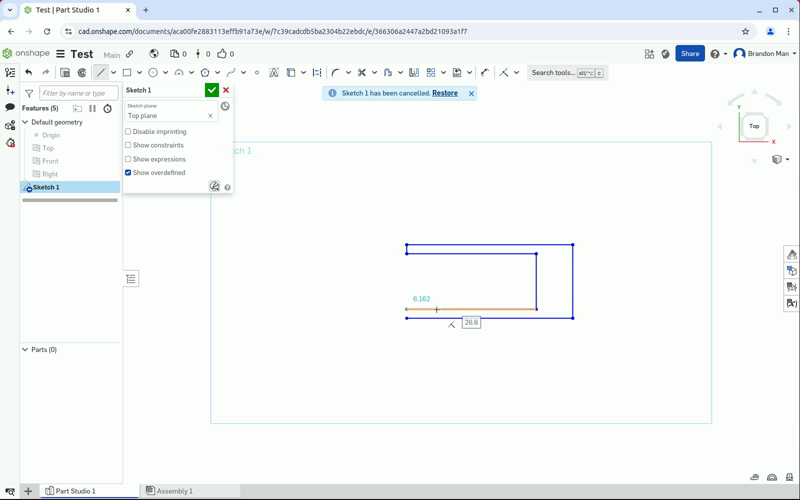
key_down(shift)
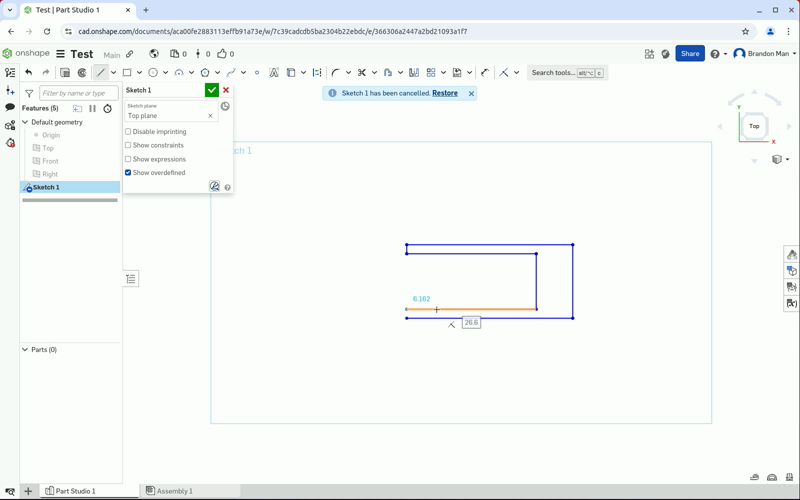
mouse_move(406, 318)
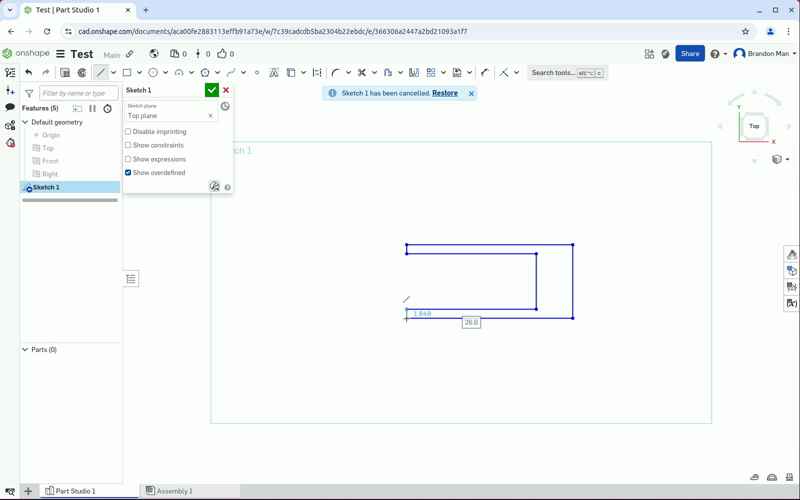
key_up(shift)
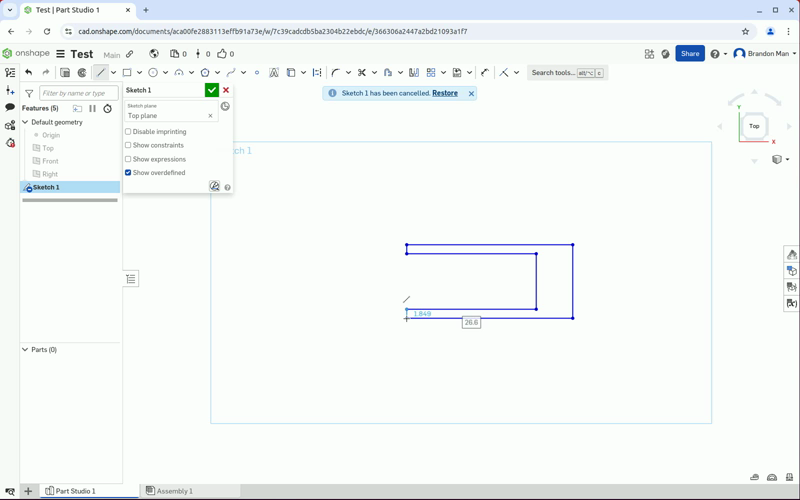
click(406, 318)
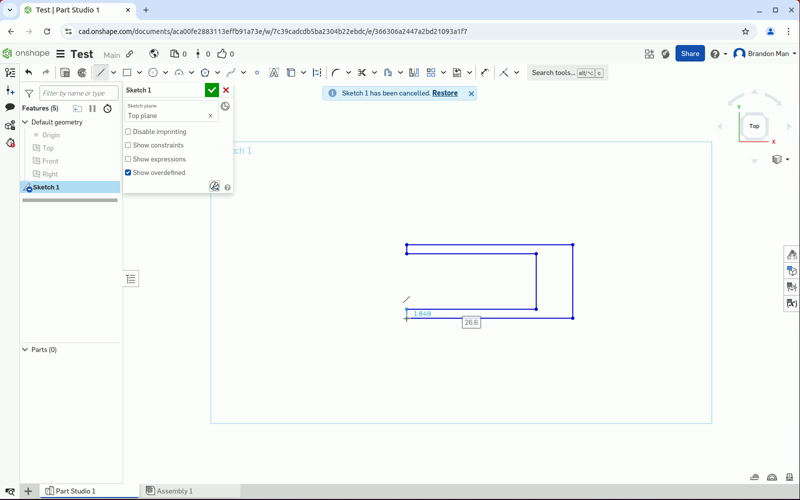
key(esc)
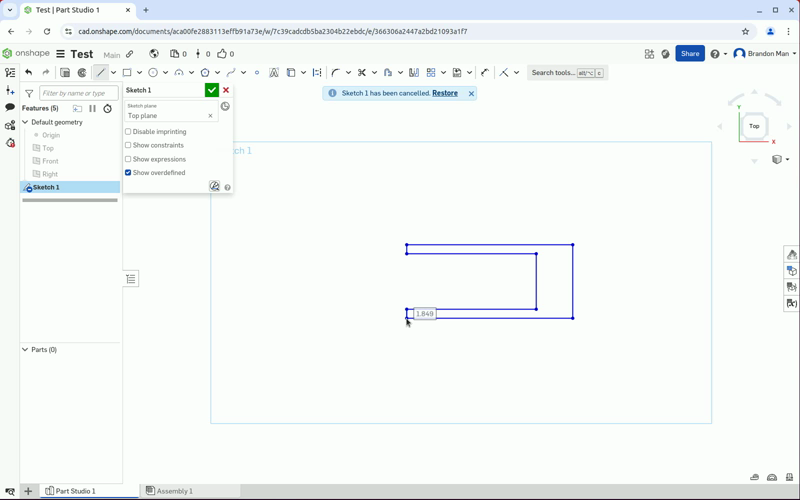
key(l)
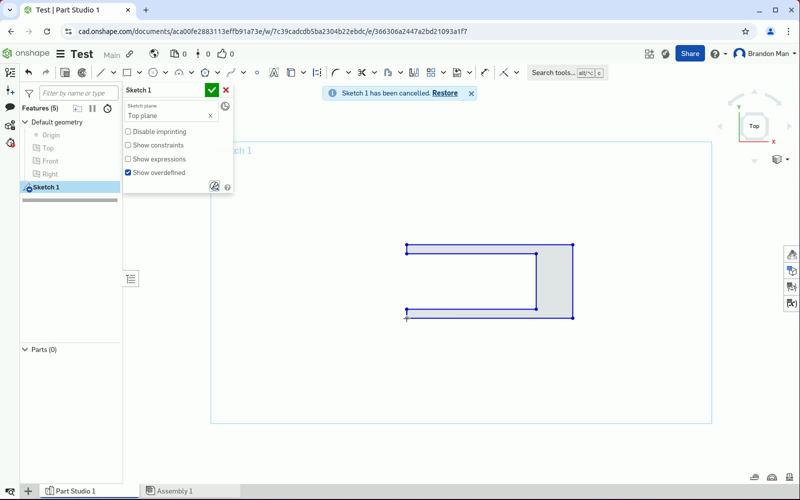
key_down(shift)
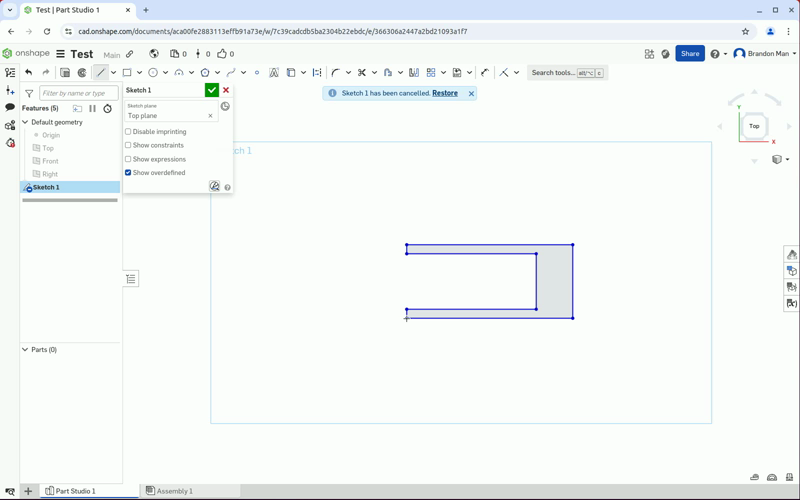
mouse_move(558, 309)
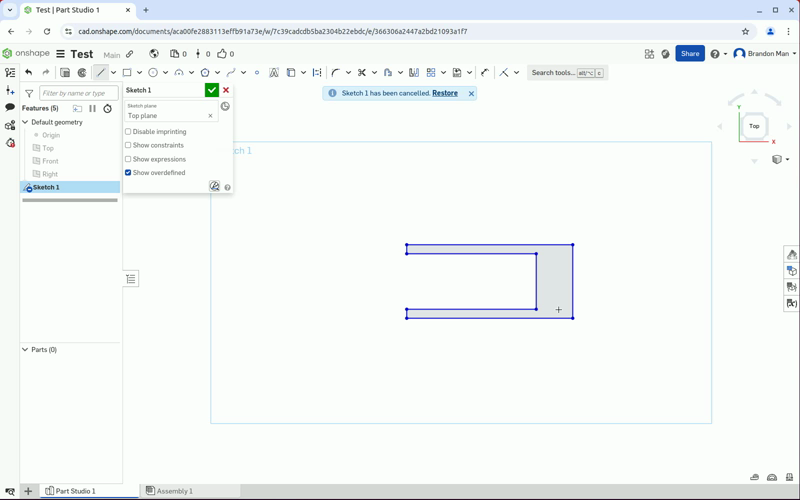
click(558, 309)
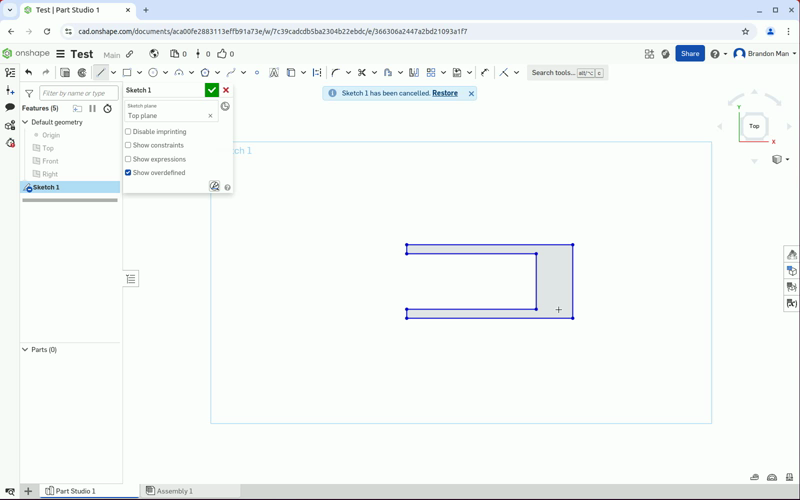
key_up(shift)
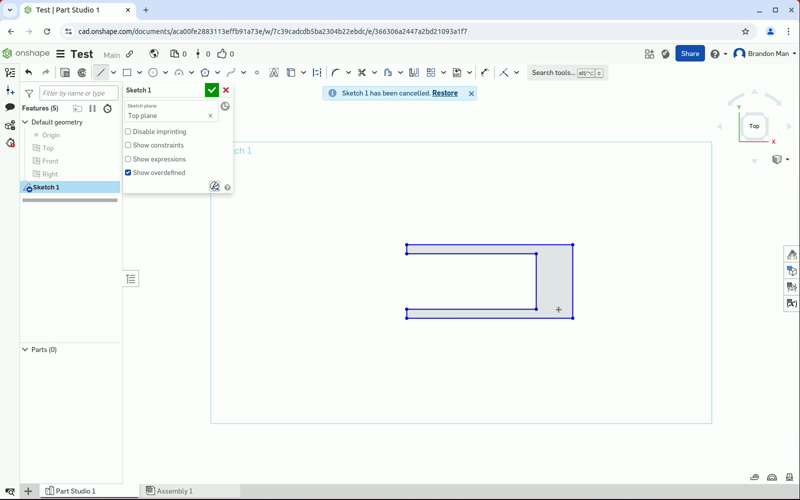
key_down(shift)
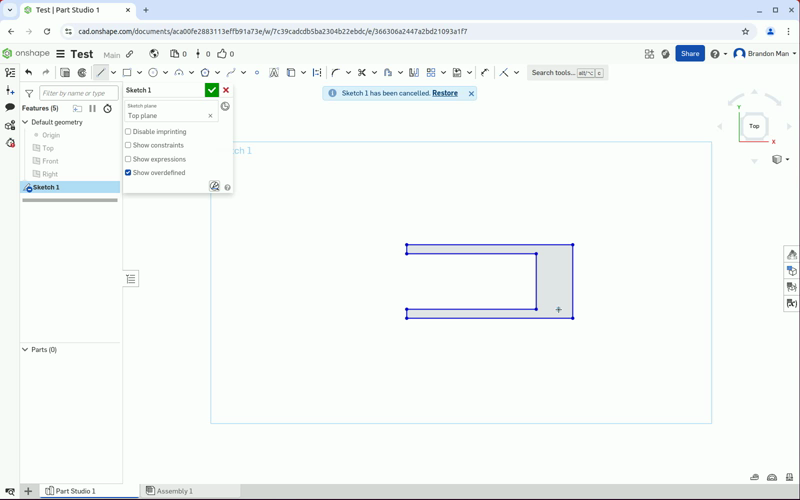
mouse_move(588, 309)
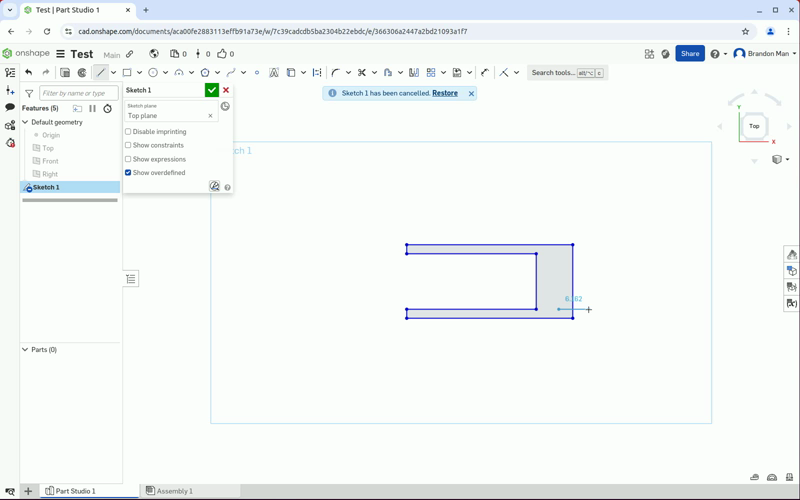
mouse_move(567, 309)
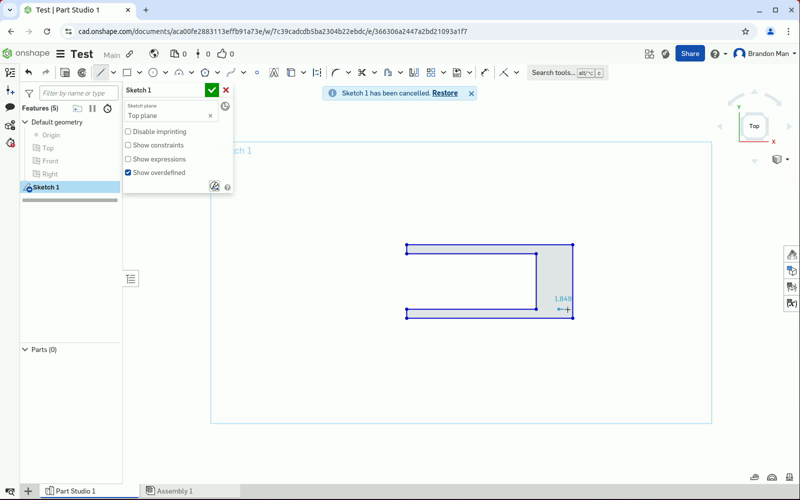
click(567, 309)
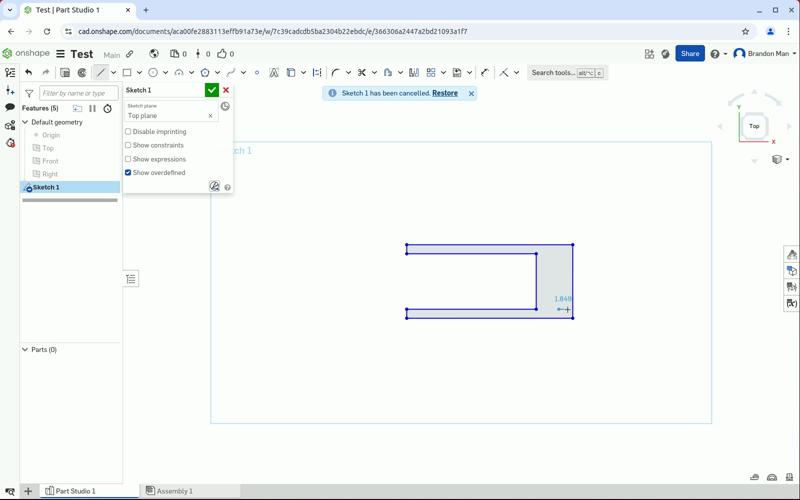
key_up(shift)
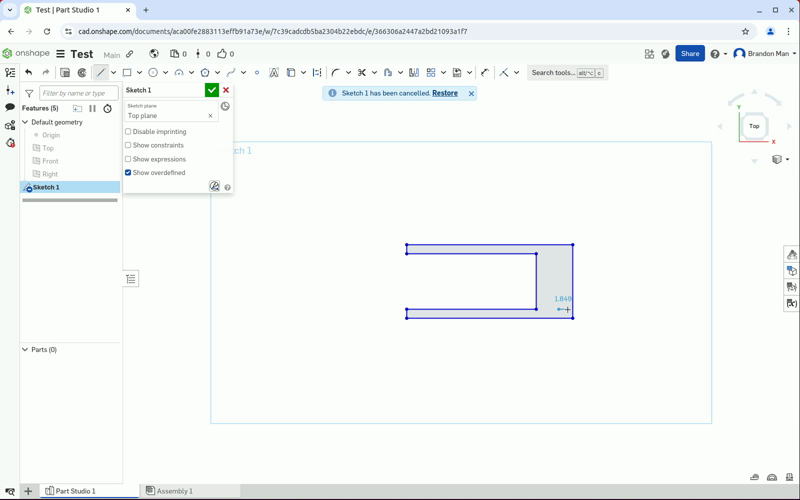
key_down(shift)
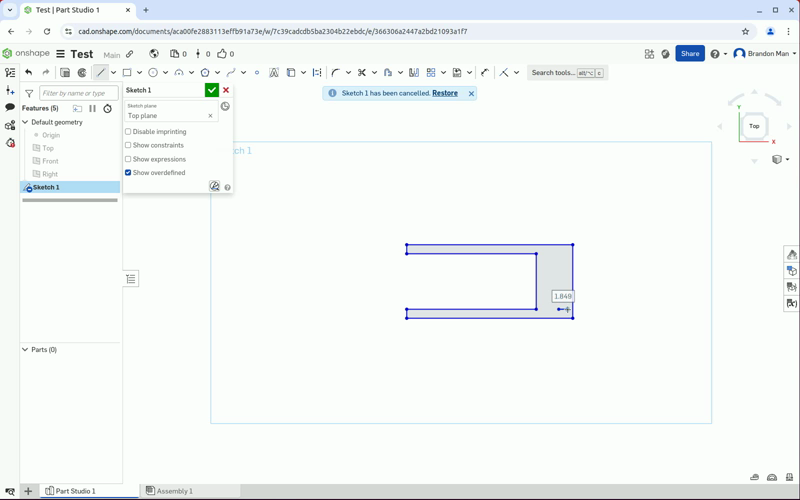
mouse_move(589, 309)
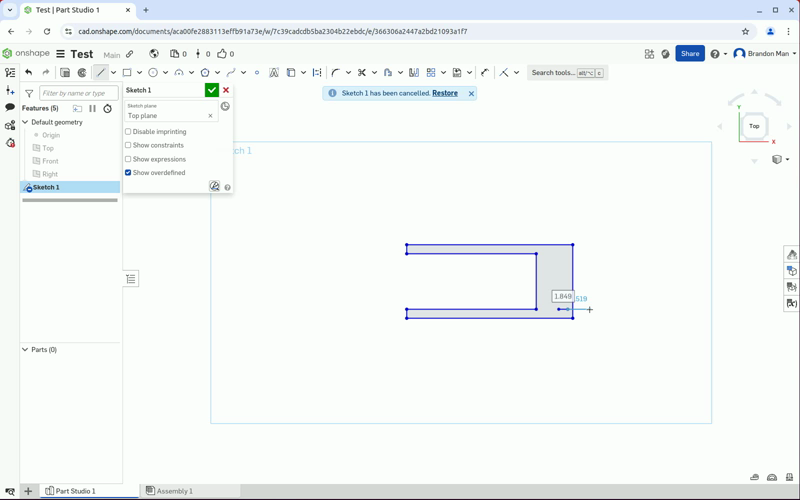
mouse_move(567, 253)
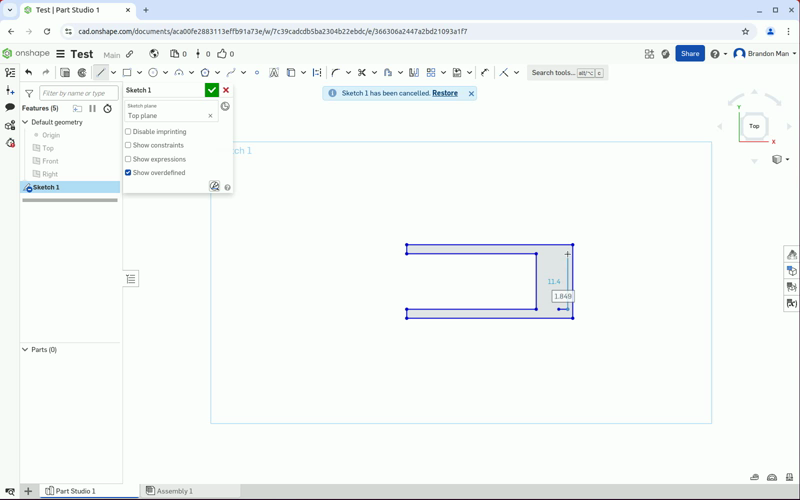
click(567, 253)
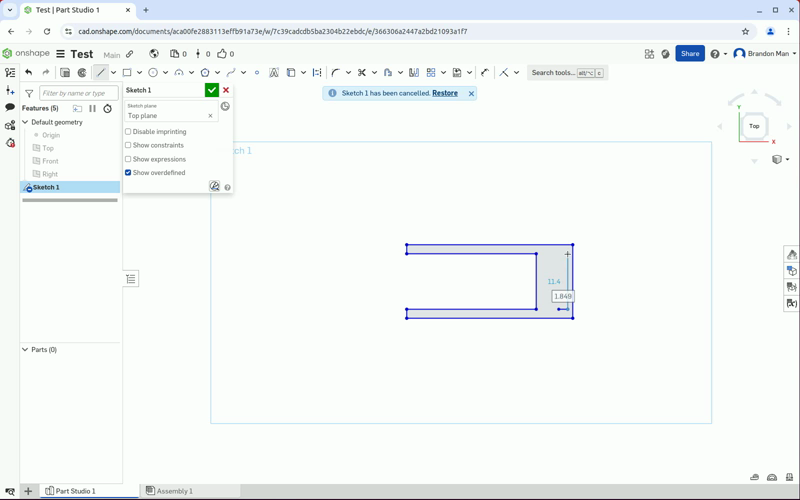
key_up(shift)
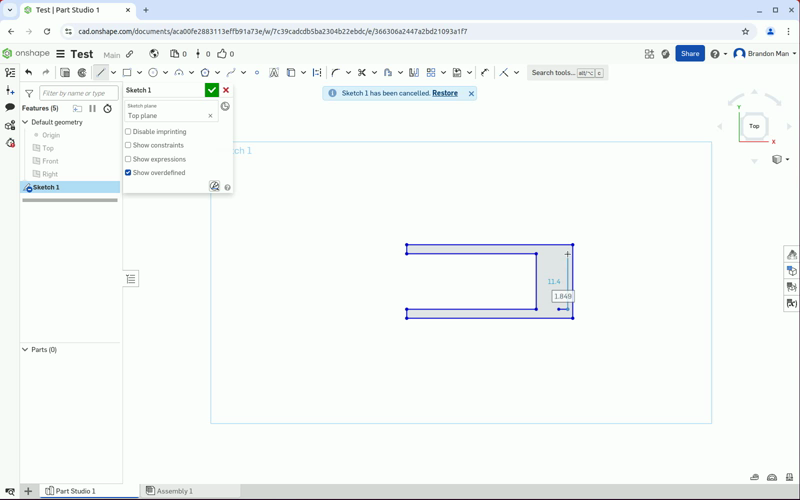
key_down(shift)
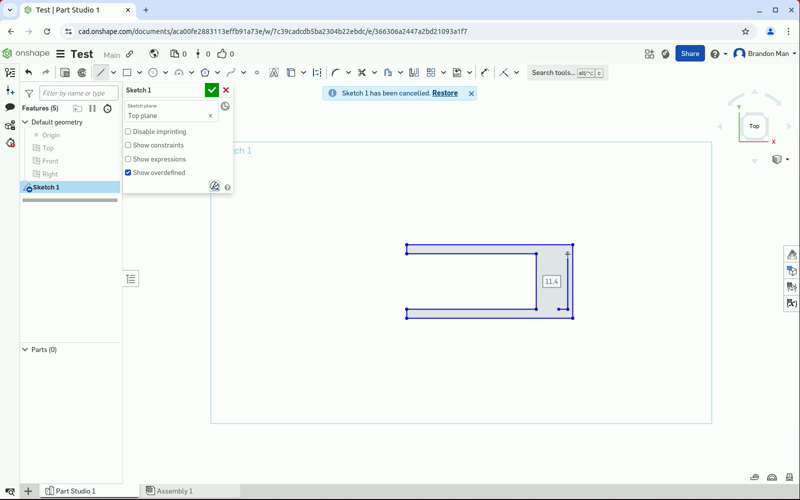
mouse_move(589, 253)
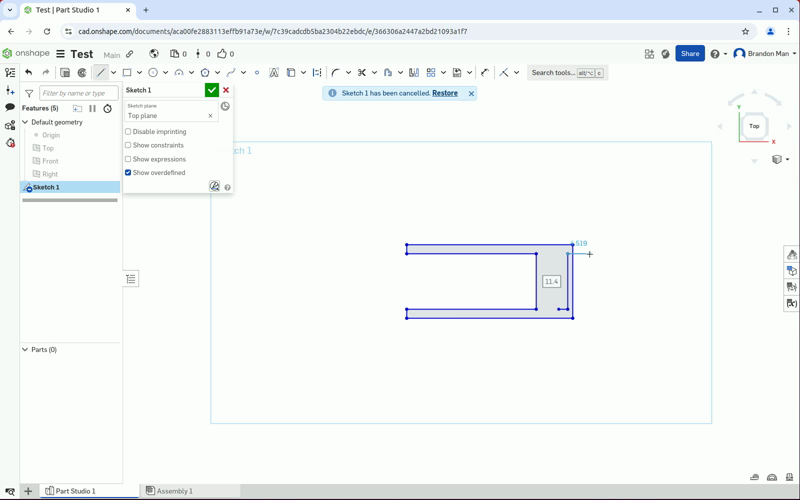
mouse_move(558, 253)
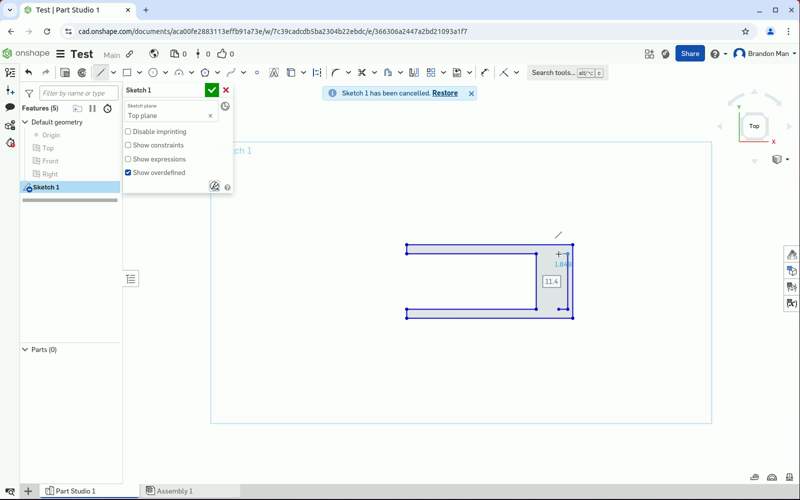
click(558, 253)
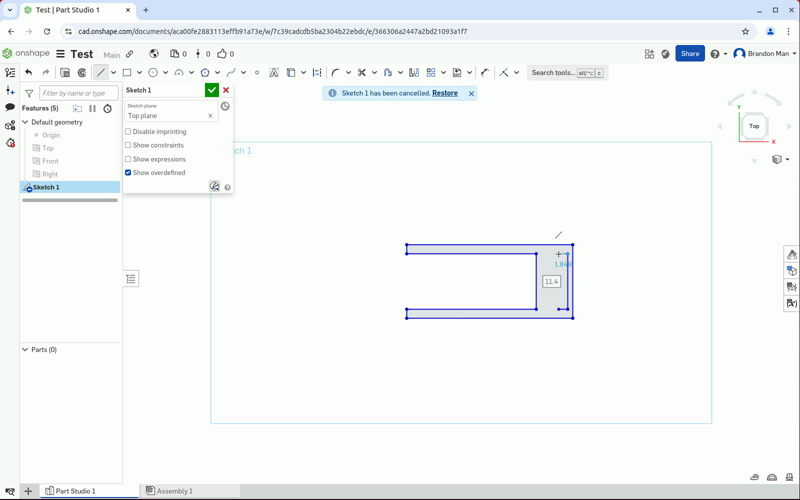
key_up(shift)
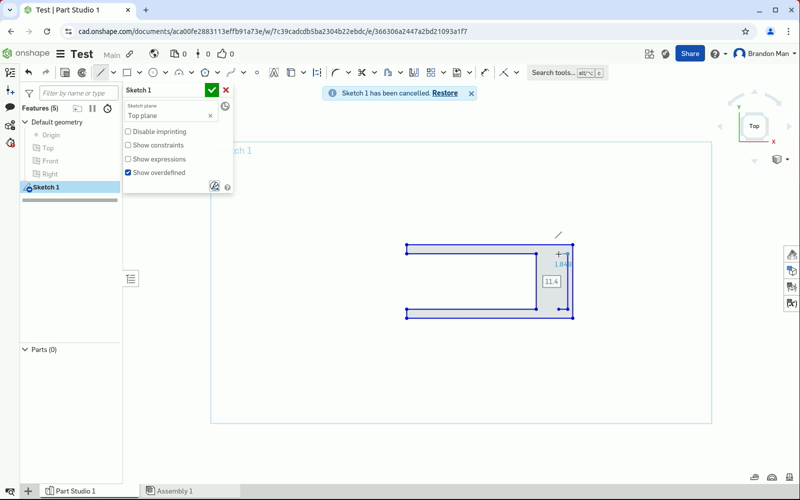
mouse_move(588, 253)
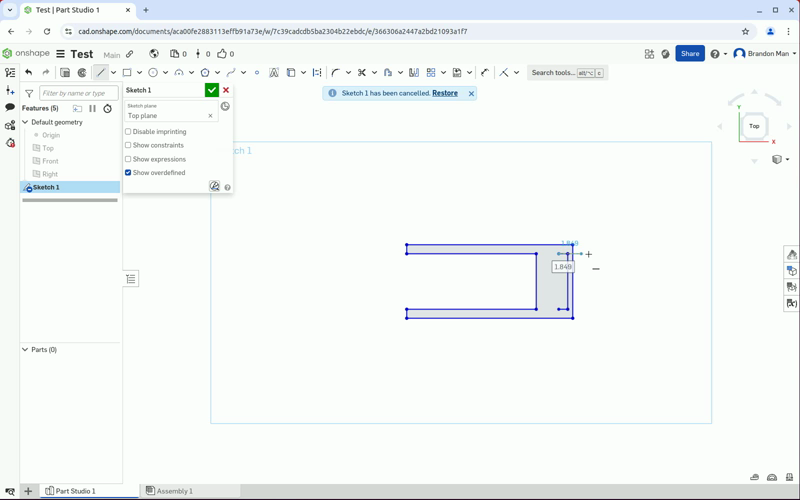
key_down(shift)
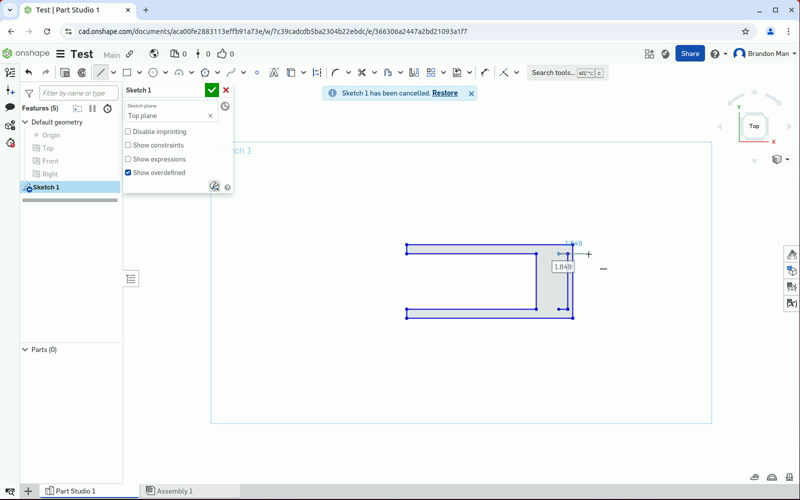
mouse_move(558, 309)
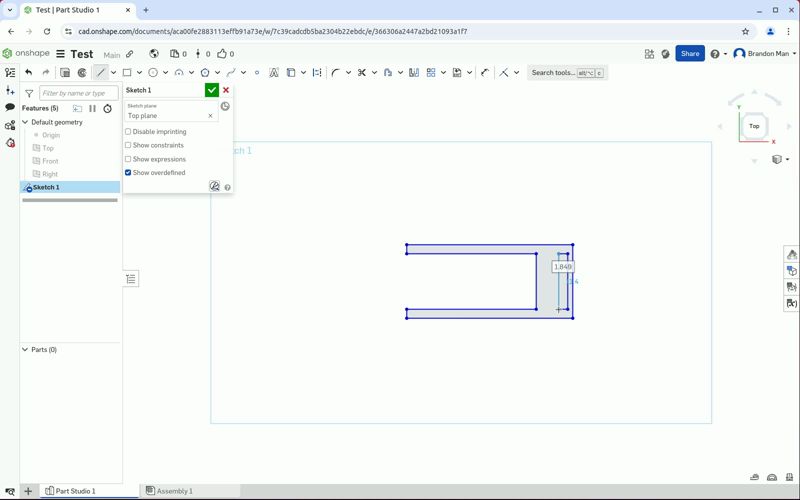
key_up(shift)
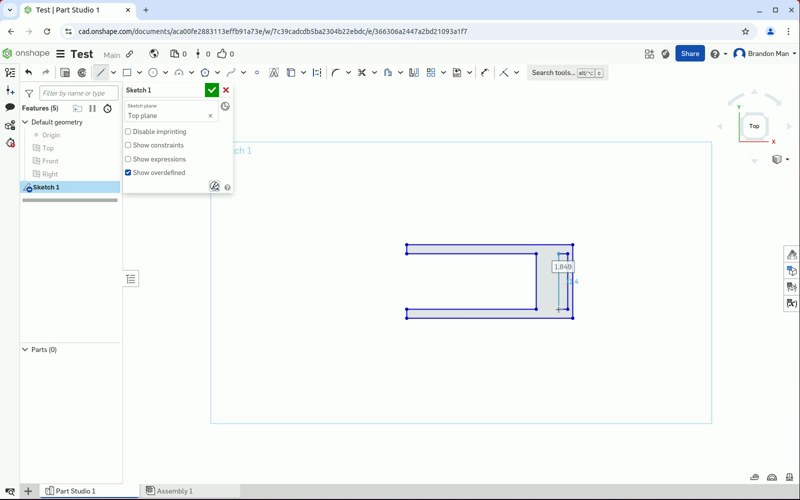
click(558, 309)
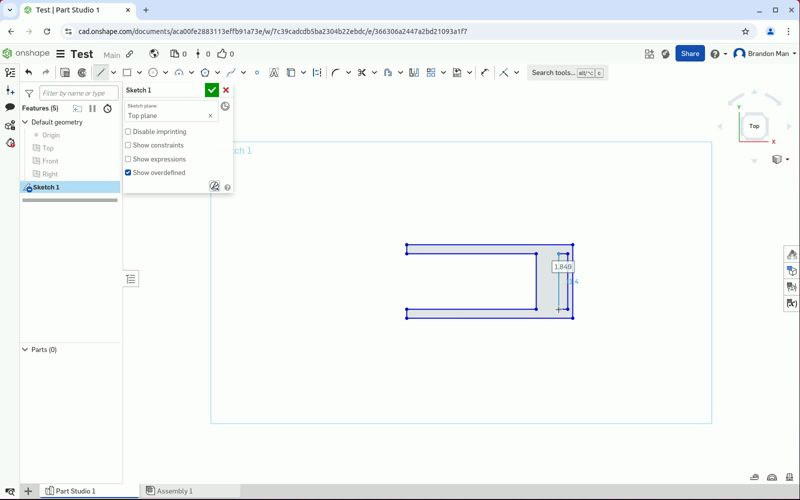
key(esc)
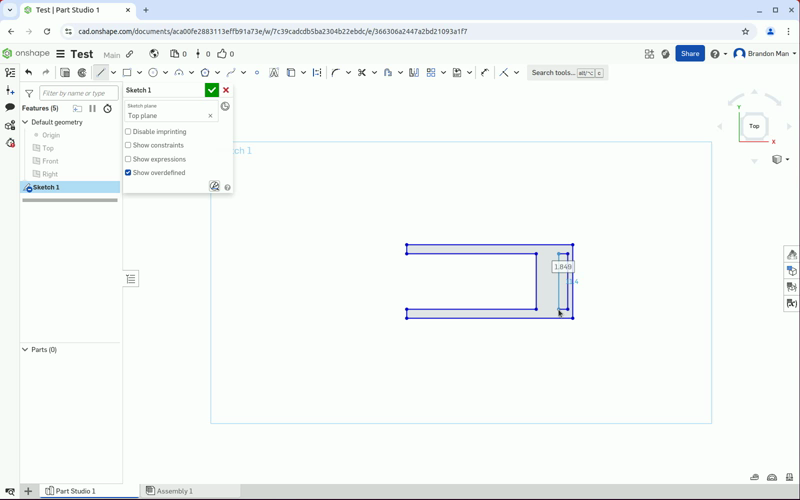
mouse_move(465, 312)
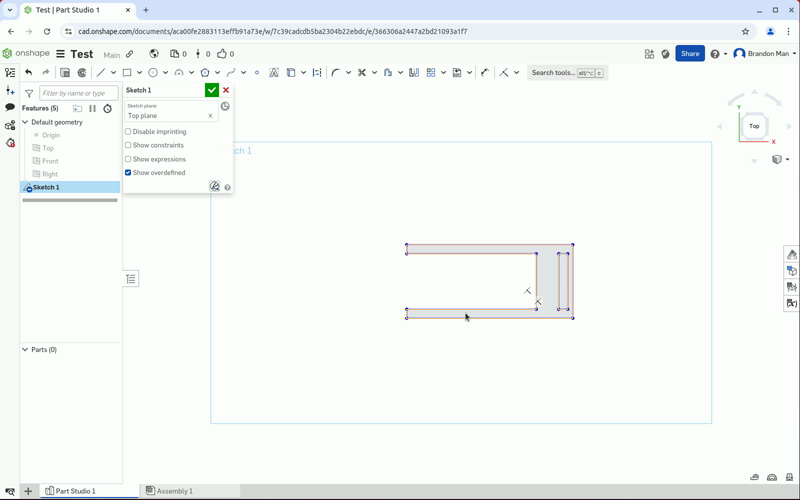
click(465, 312)
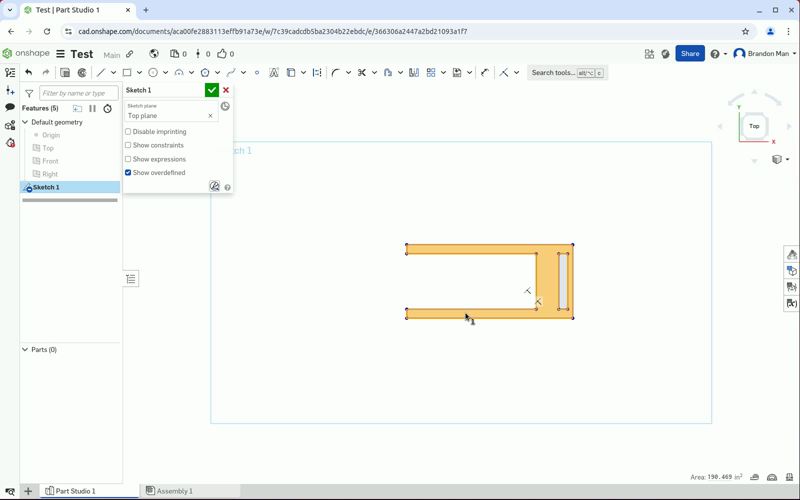
mouse_move(73, 352)
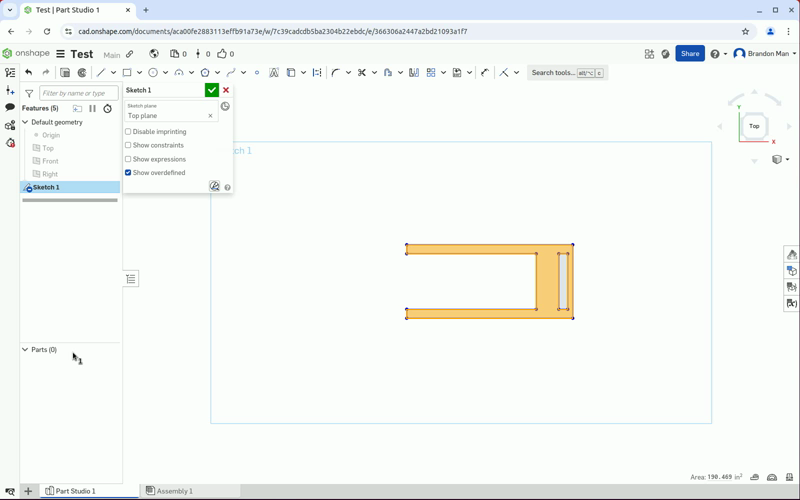
key(shift+y)
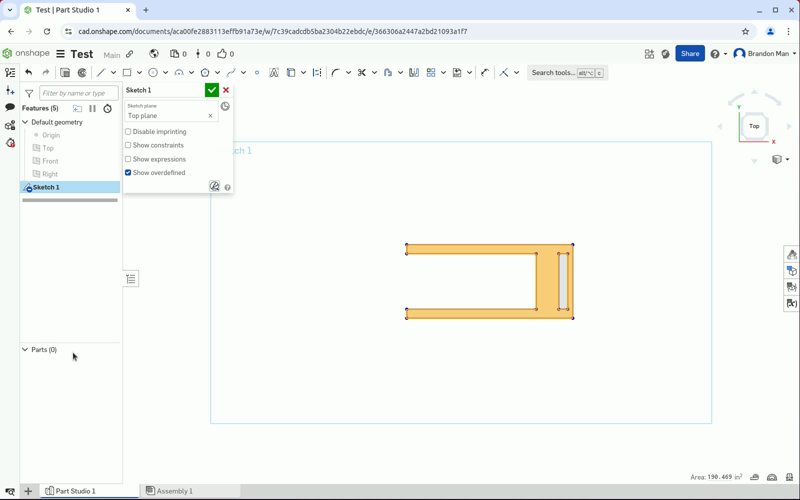
key(shift+e)
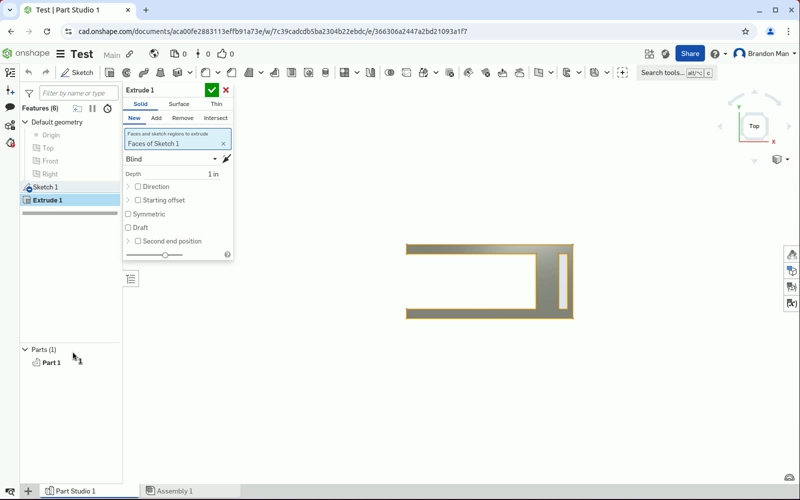
mouse_move(143, 106)
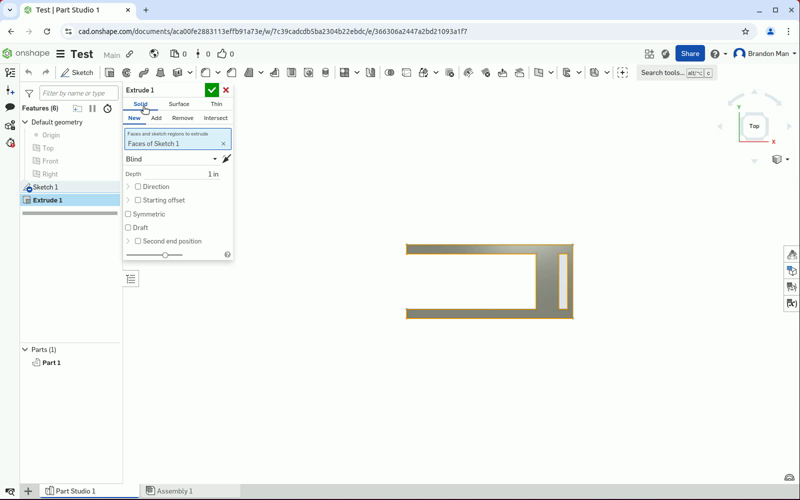
click(143, 106)
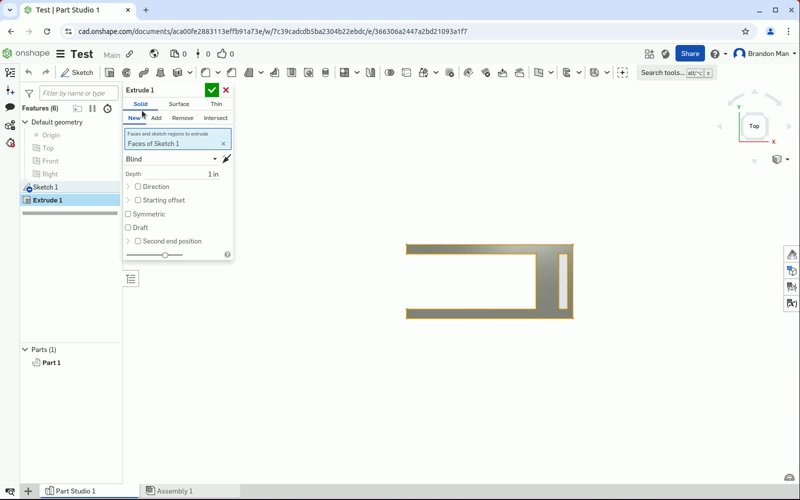
mouse_move(137, 120)
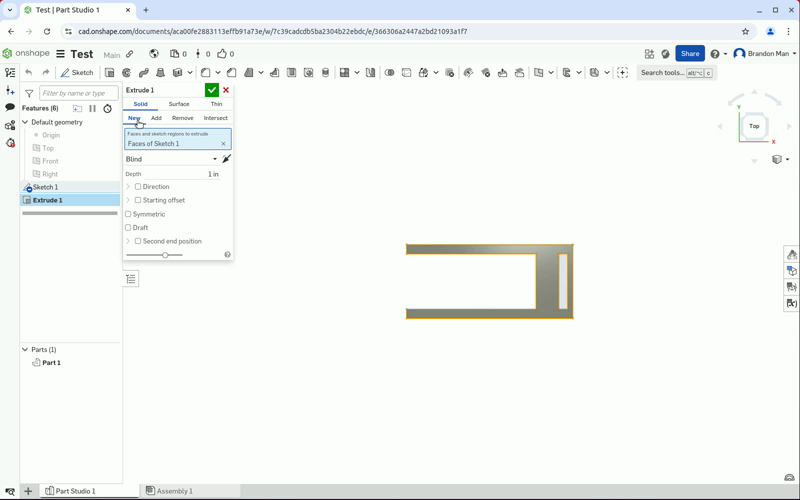
click(137, 120)
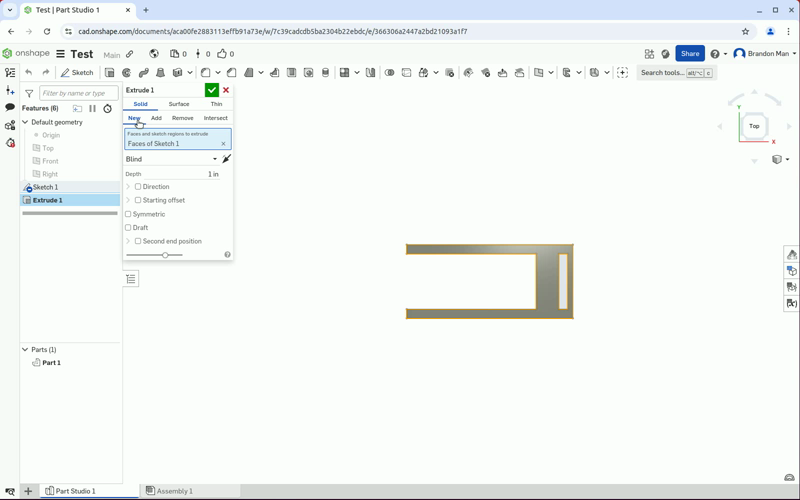
key(tab, 4)
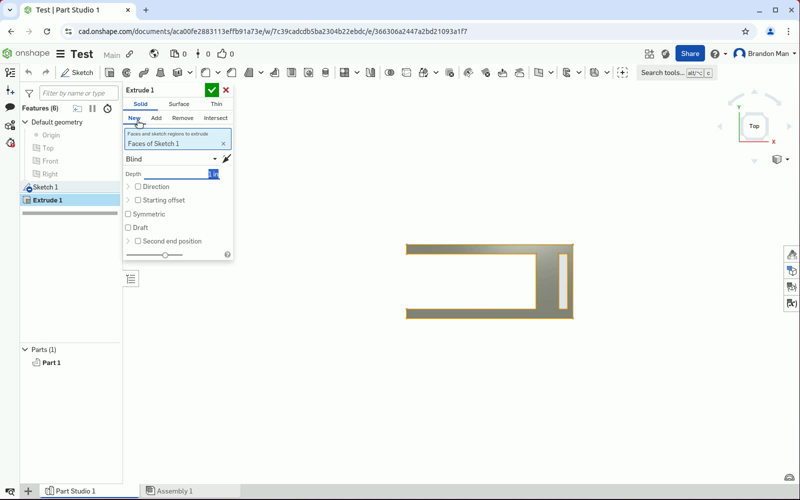
text(7.702)
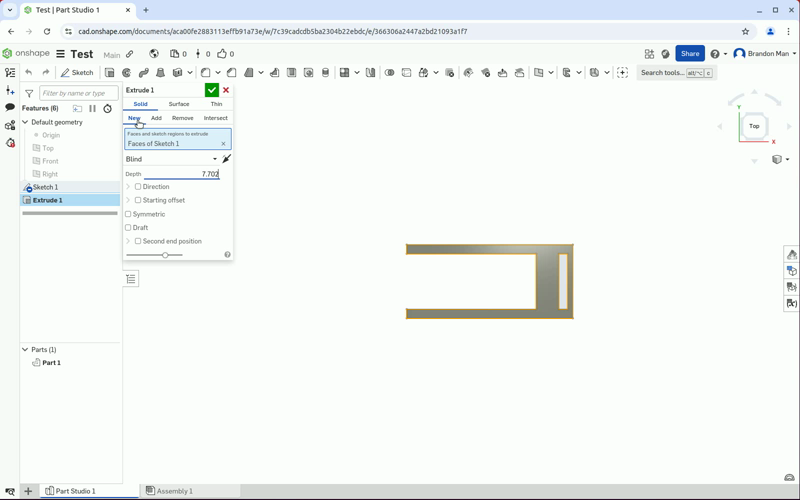
key(tab, 3)
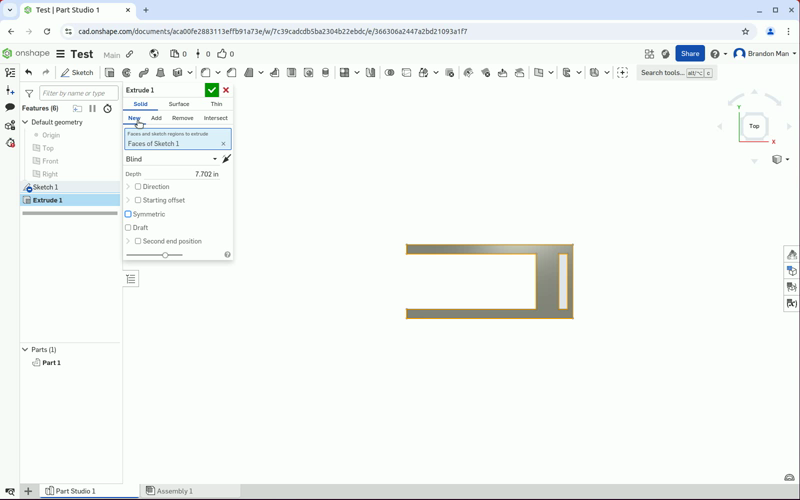
key(space)
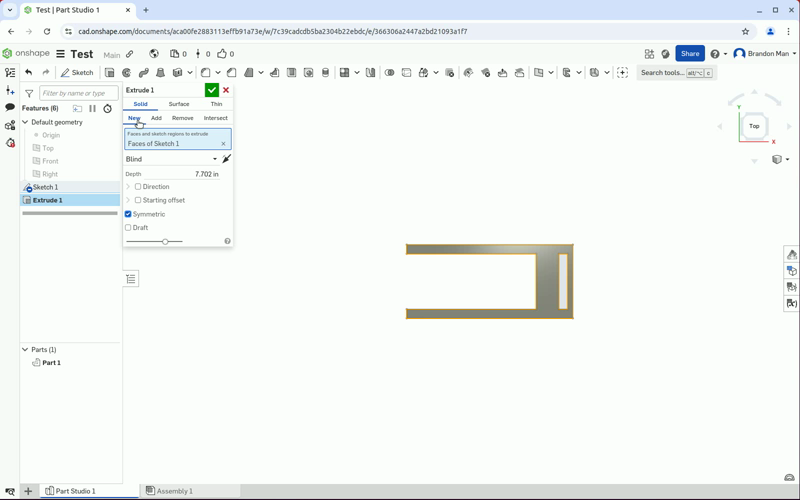
key(enter)
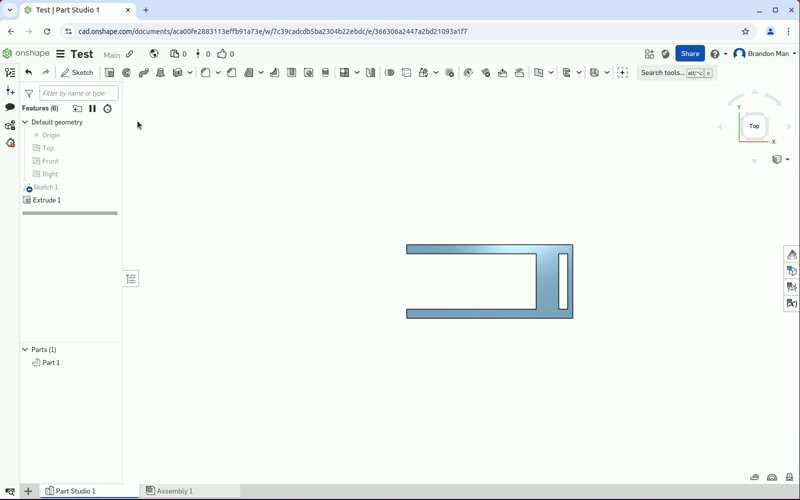
key(shift+h)
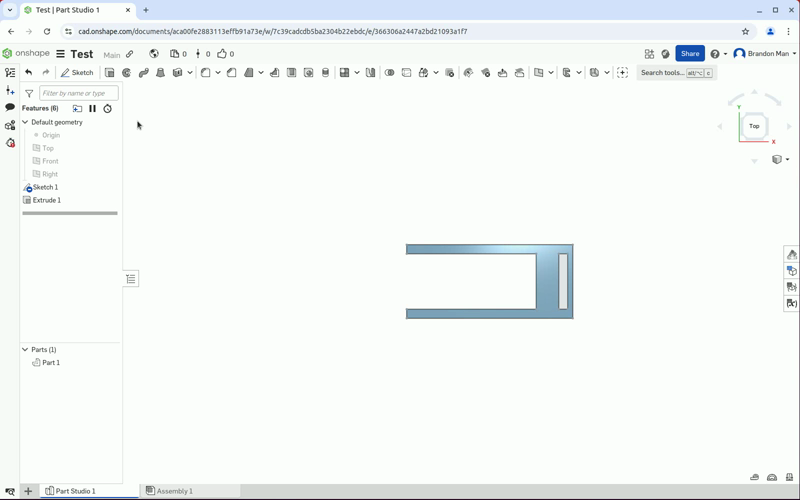
key(shift+h)
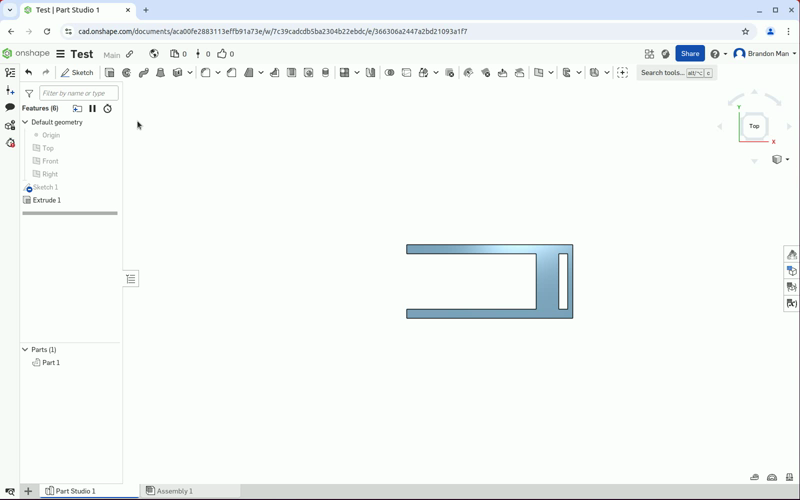
mouse_move(73, 189)
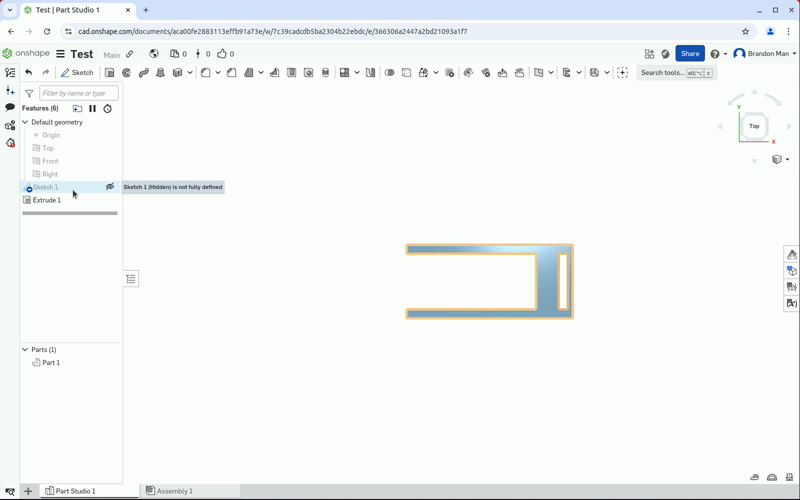
click(73, 189)
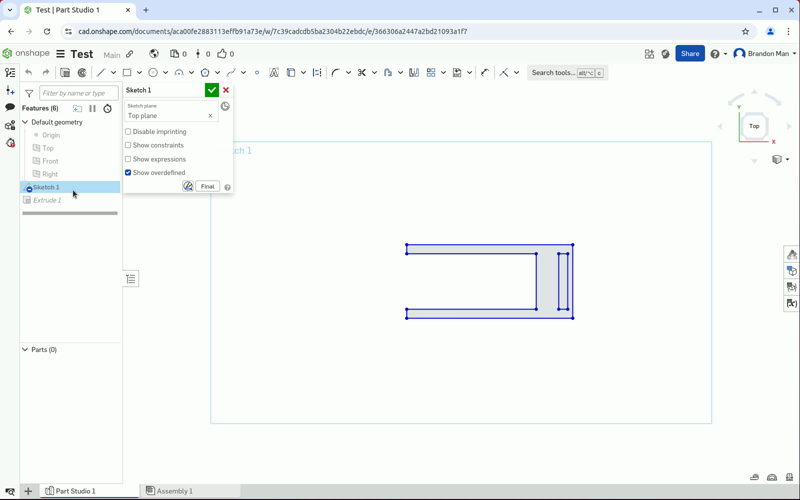
mouse_move(229, 92)
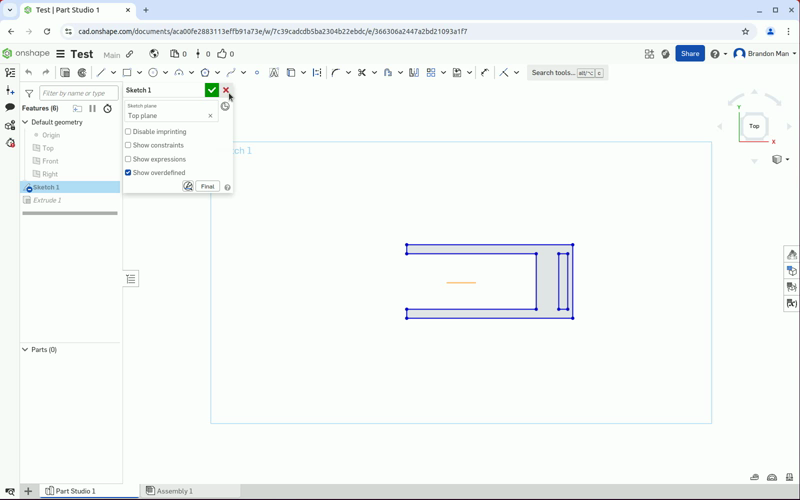
click(229, 92)
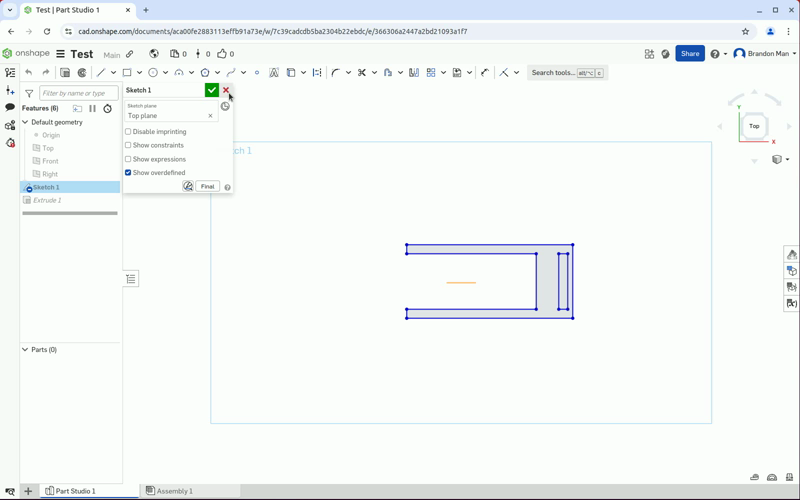
key(shift+s)
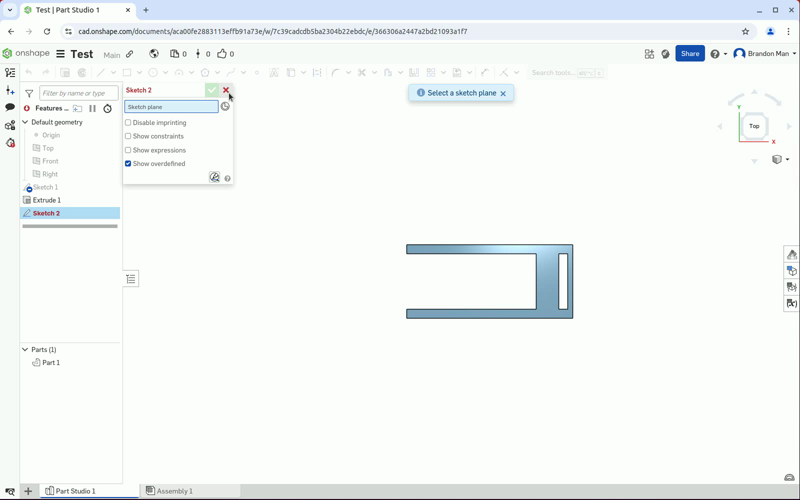
mouse_move(73, 150)
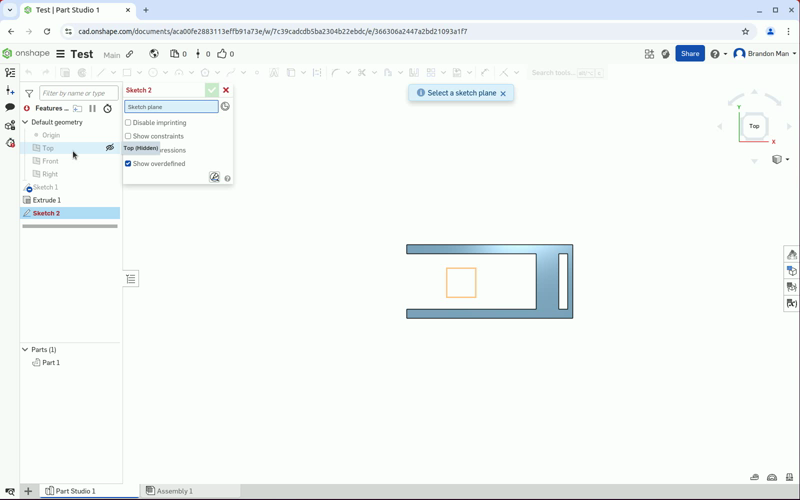
click(73, 150)
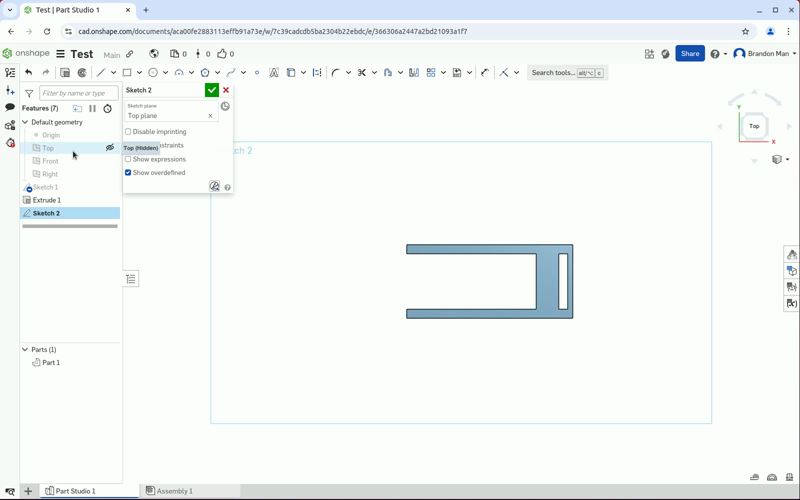
mouse_move(73, 352)
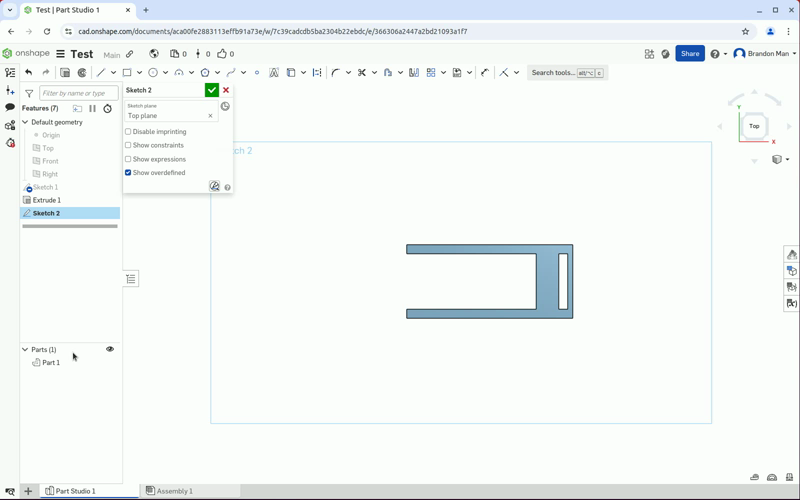
key(y)
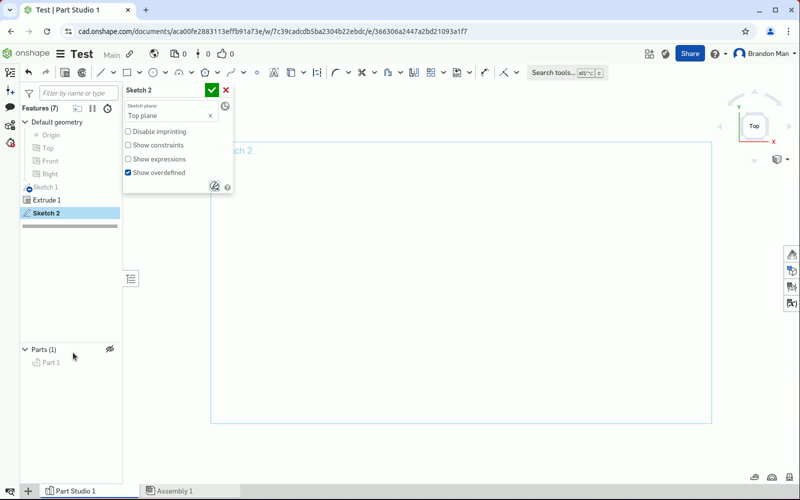
key(l)
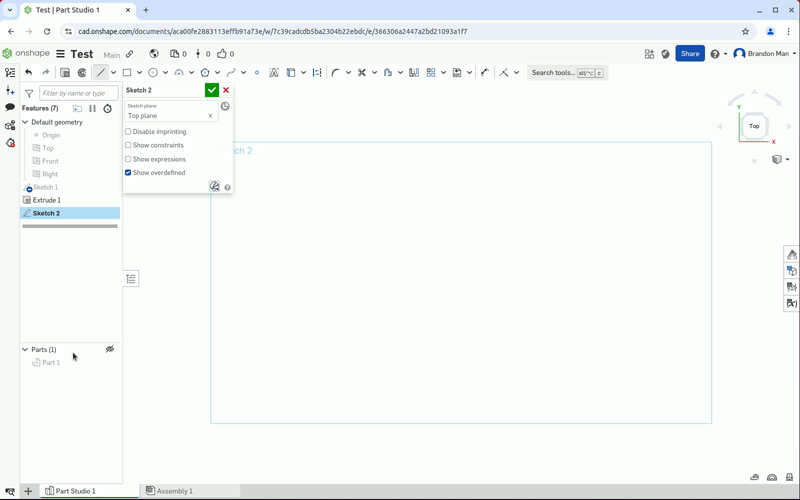
key_down(shift)
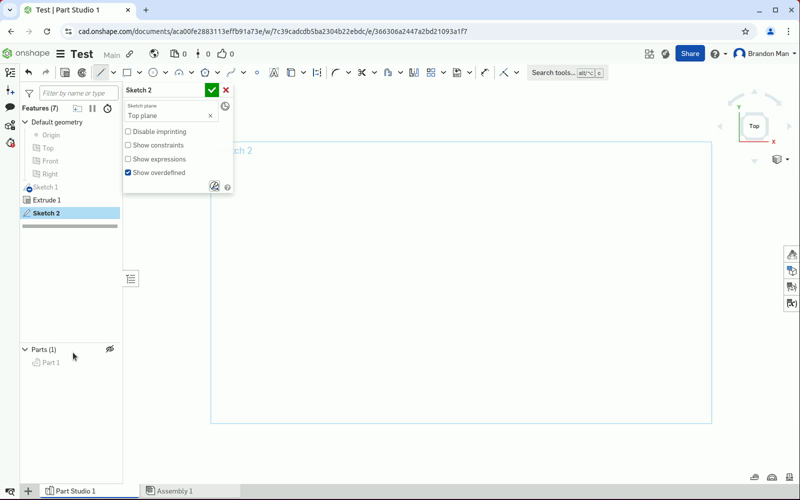
mouse_move(406, 308)
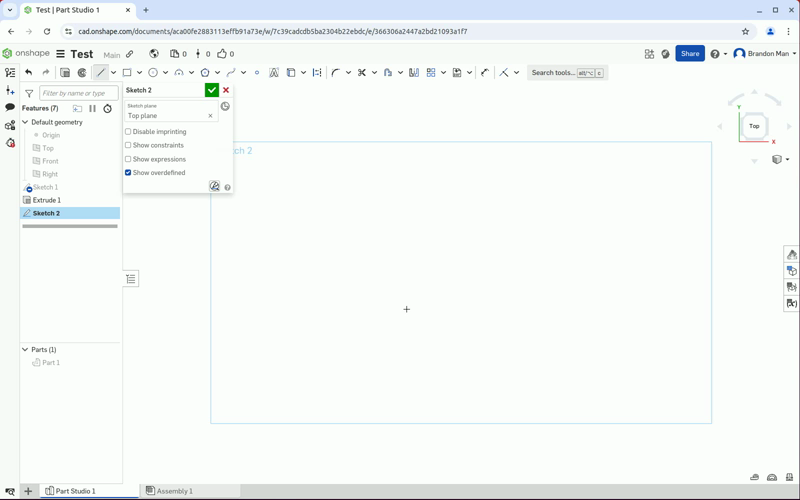
click(406, 308)
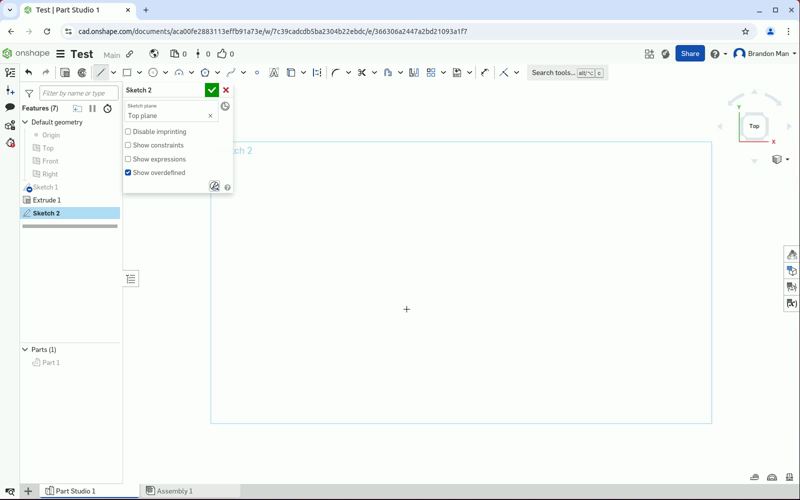
key_up(shift)
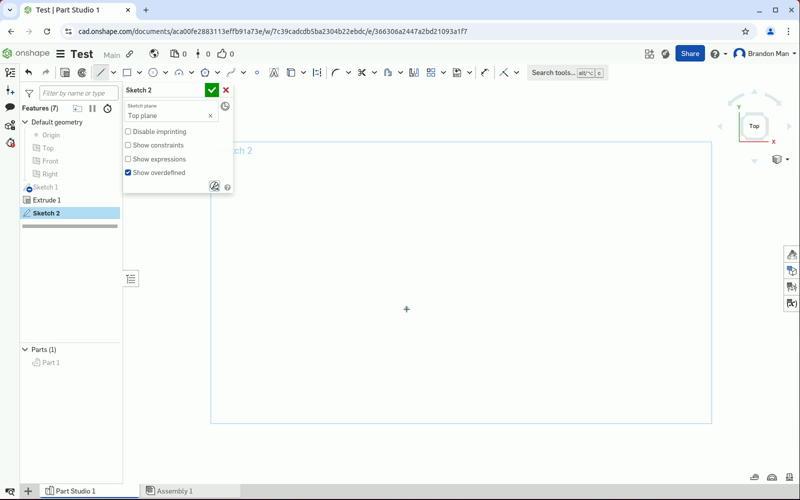
key_down(shift)
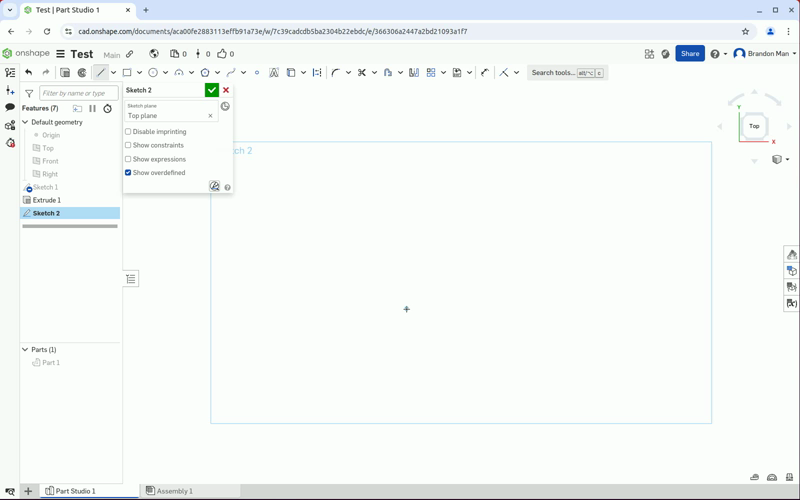
mouse_move(536, 308)
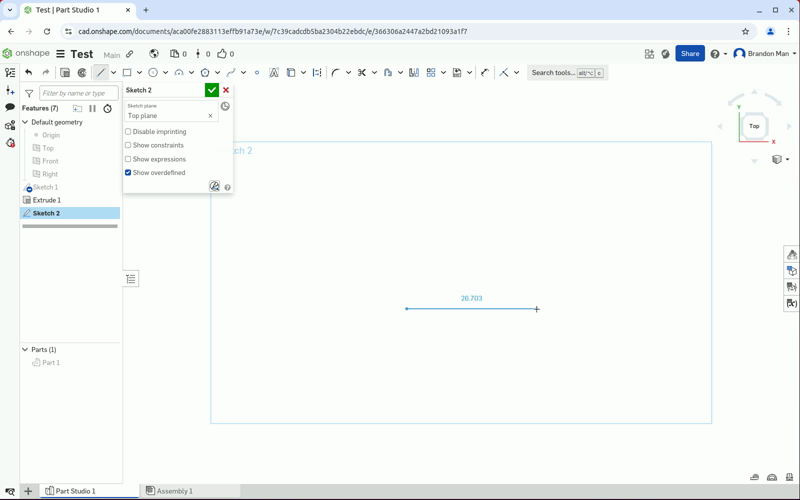
click(536, 308)
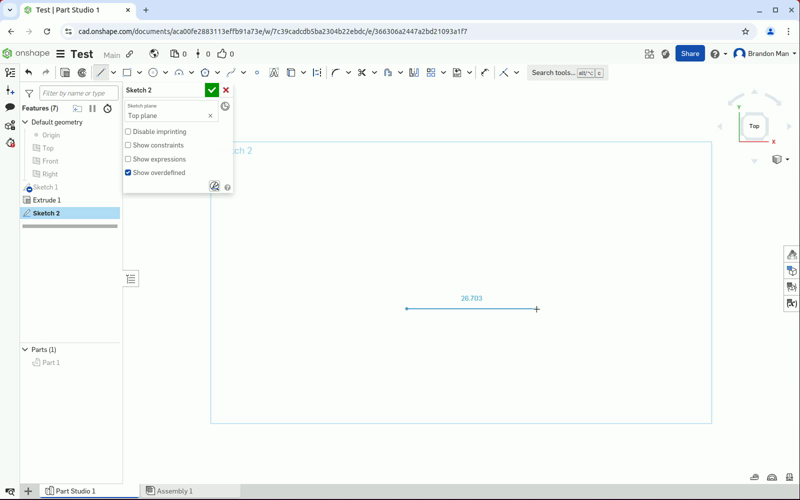
key_up(shift)
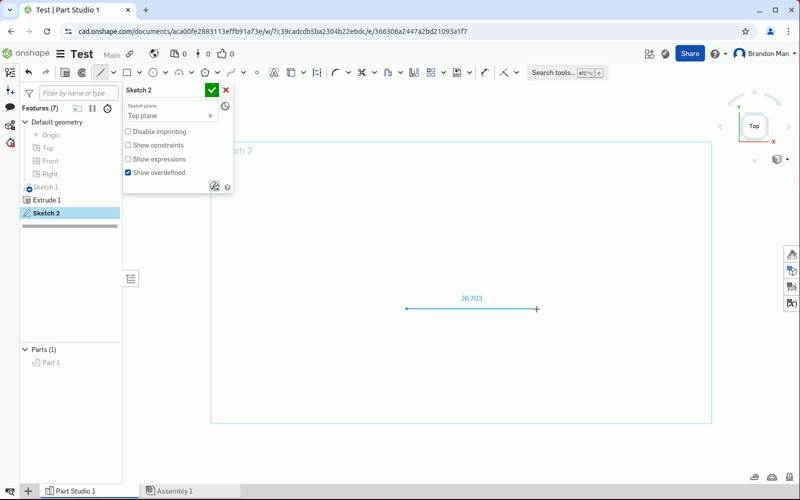
key_down(shift)
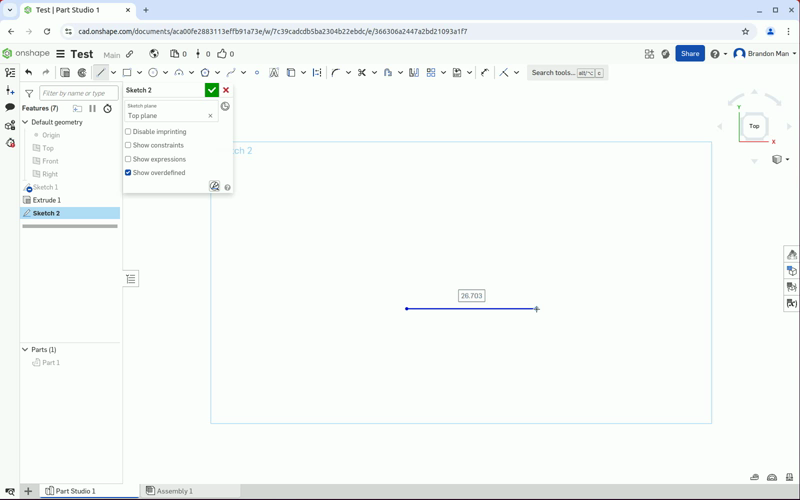
mouse_move(566, 308)
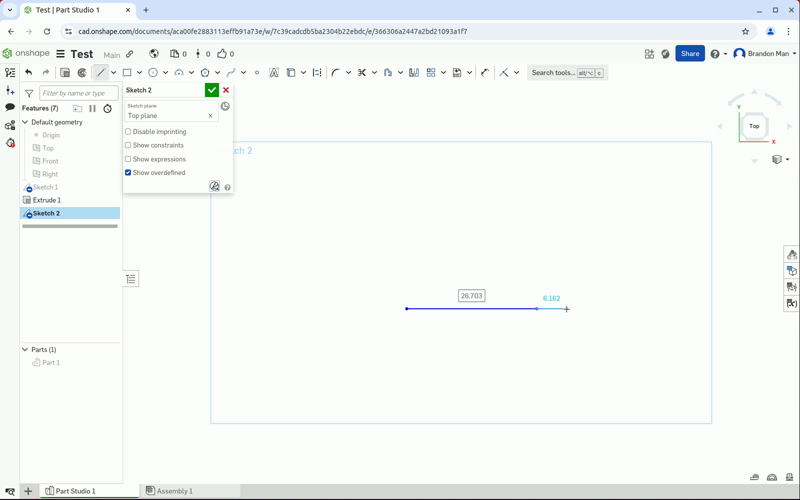
mouse_move(536, 252)
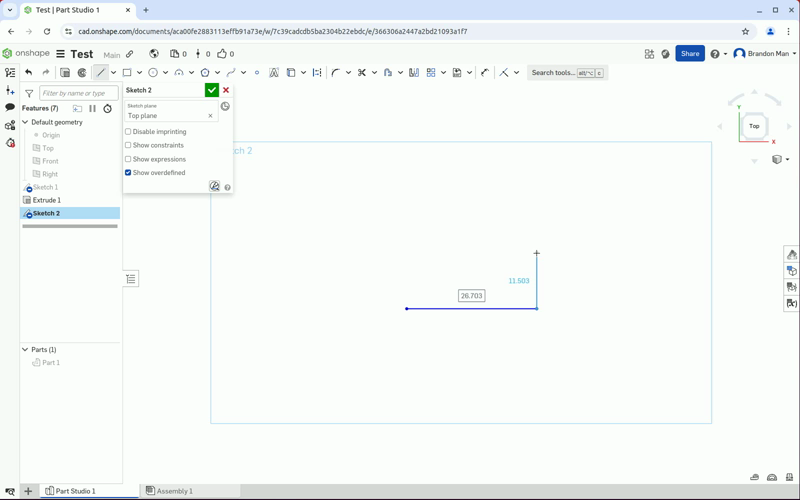
click(536, 252)
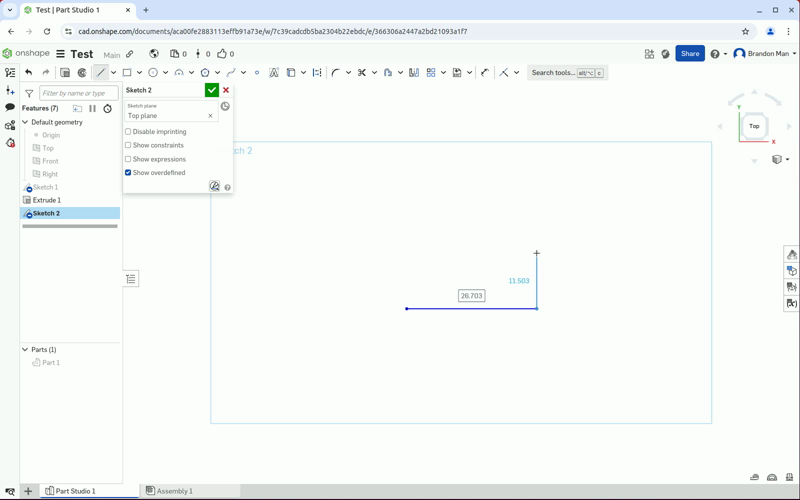
key_up(shift)
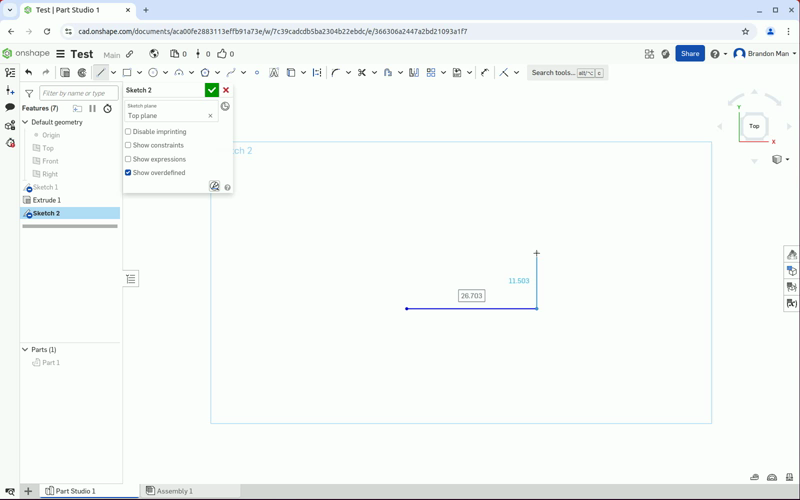
key_down(shift)
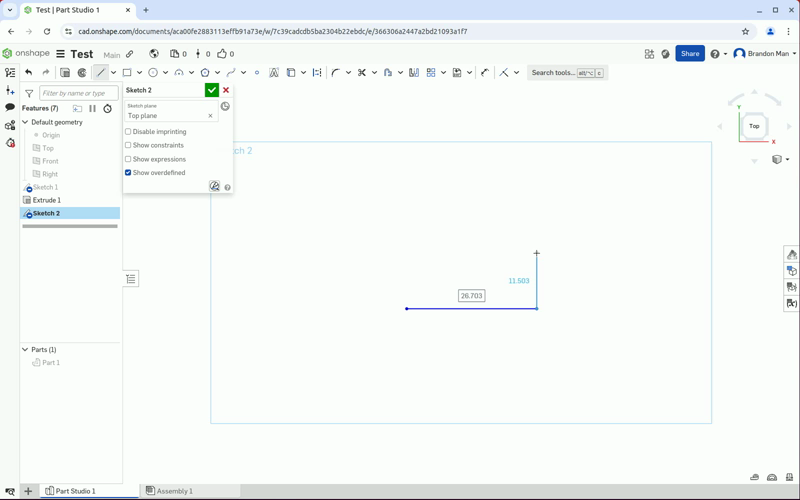
mouse_move(406, 252)
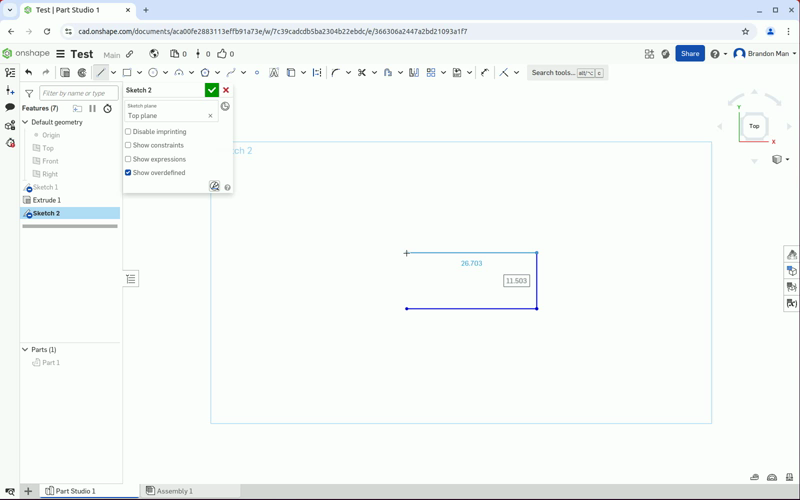
click(406, 252)
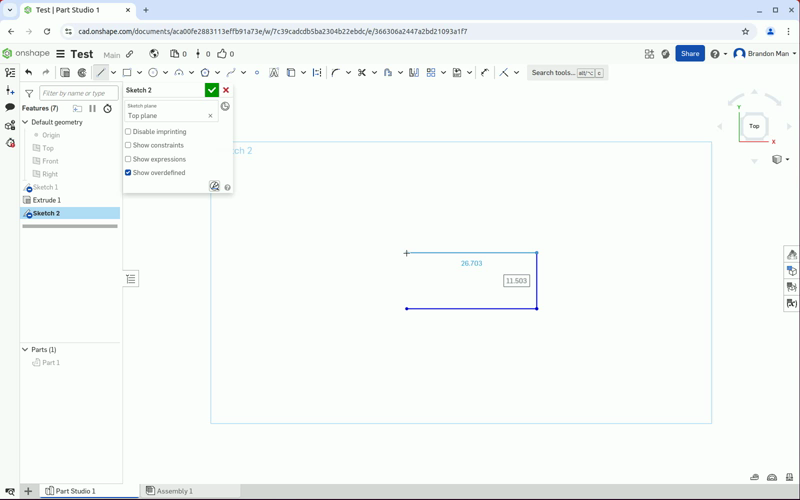
key_up(shift)
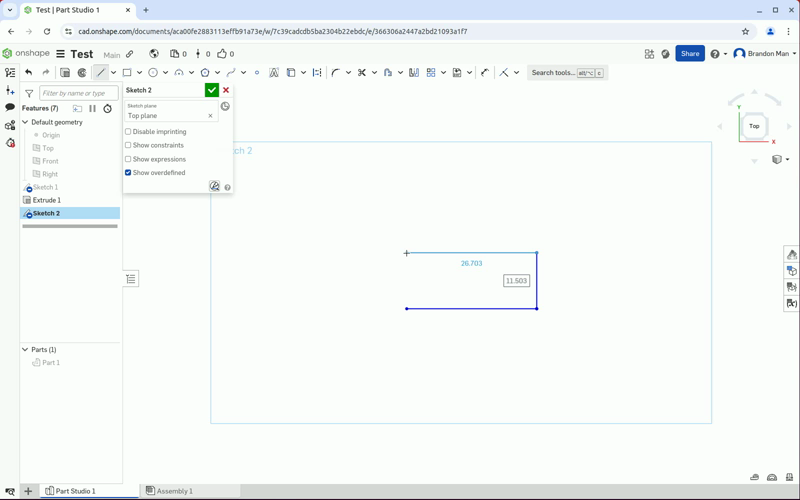
mouse_move(436, 252)
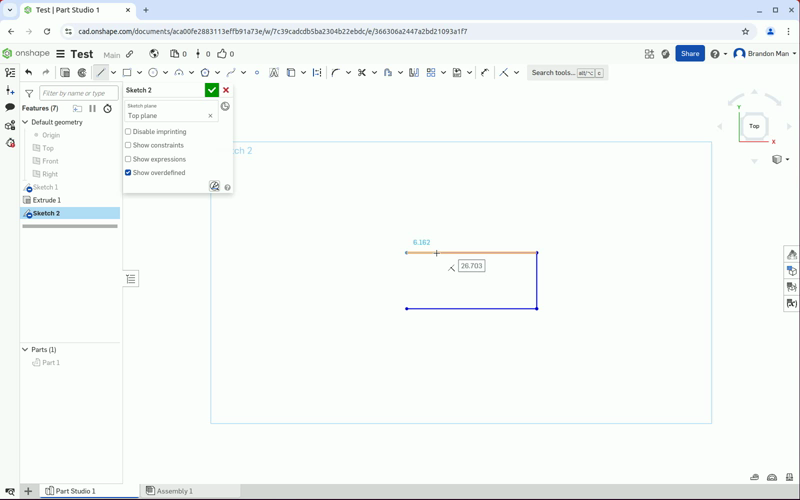
key_down(shift)
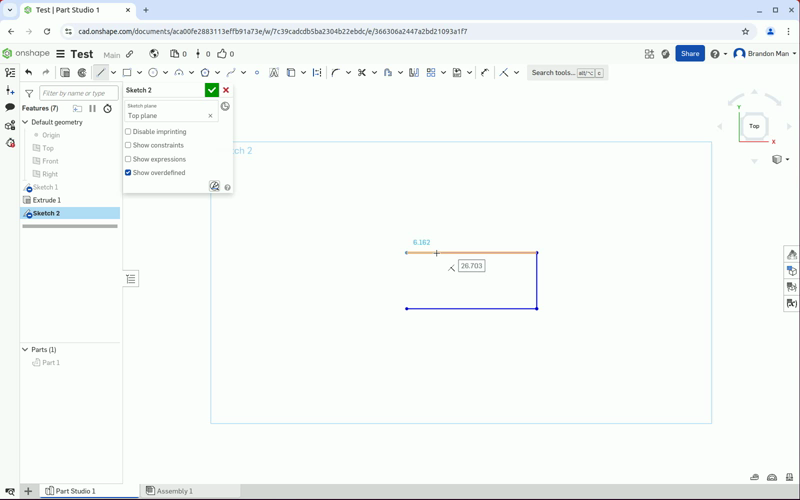
mouse_move(406, 308)
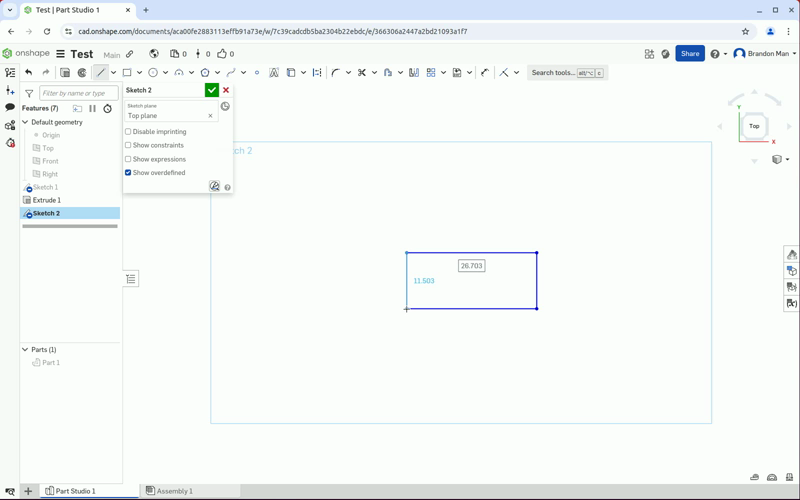
key_up(shift)
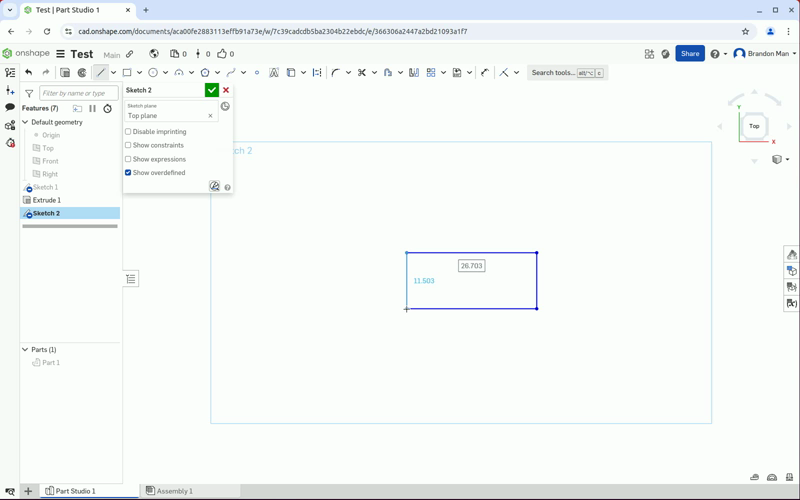
click(406, 308)
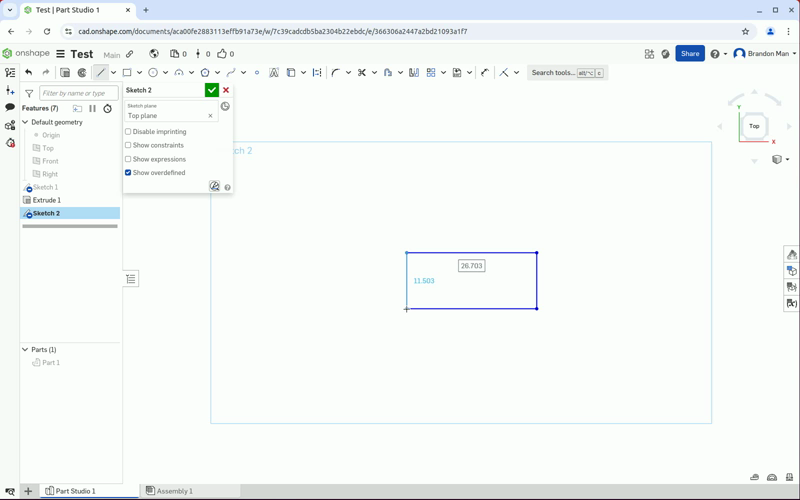
key(esc)
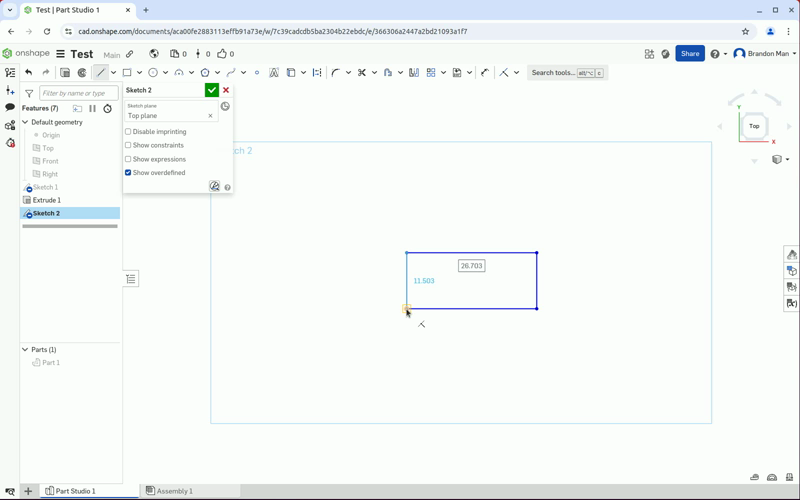
mouse_move(427, 291)
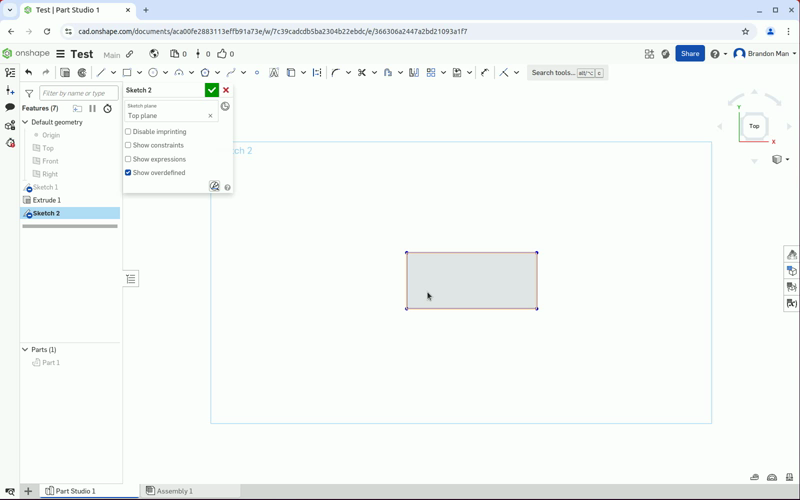
click(427, 291)
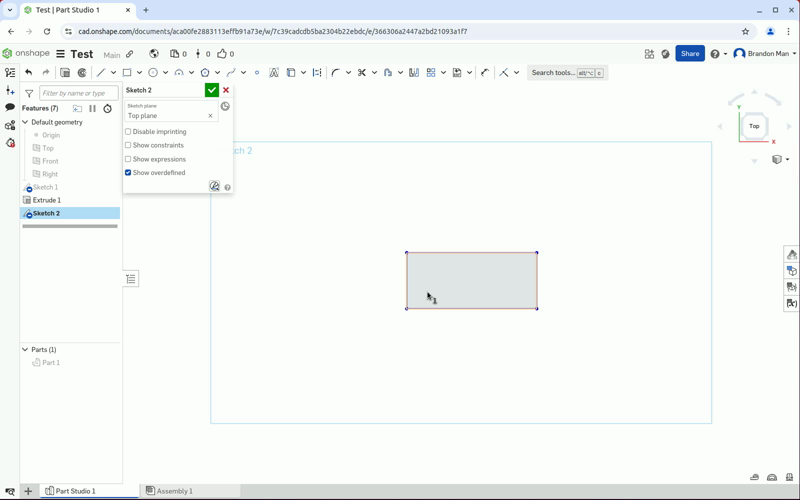
mouse_move(73, 352)
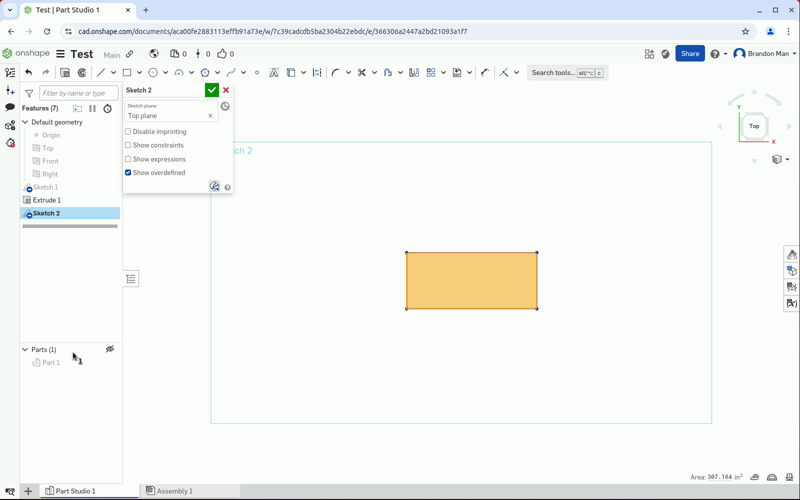
key(shift+y)
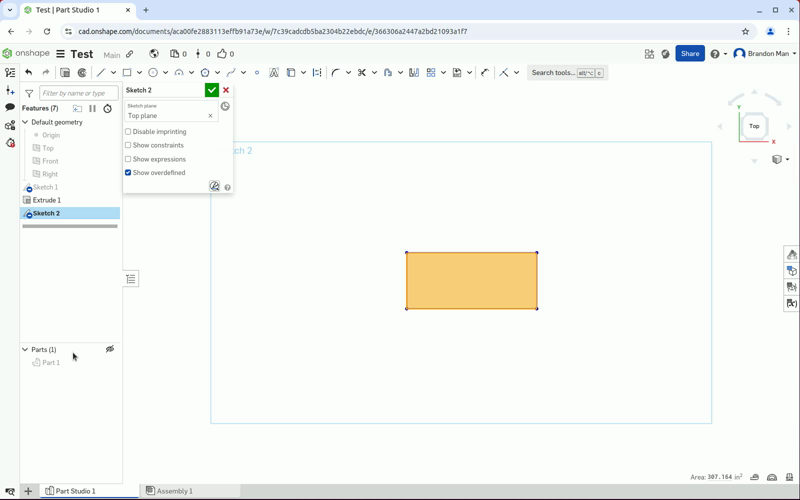
key(shift+e)
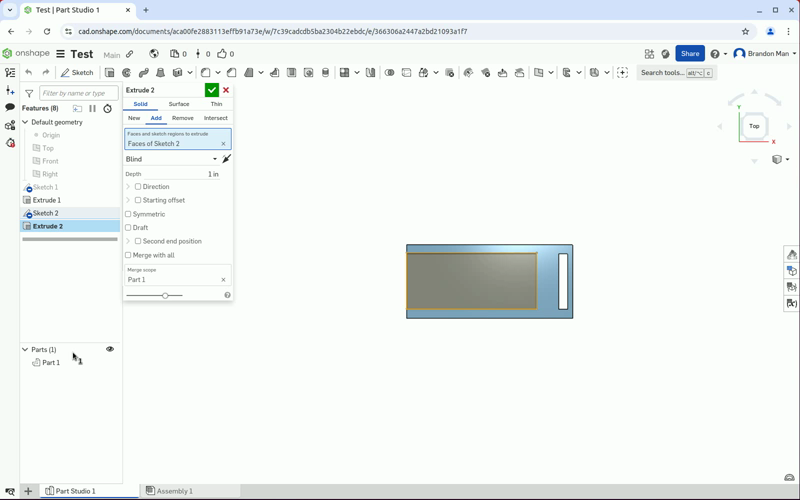
mouse_move(143, 106)
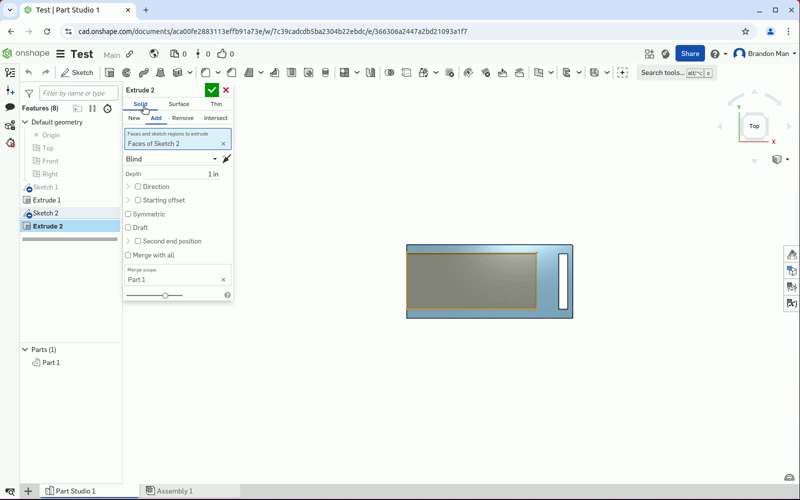
click(143, 106)
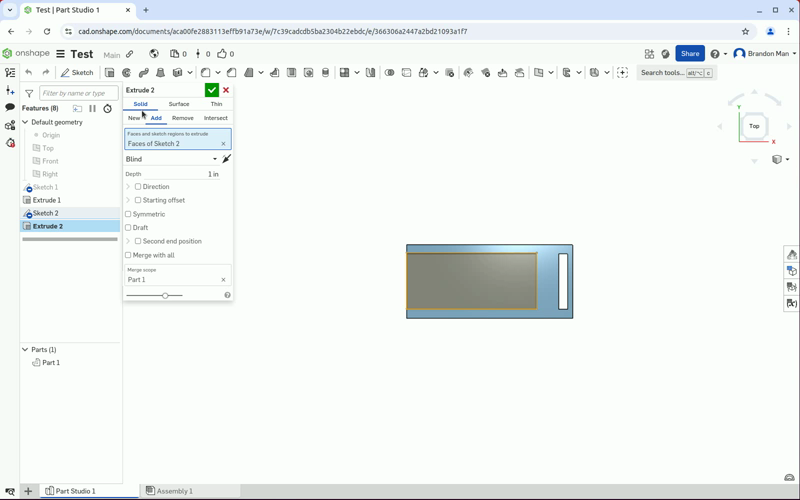
mouse_move(137, 120)
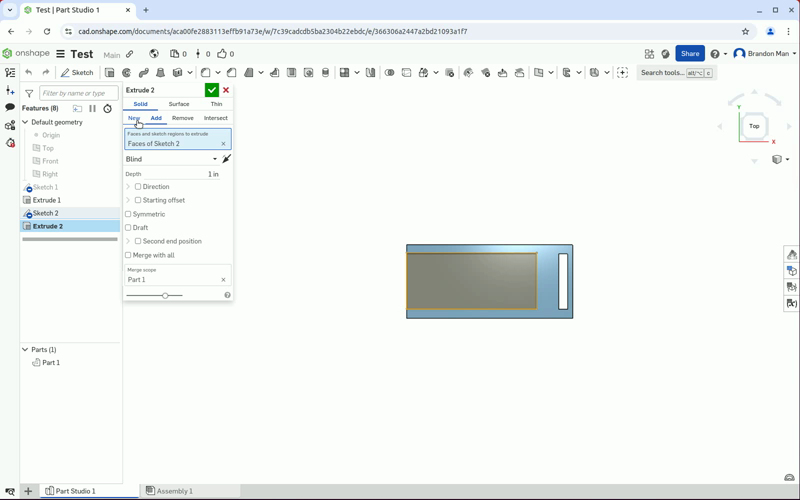
click(137, 120)
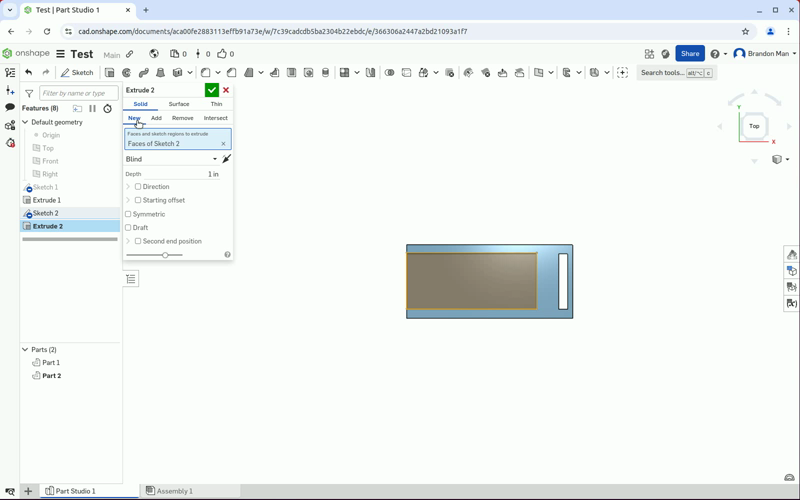
key(tab, 4)
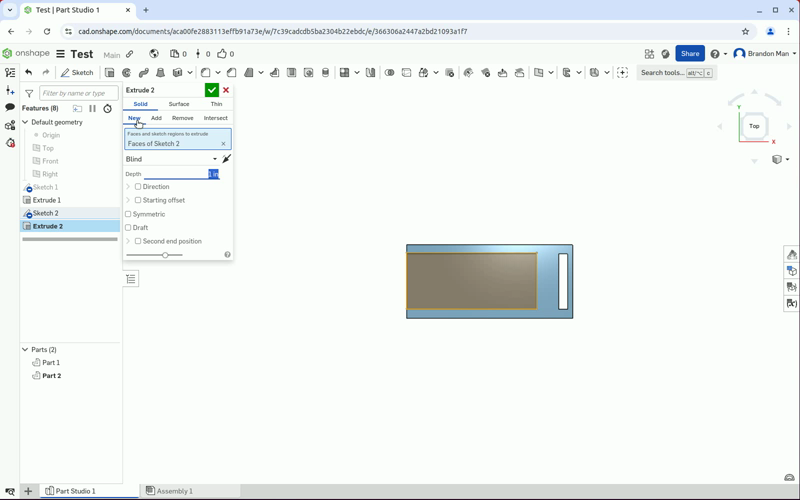
text(-3.851)
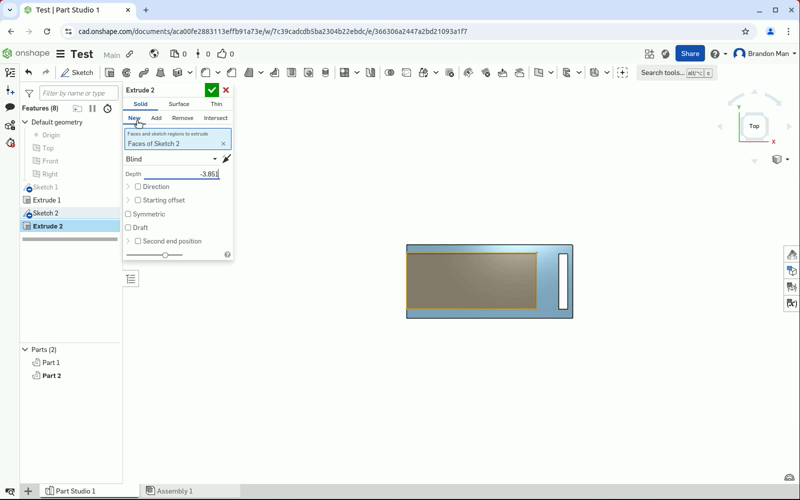
key(enter)
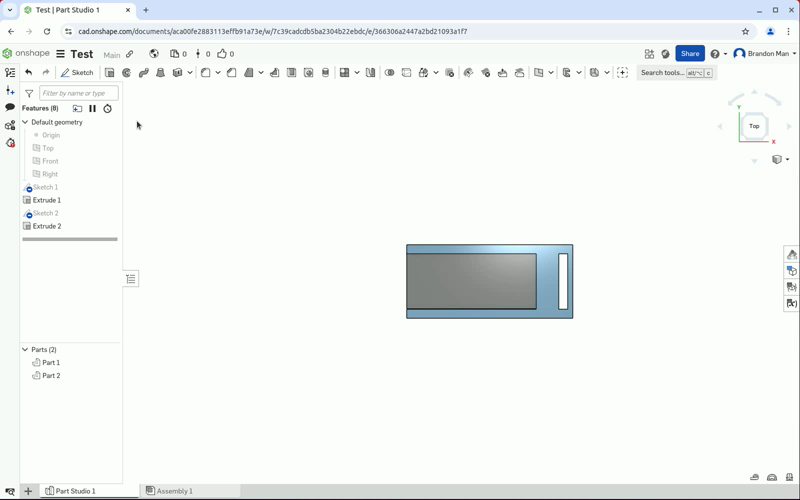
key(shift+h)
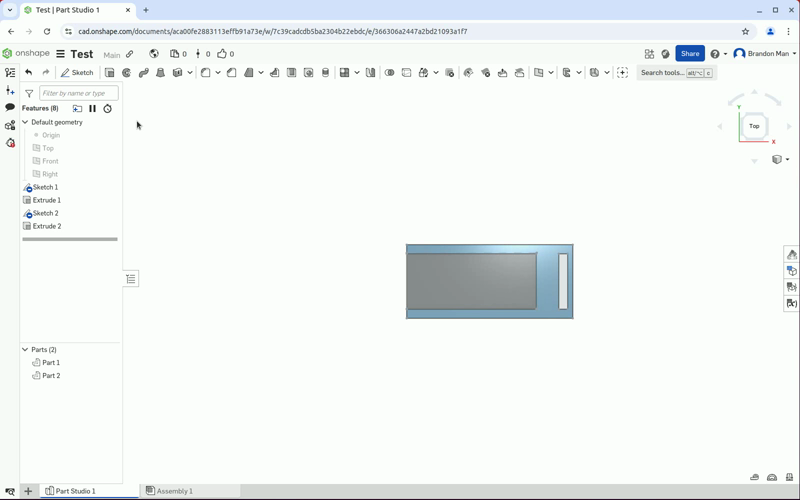
key(shift+h)
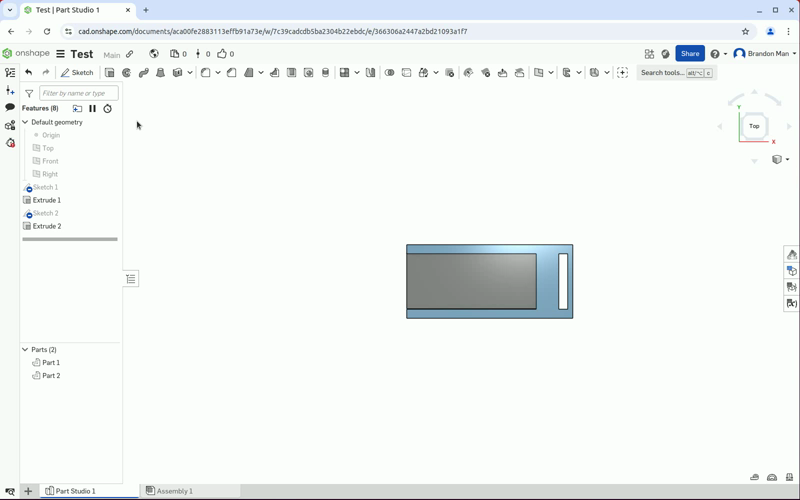
mouse_move(73, 189)
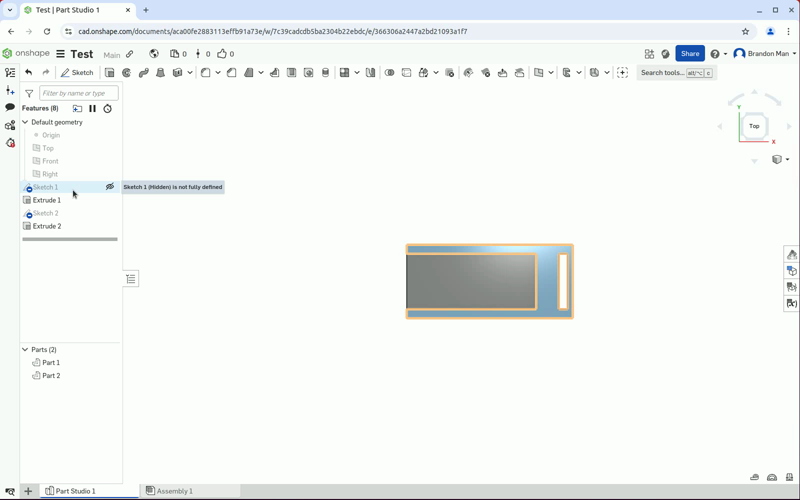
click(73, 189)
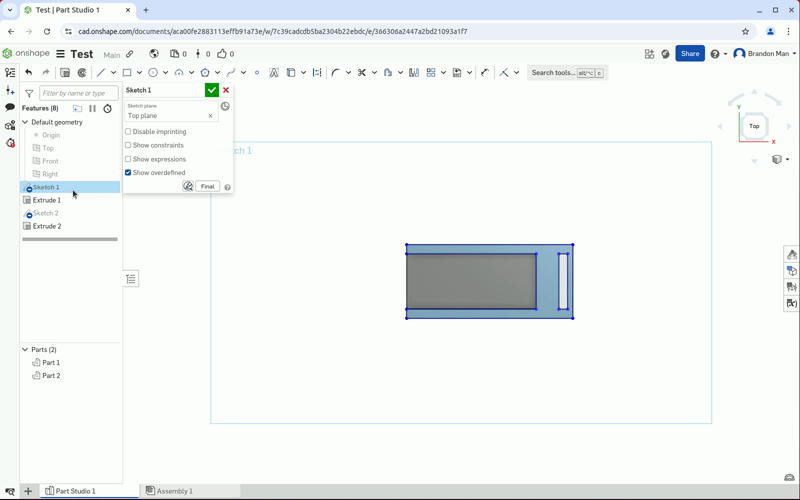
mouse_move(229, 92)
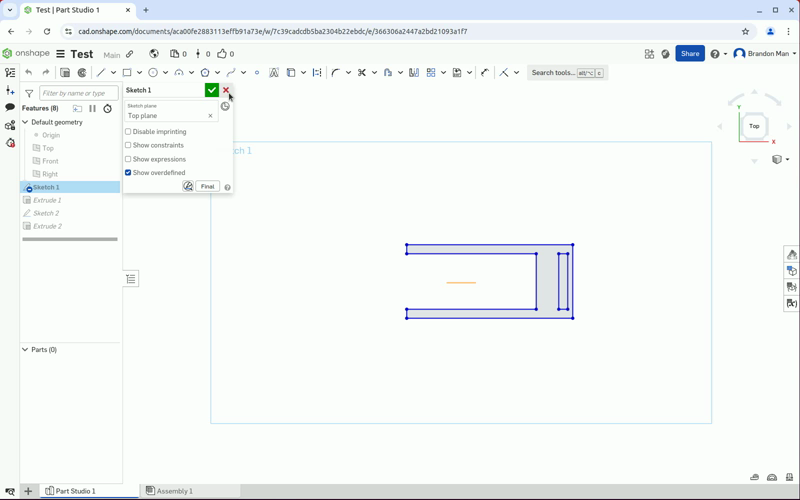
click(229, 92)
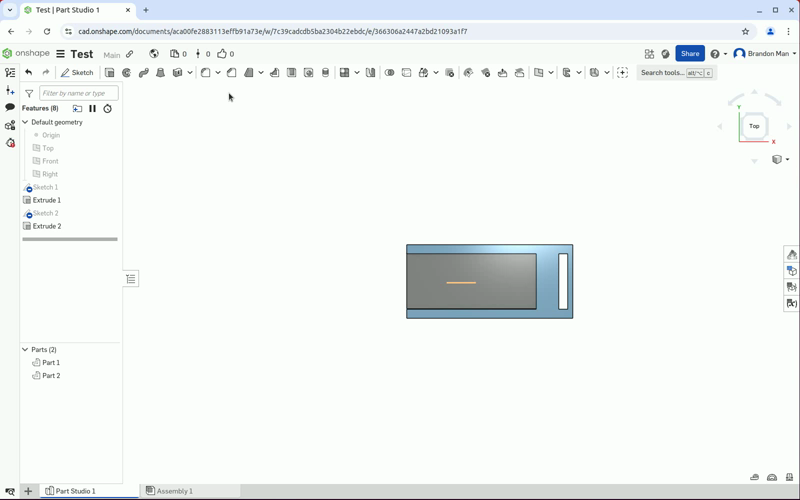
mouse_move(73, 352)
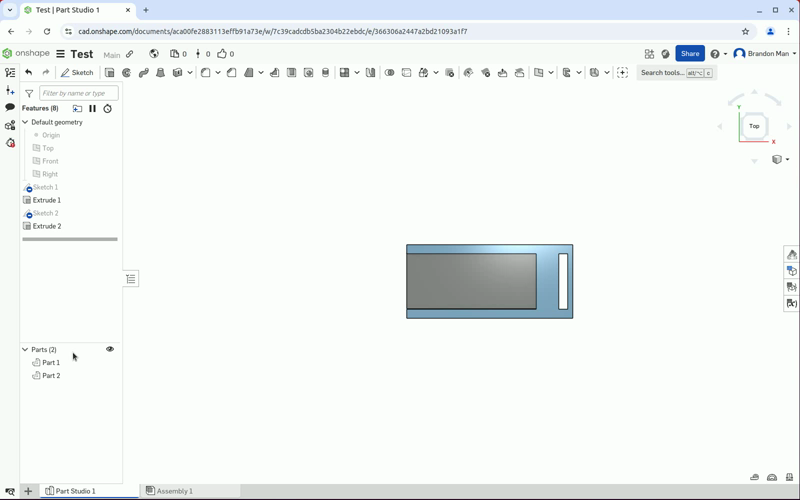
key(y)
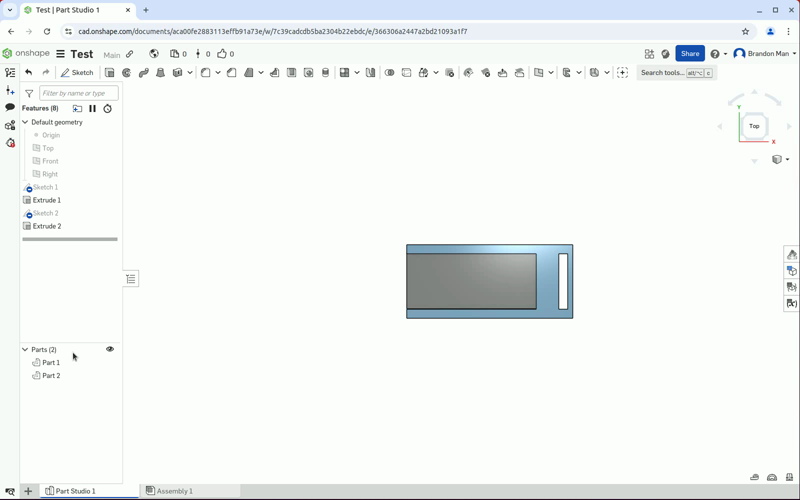
key(shift+p)
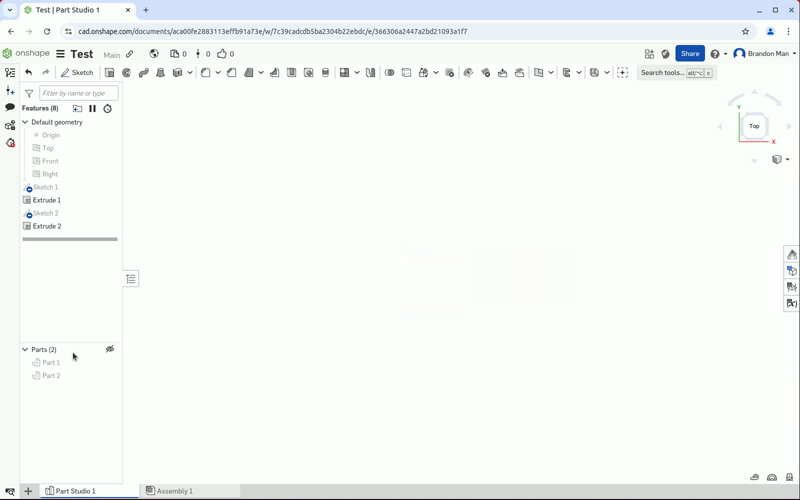
key(space)
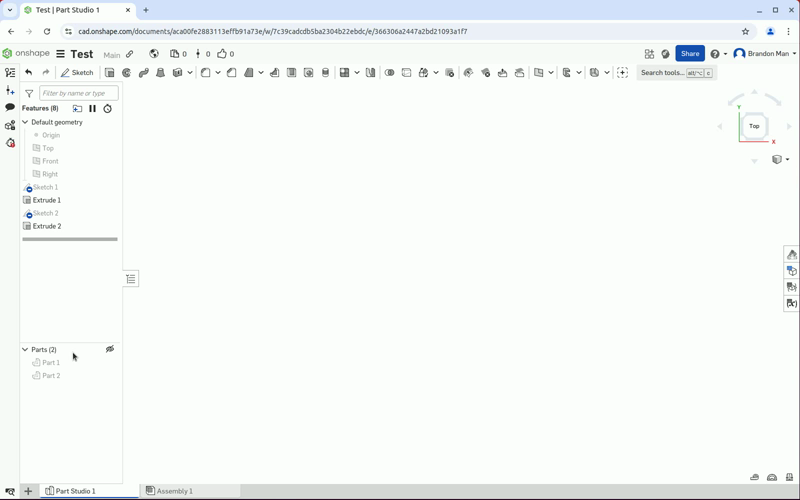
key_down(shift)
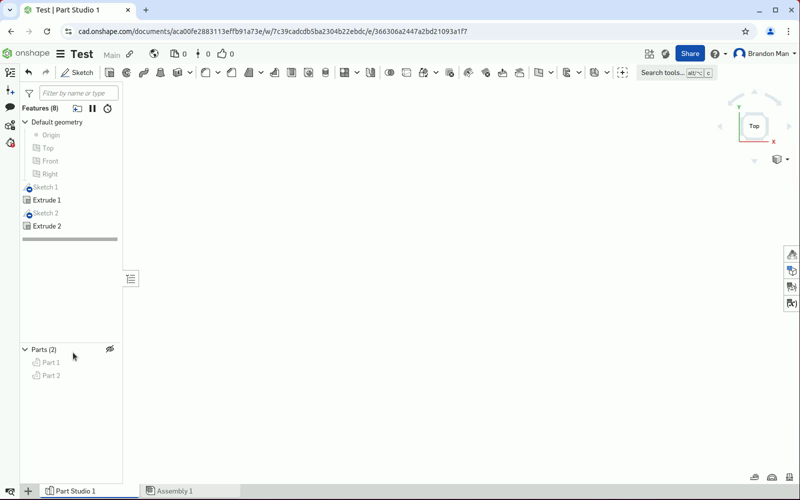
key(up)
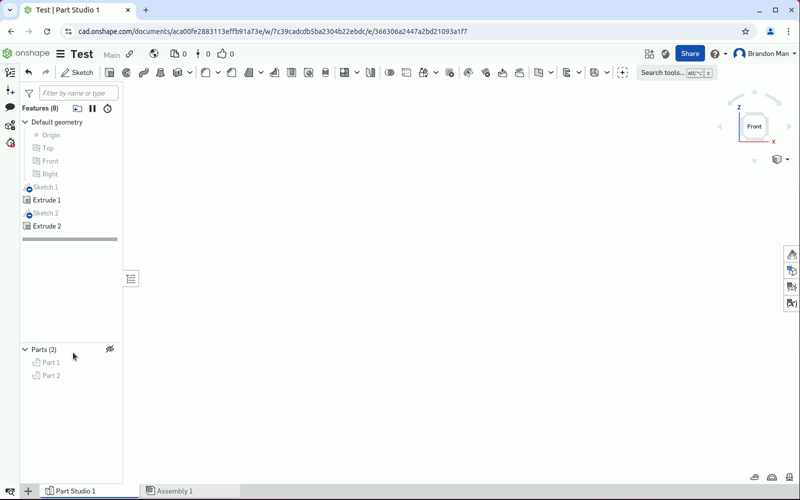
key_up(shift)
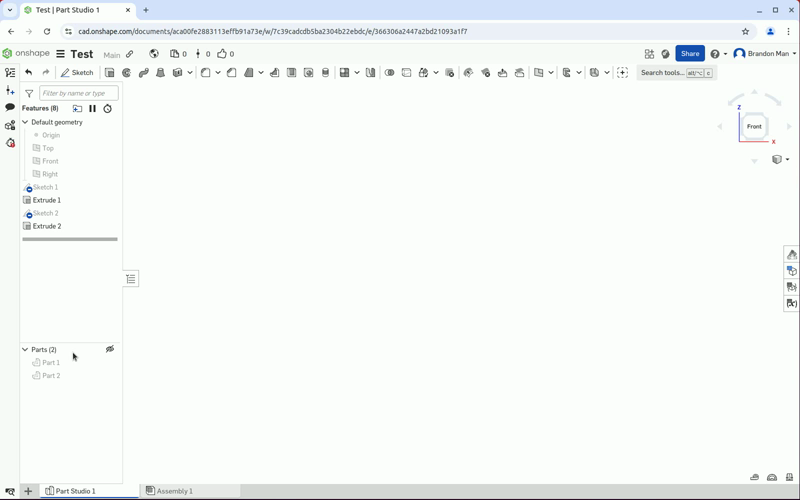
mouse_move(73, 352)
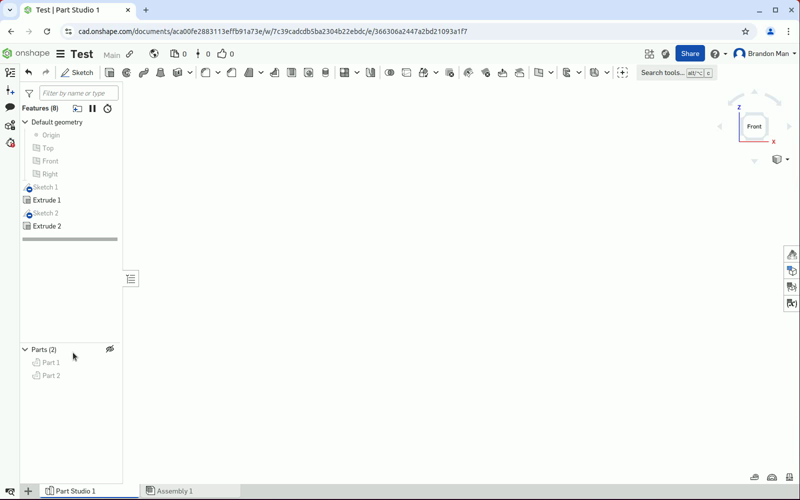
key(shift+y)
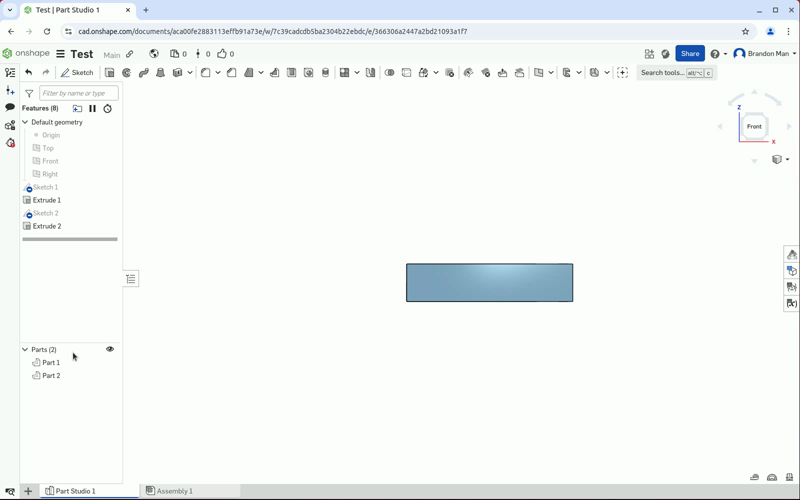
mouse_move(541, 75)
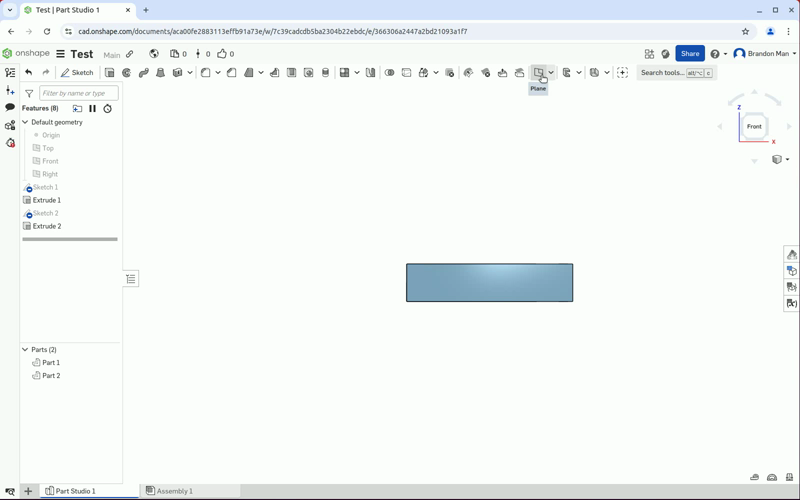
click(541, 75)
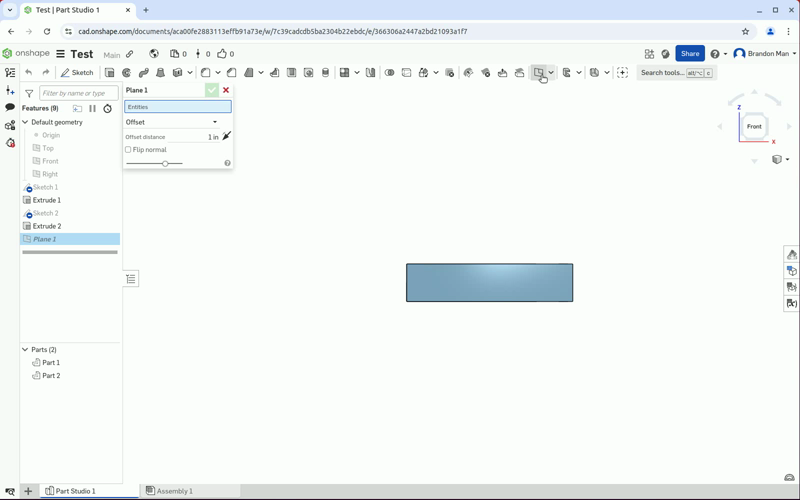
mouse_move(73, 163)
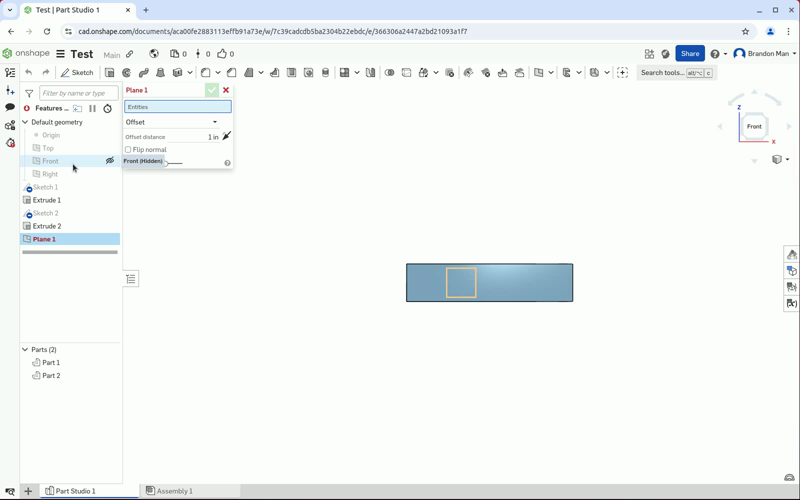
click(73, 163)
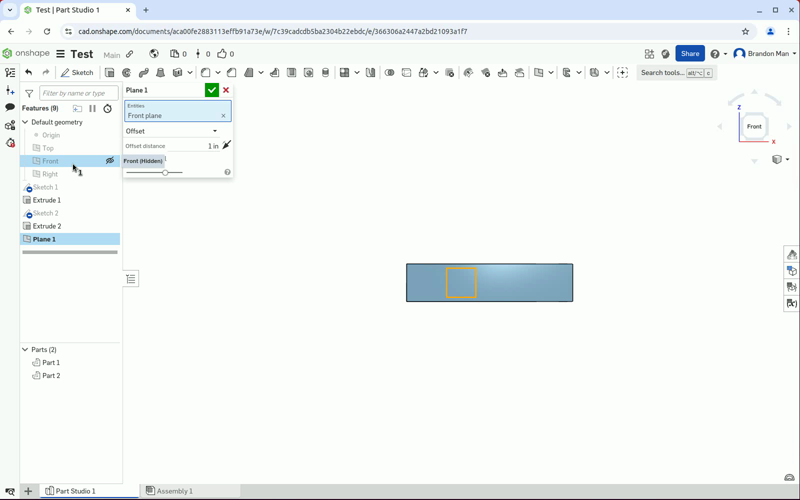
key(tab, 2)
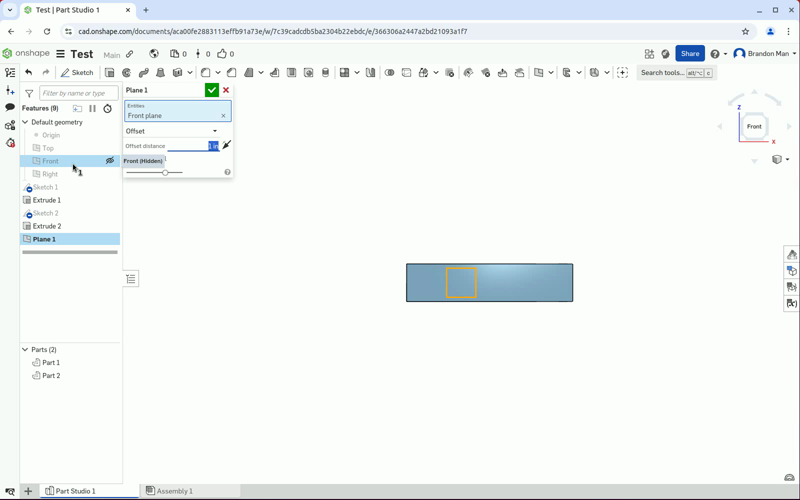
text(7.21)
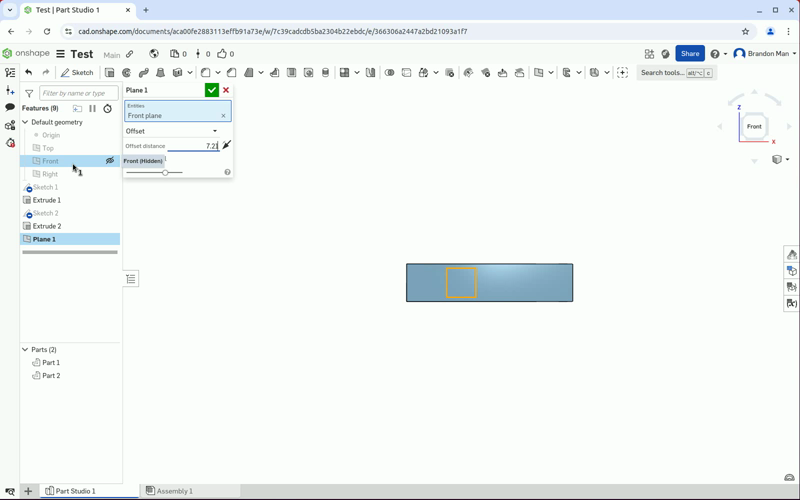
key(enter, 2)
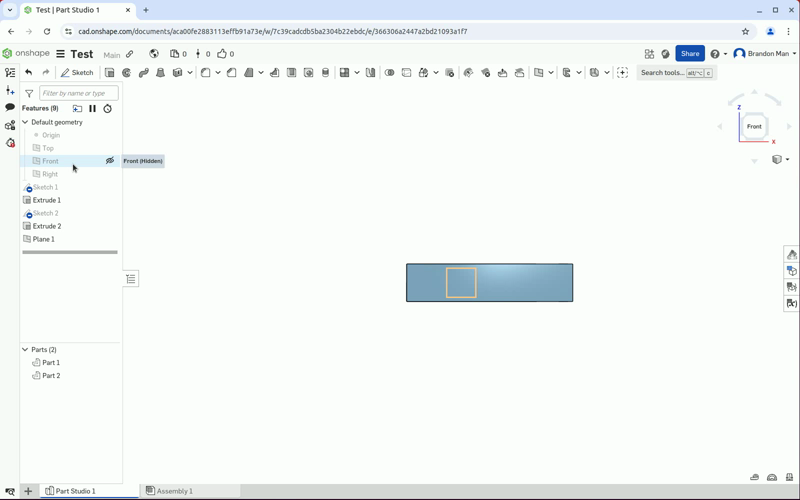
key(shift+s)
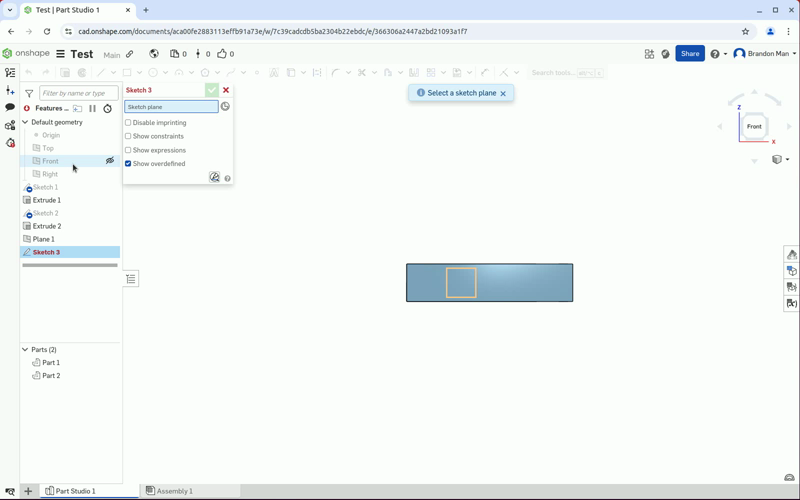
mouse_move(73, 241)
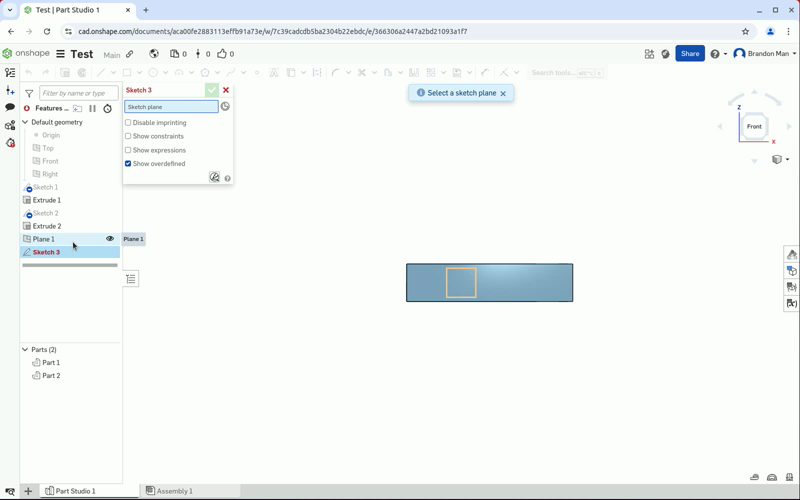
click(73, 241)
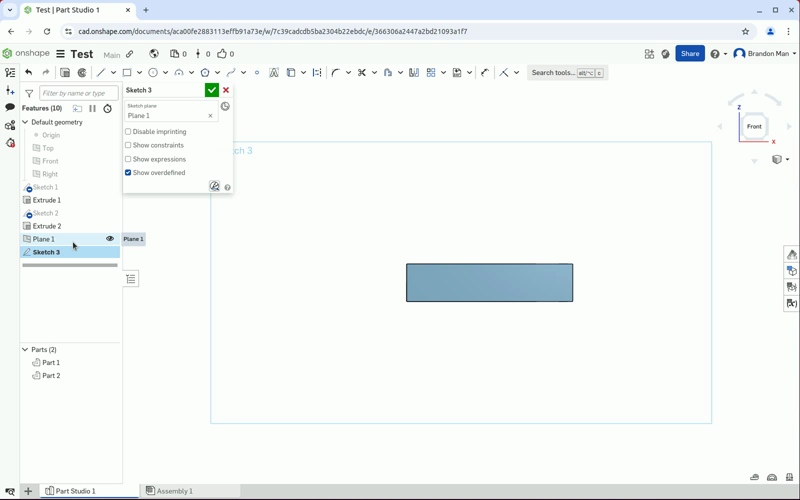
mouse_move(73, 352)
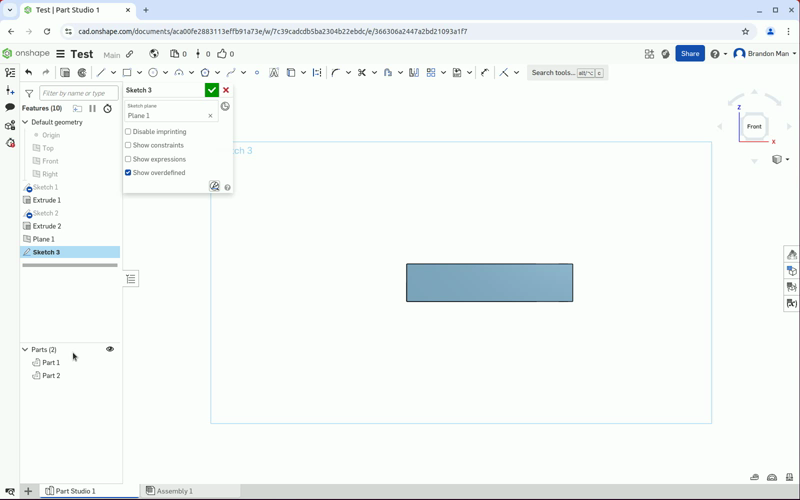
key(y)
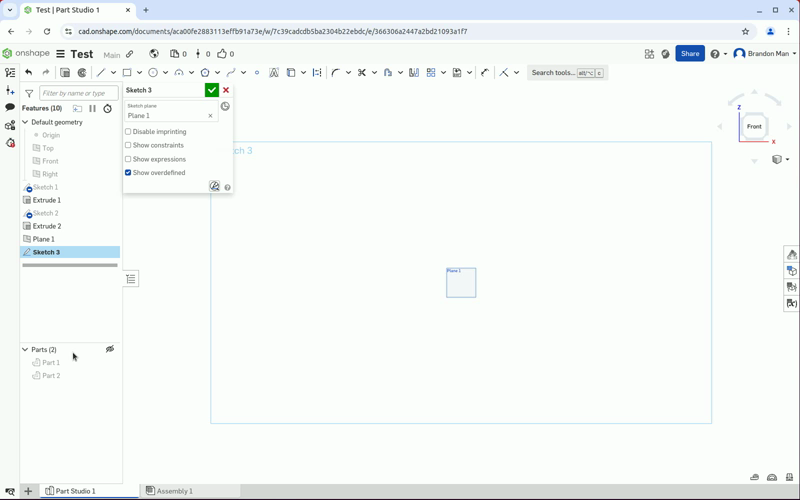
key(c)
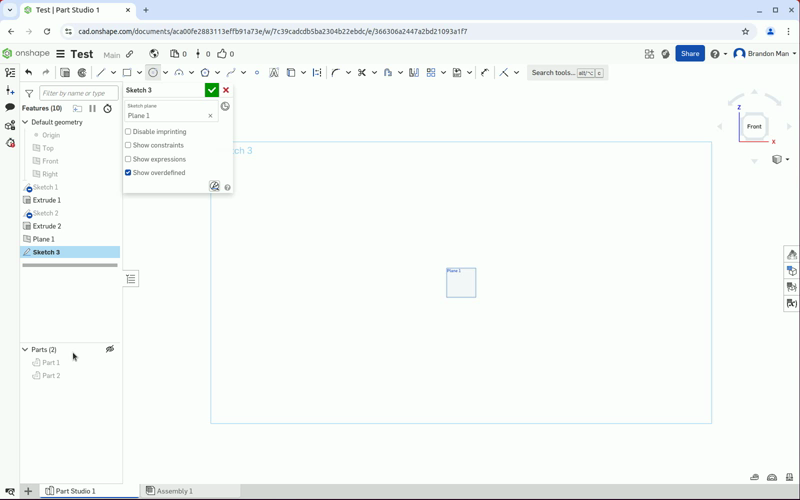
key_down(shift)
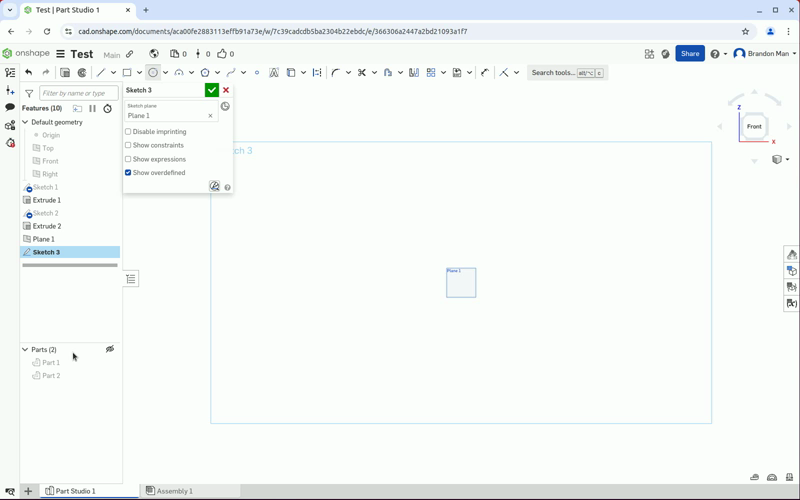
mouse_move(565, 273)
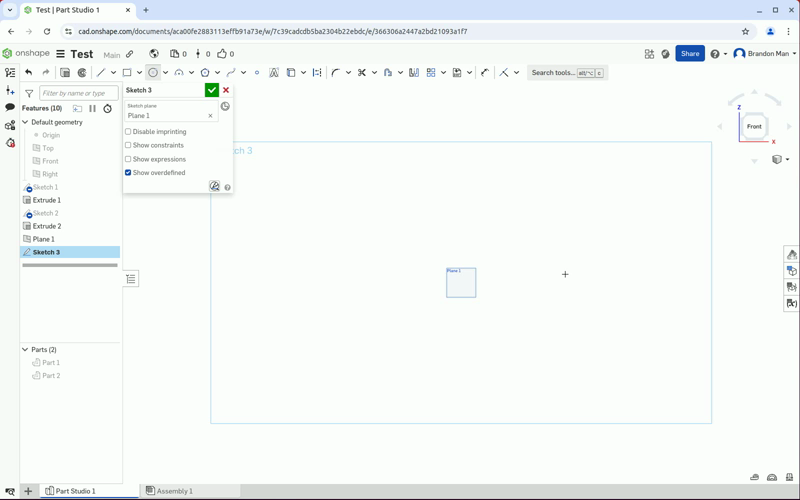
click(565, 273)
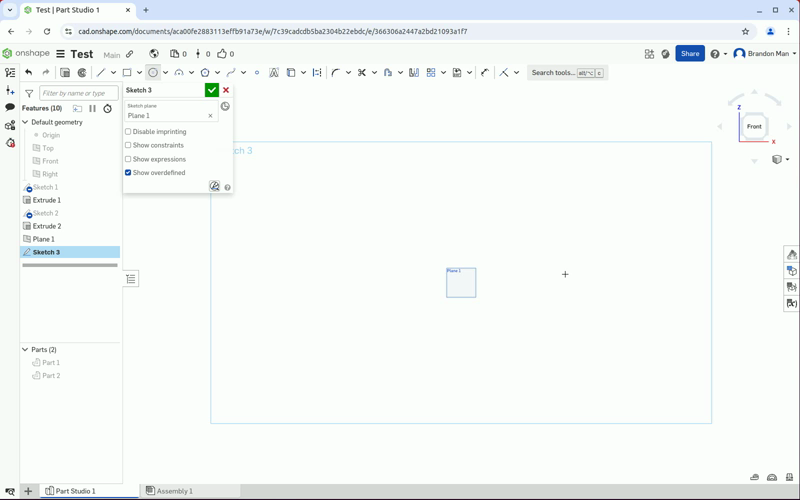
key_up(shift)
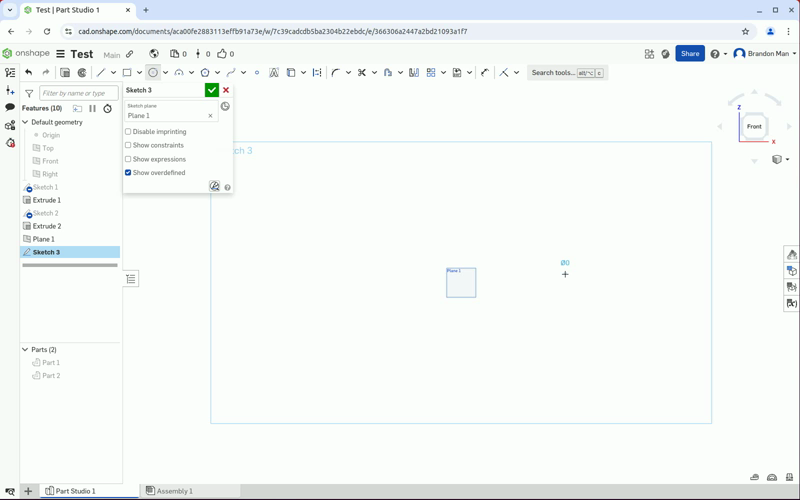
mouse_move(568, 273)
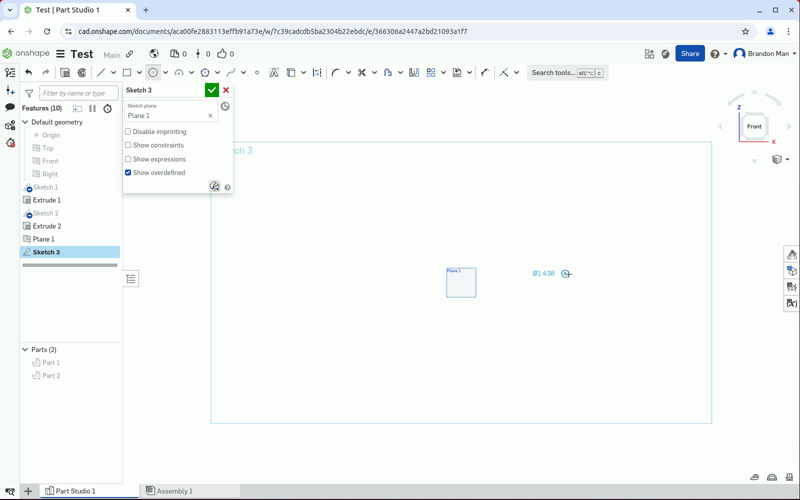
click(568, 273)
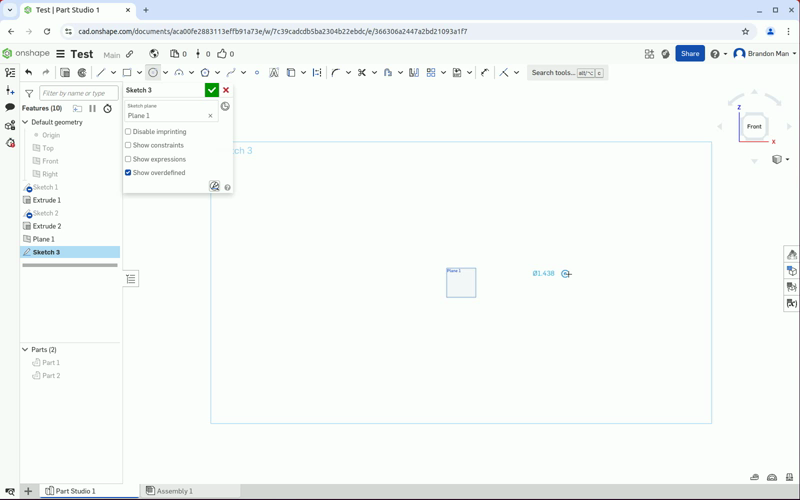
key(esc)
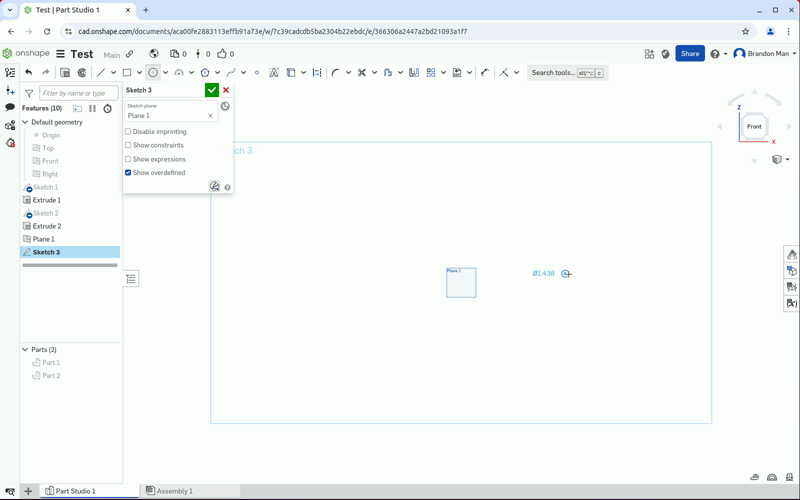
mouse_move(565, 274)
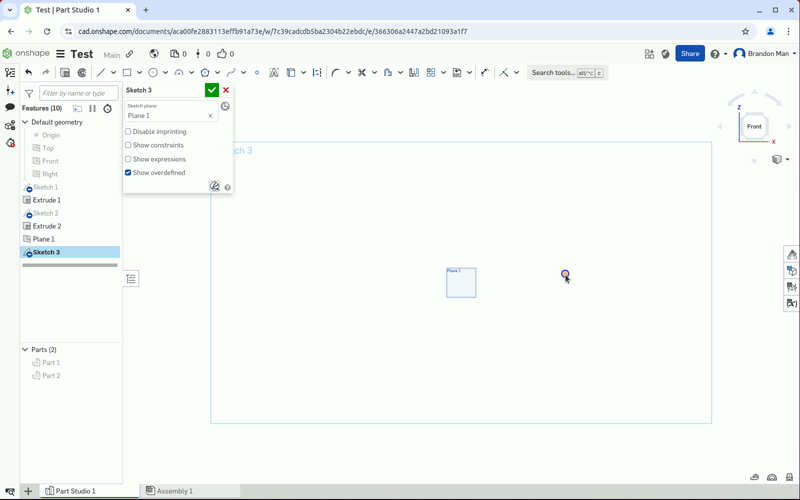
scroll(6)
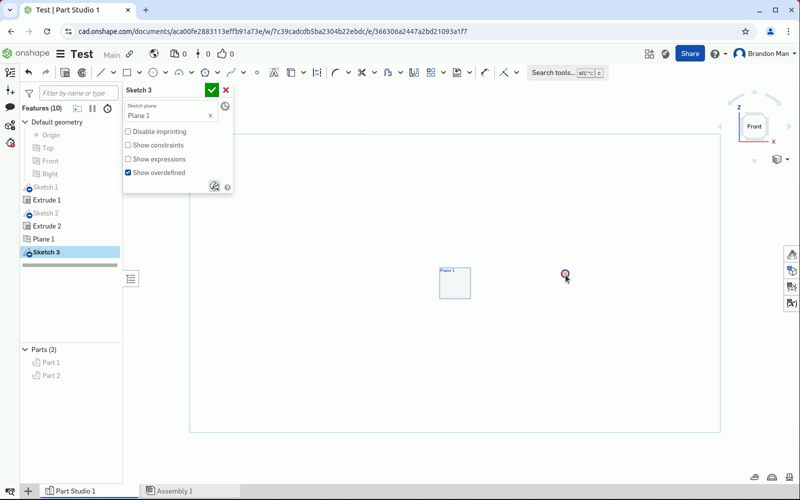
scroll(6)
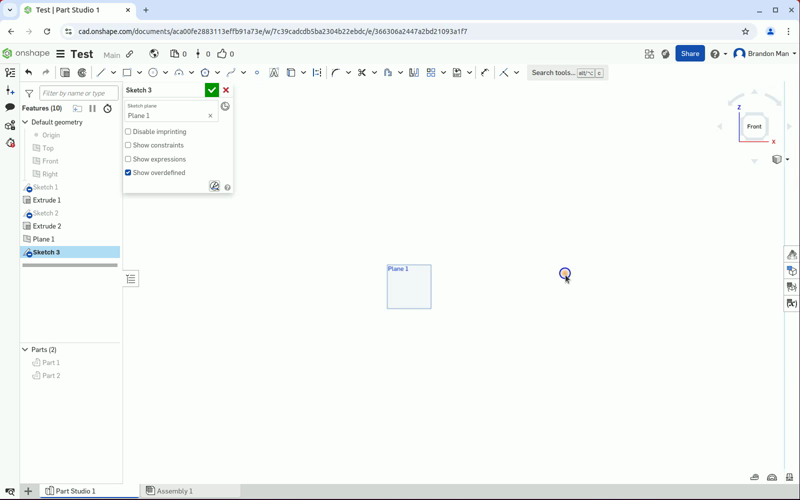
scroll(6)
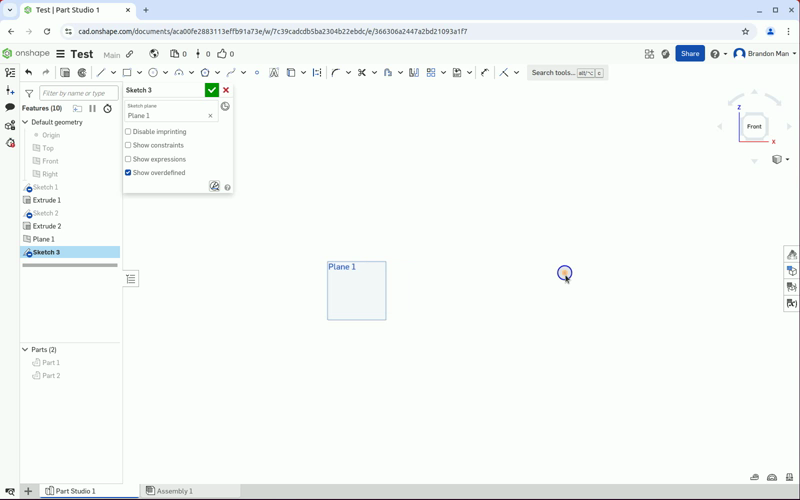
scroll(6)
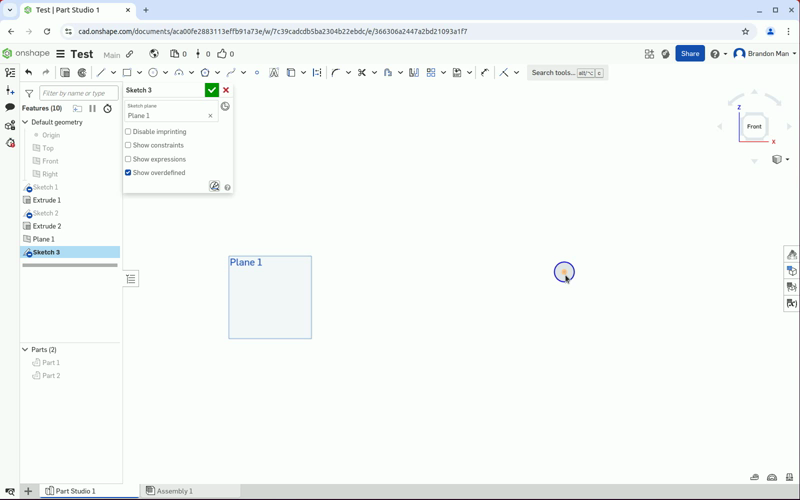
scroll(6)
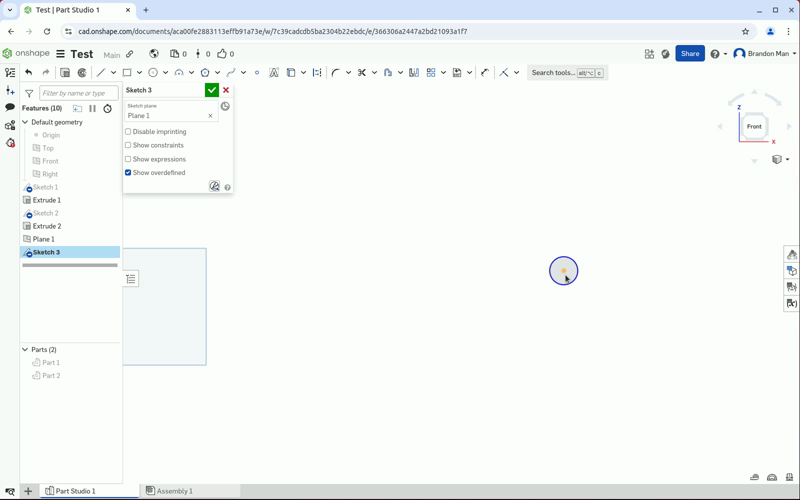
scroll(6)
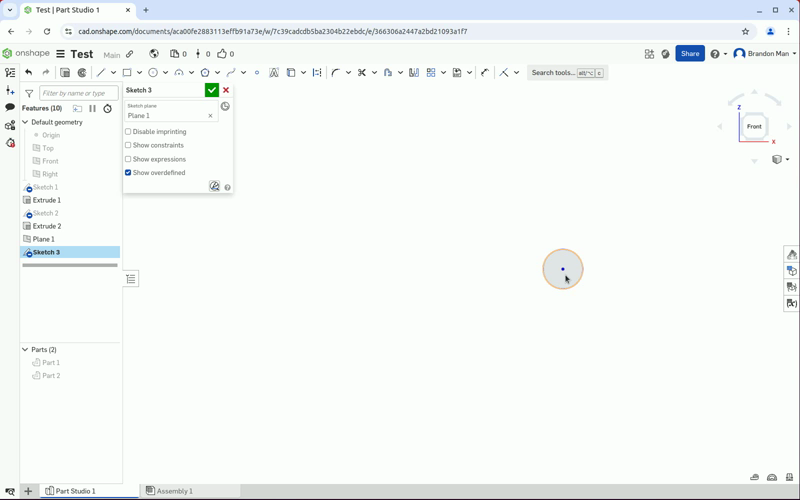
scroll(6)
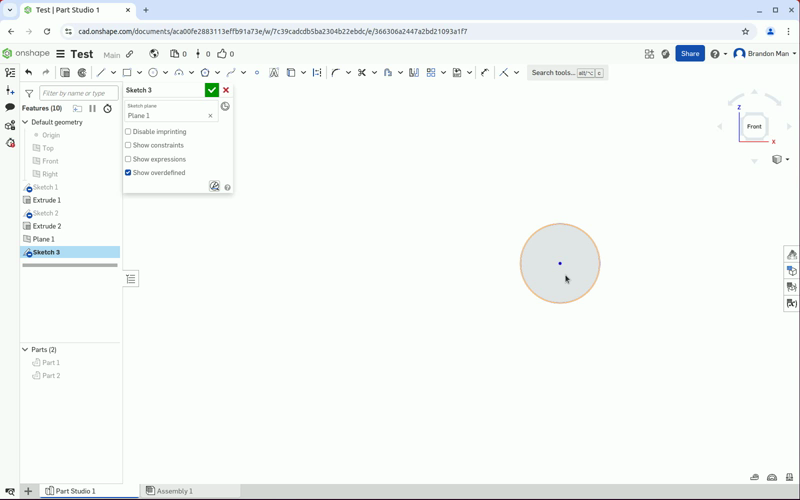
click(565, 274)
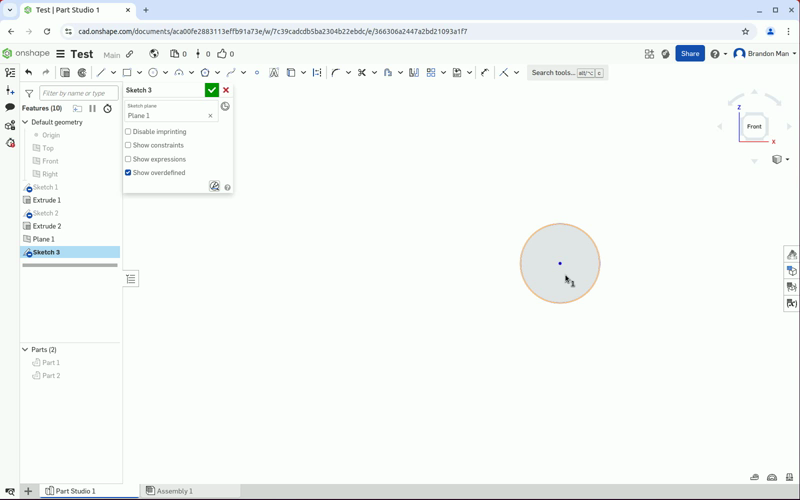
scroll(-6)
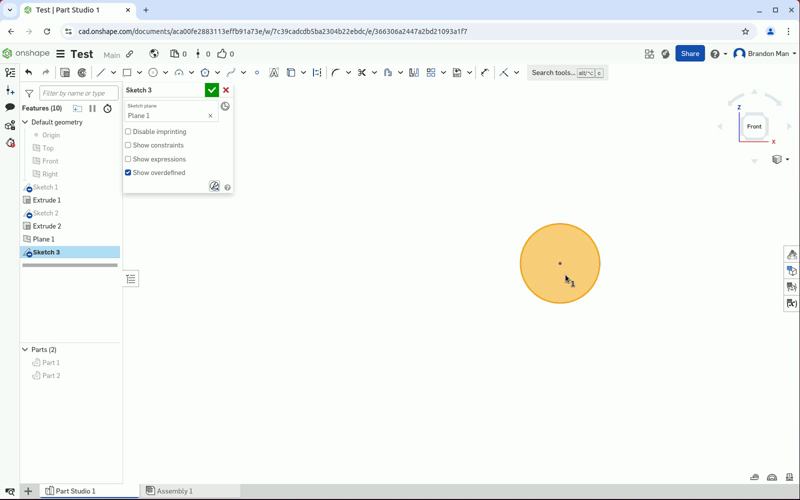
scroll(-6)
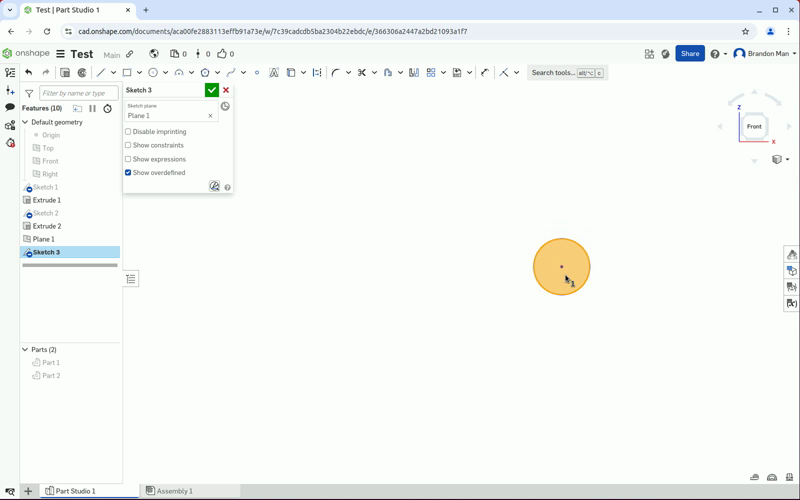
scroll(-6)
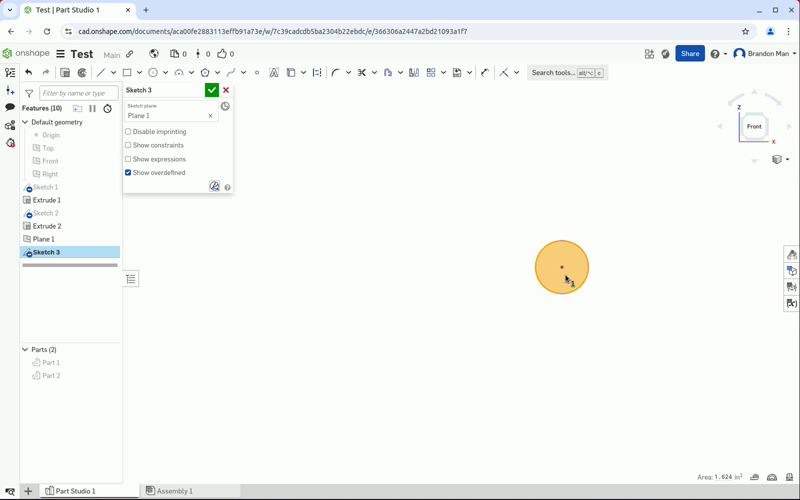
scroll(-6)
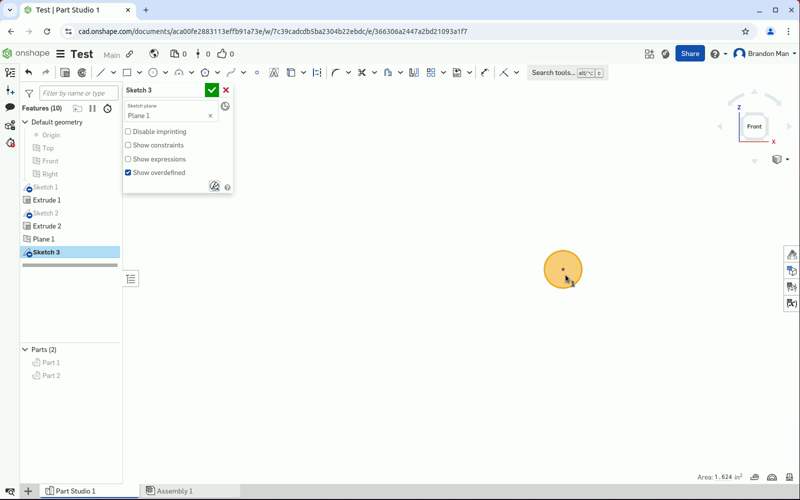
scroll(-6)
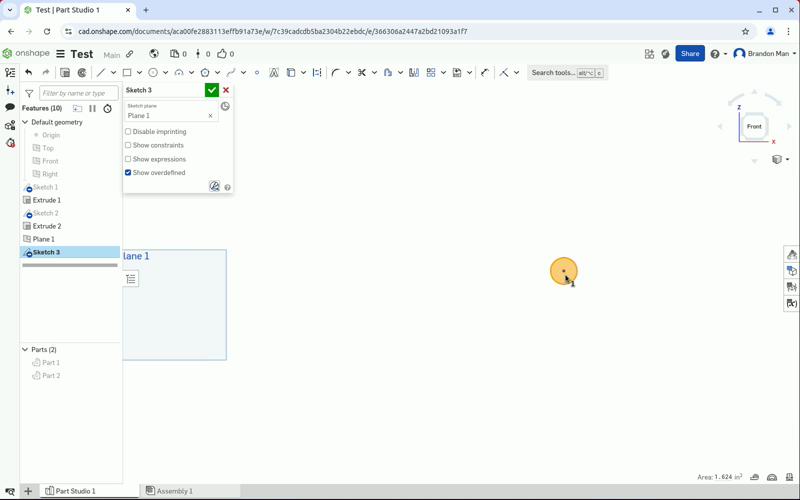
scroll(-6)
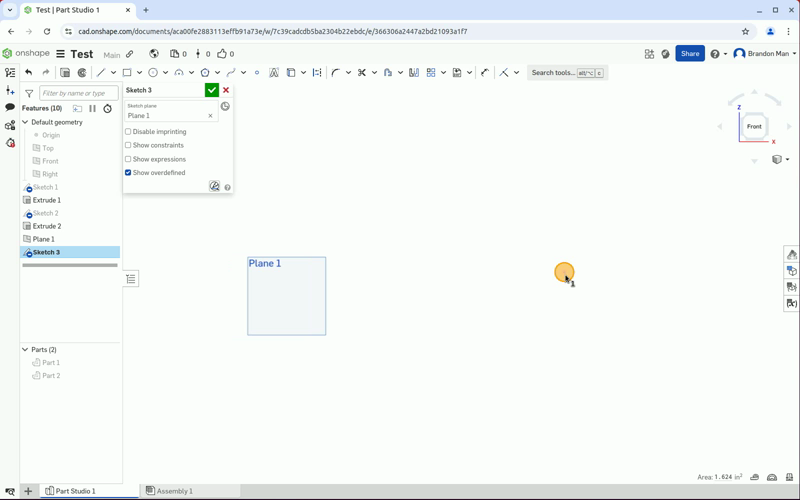
scroll(-6)
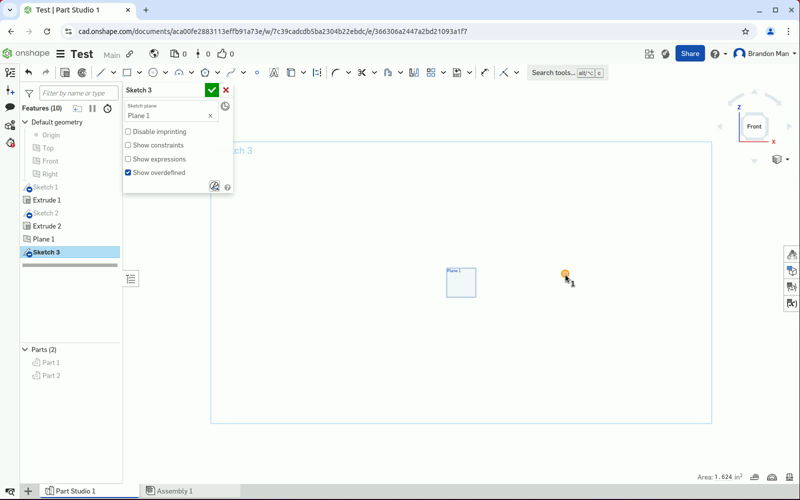
mouse_move(73, 352)
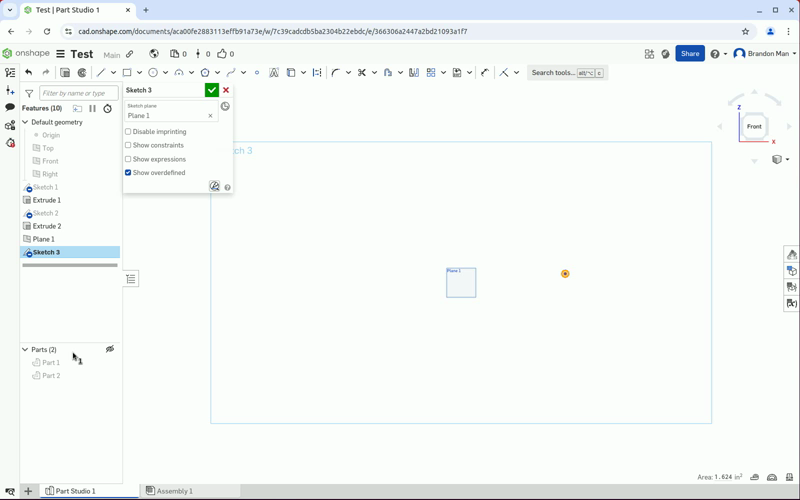
key(shift+y)
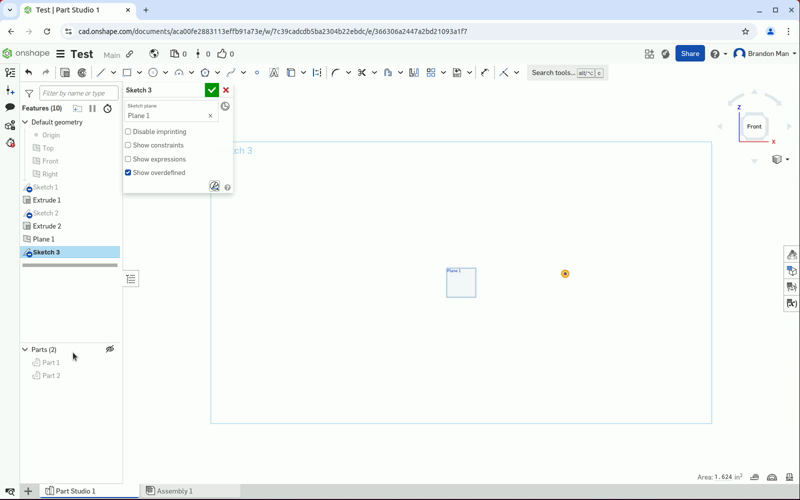
key(shift+e)
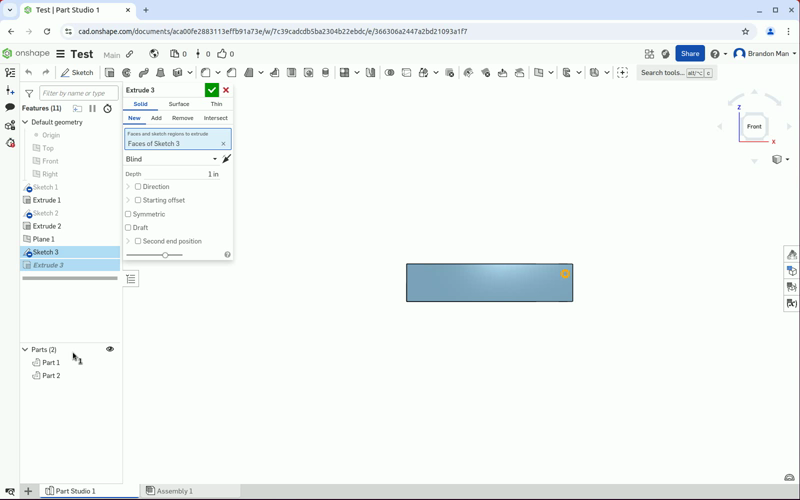
mouse_move(143, 106)
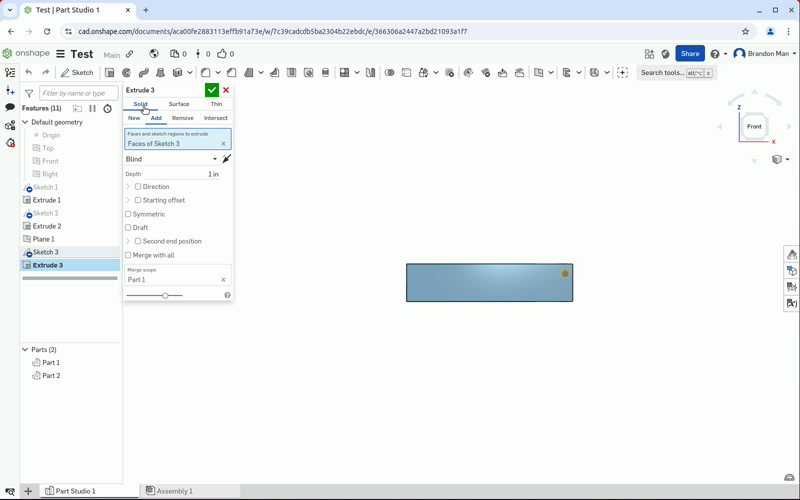
click(143, 106)
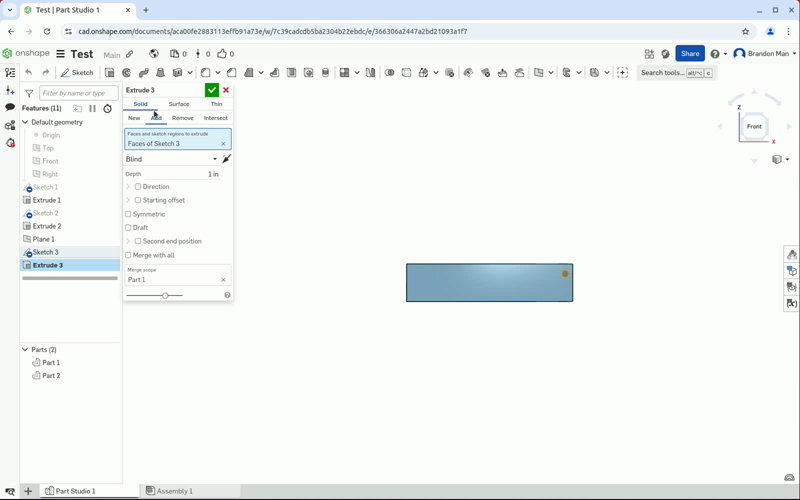
mouse_move(186, 120)
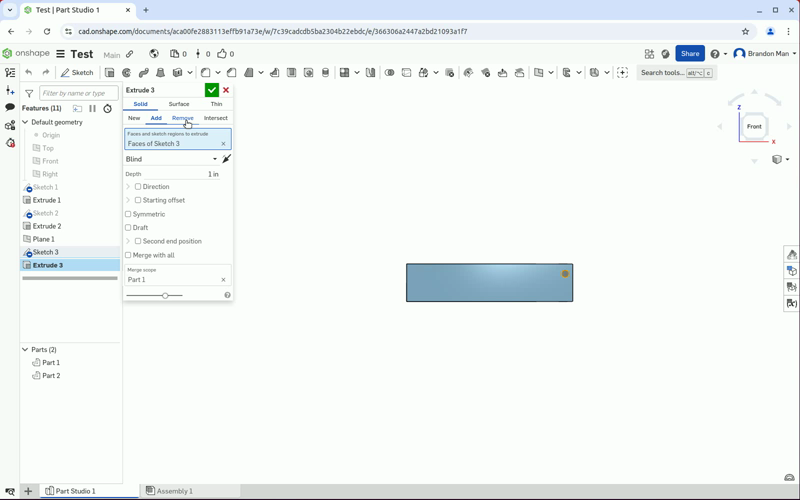
click(186, 120)
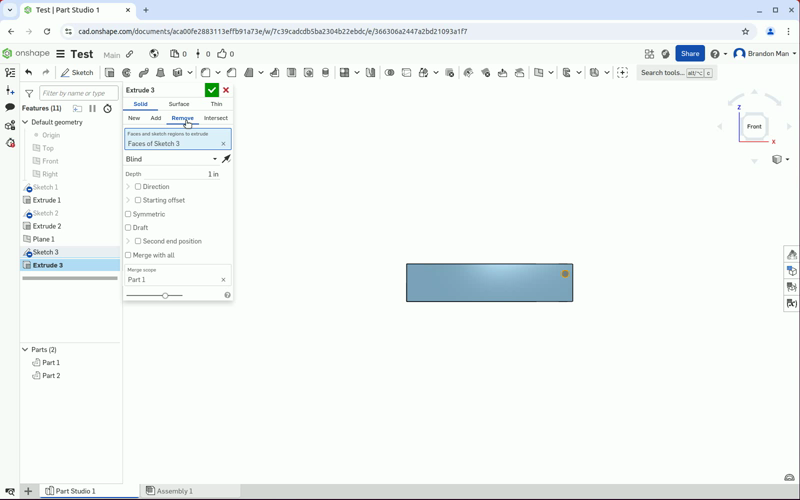
key(tab, 4)
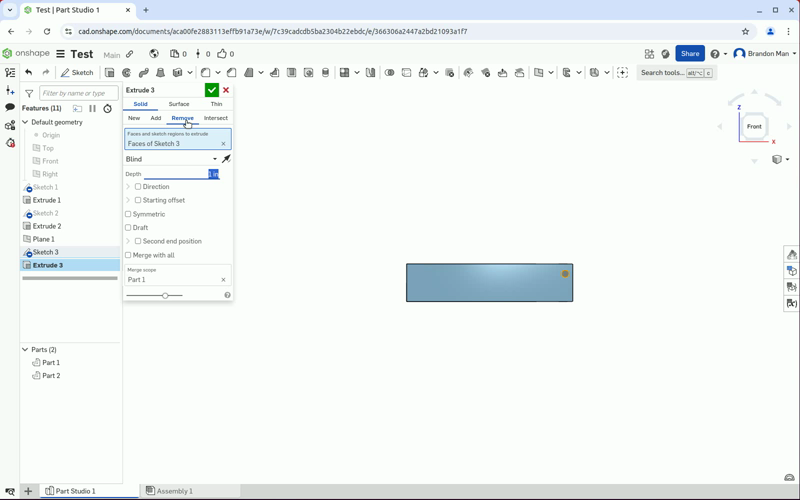
text(30.811)
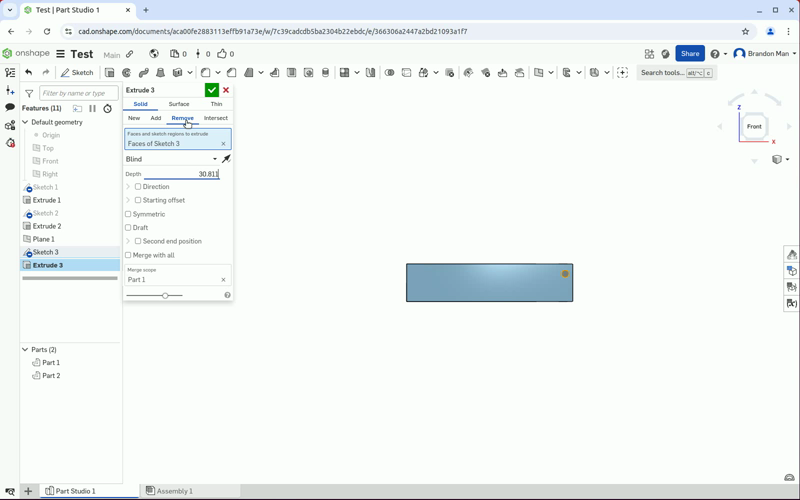
key(tab, 6)
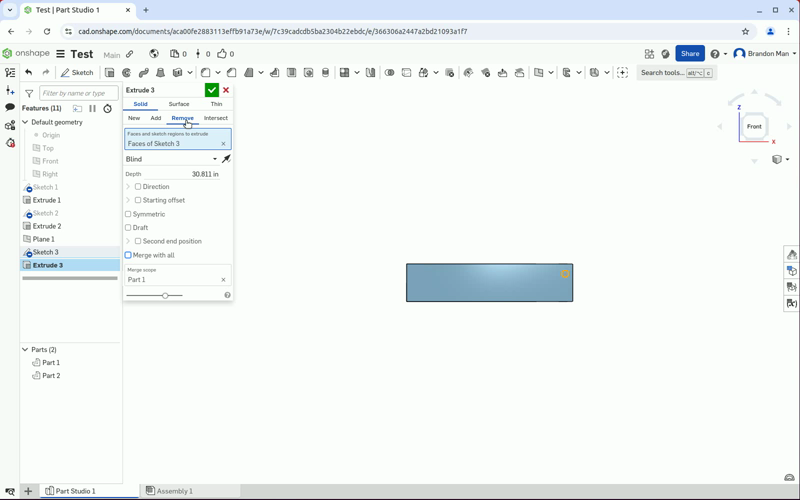
key(space)
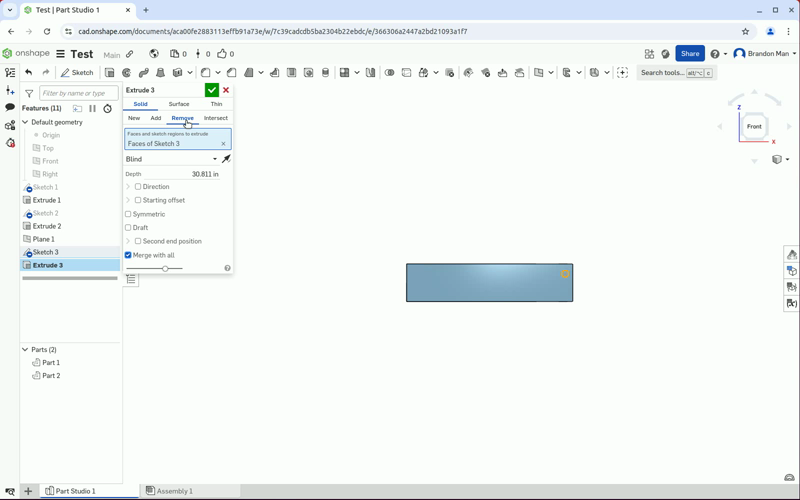
key(enter)
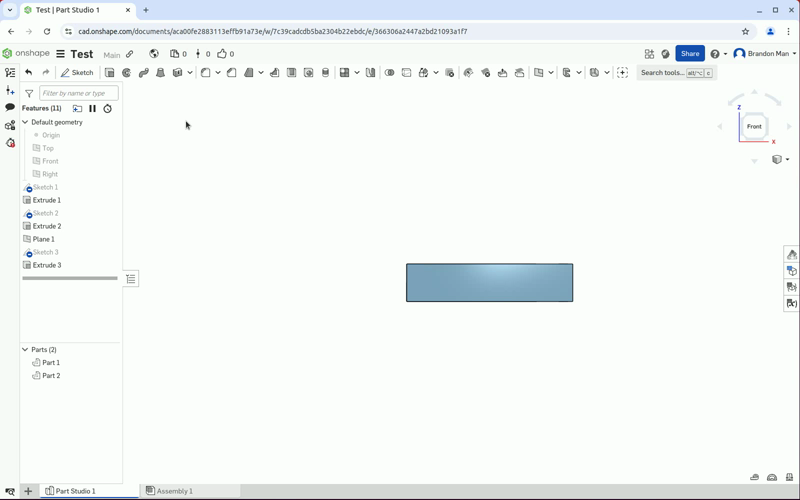
key(shift+h)
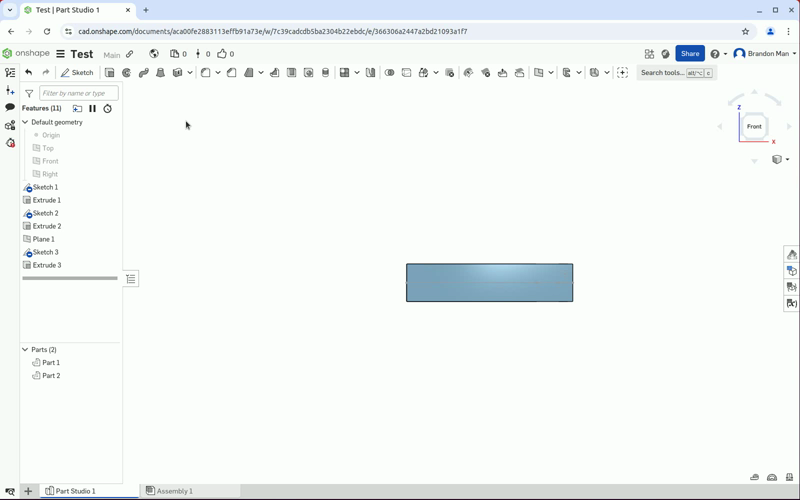
key(shift+h)
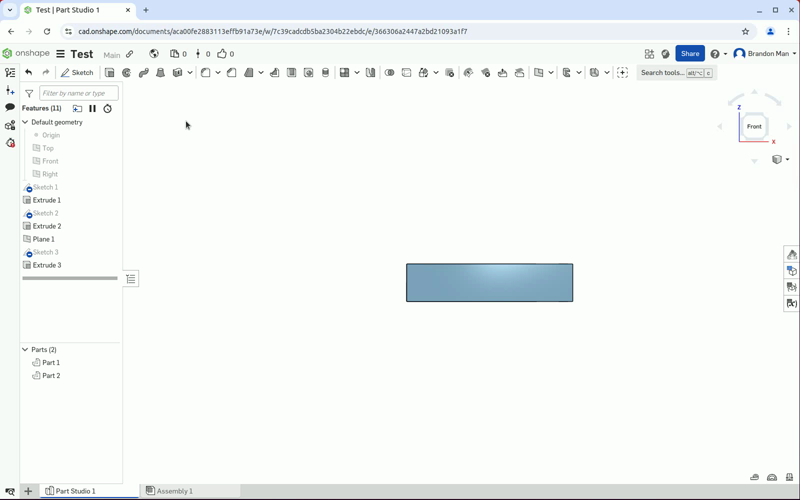
mouse_move(73, 189)
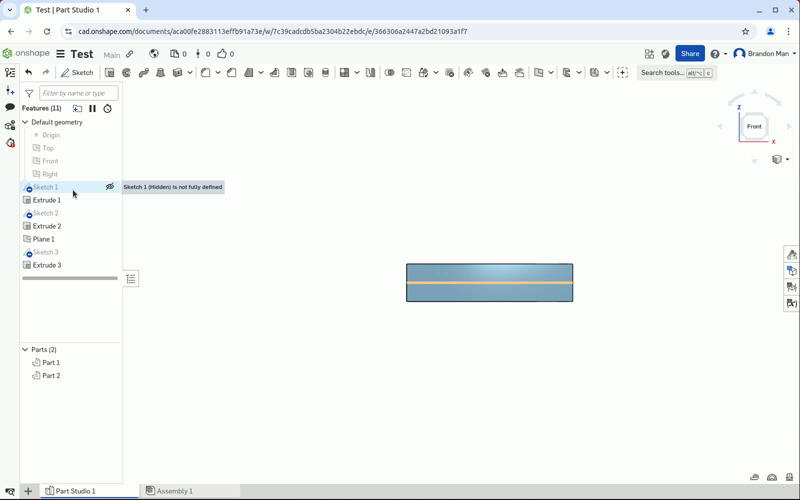
click(73, 189)
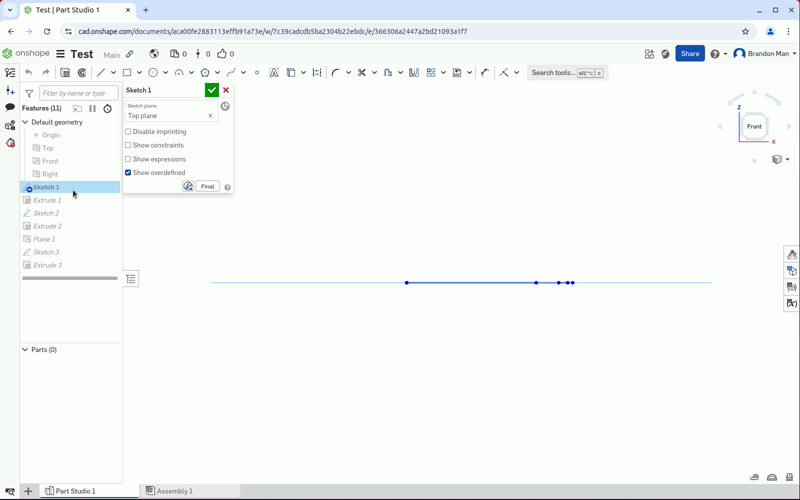
mouse_move(229, 92)
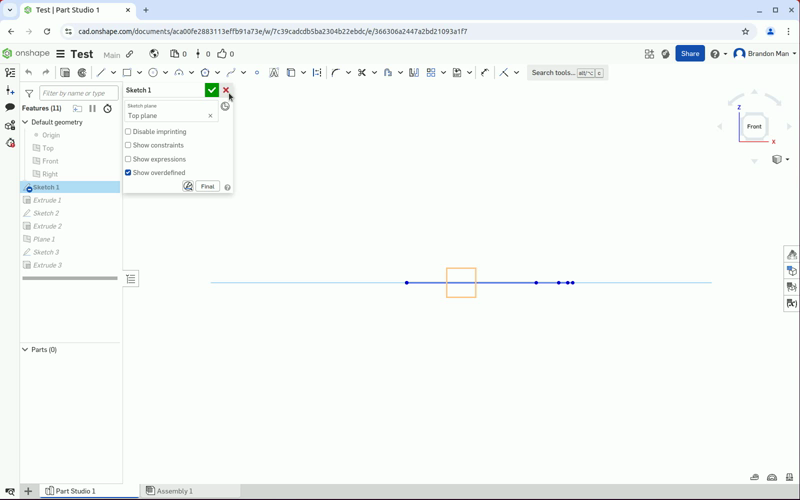
click(229, 92)
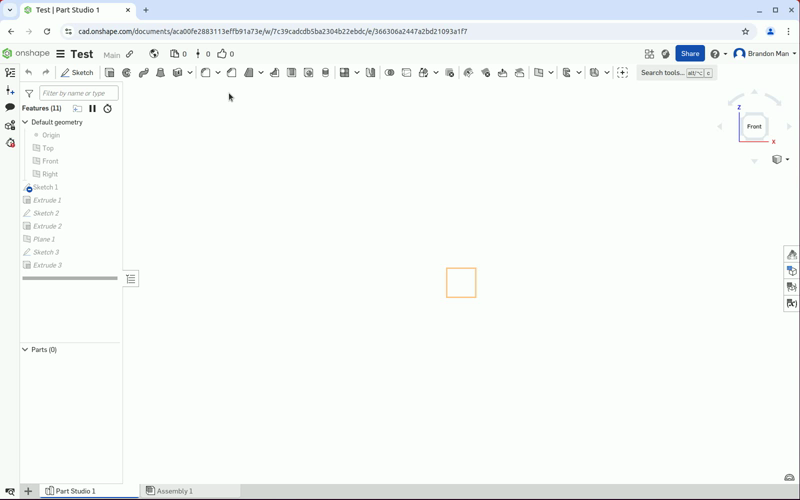
key(shift+s)
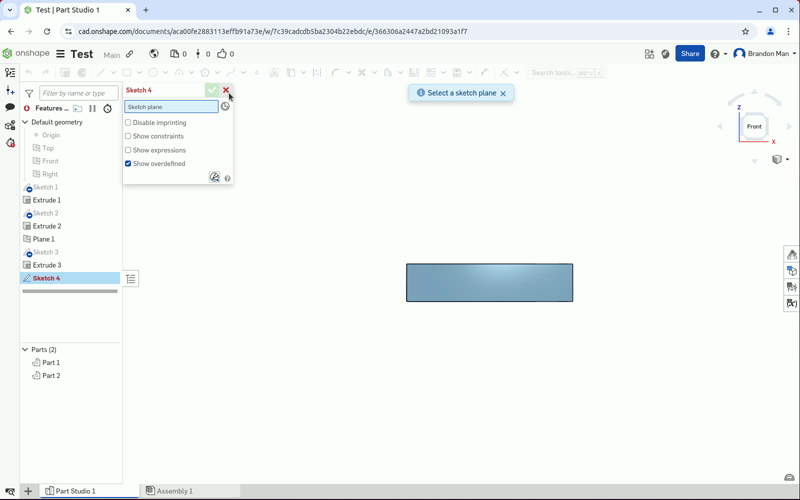
mouse_move(73, 241)
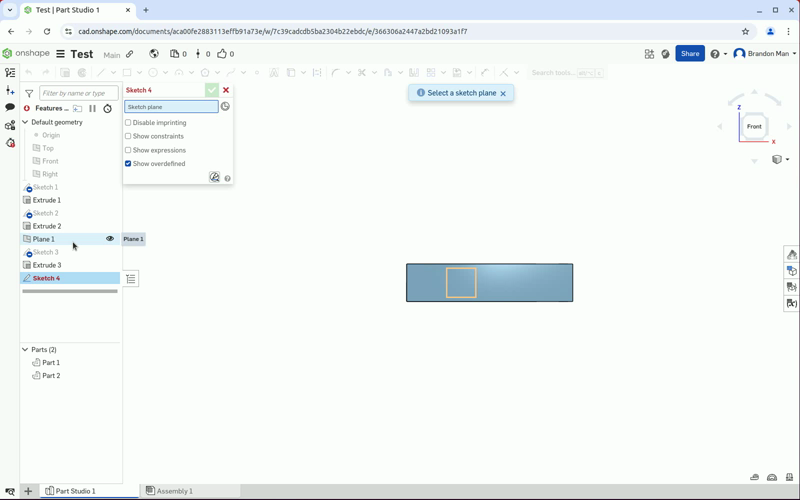
click(73, 241)
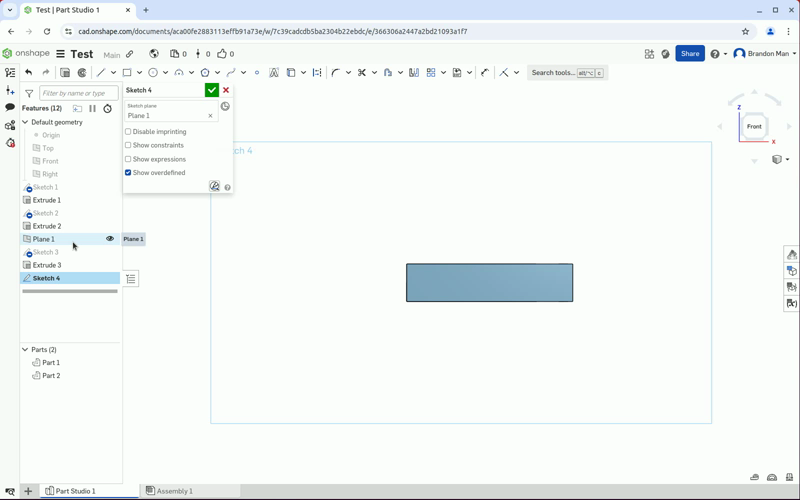
mouse_move(73, 352)
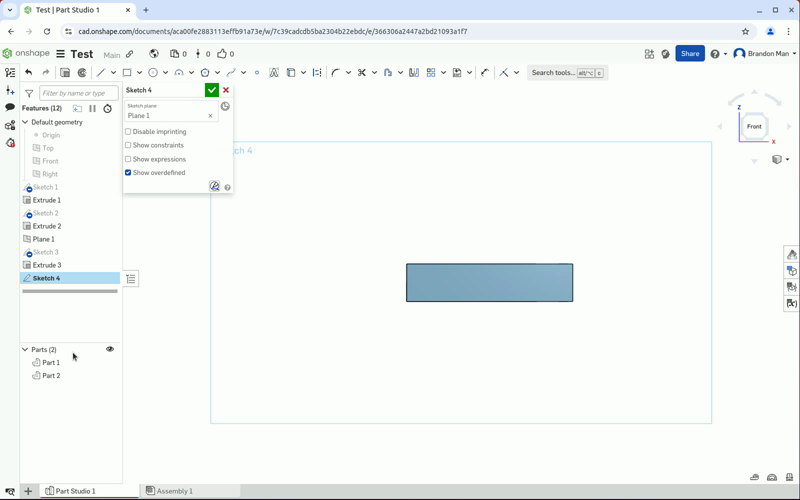
key(y)
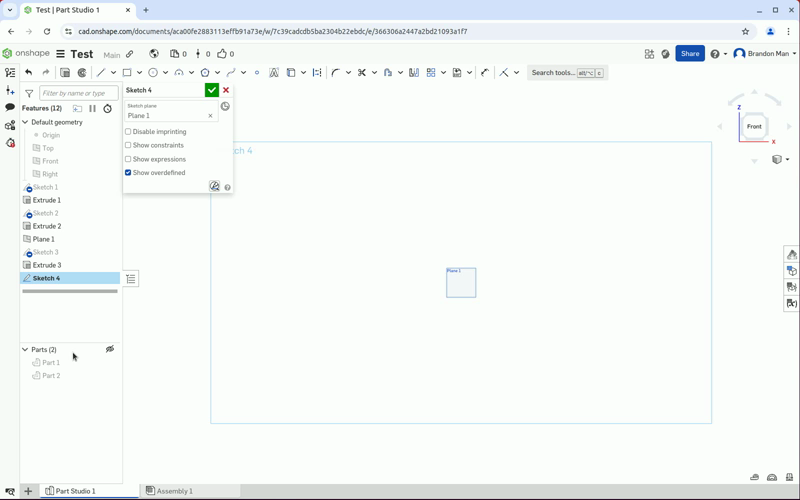
key(c)
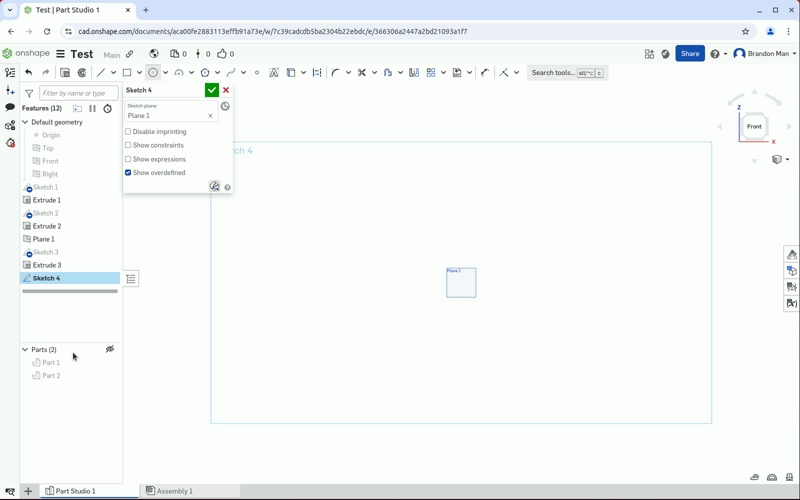
key_down(shift)
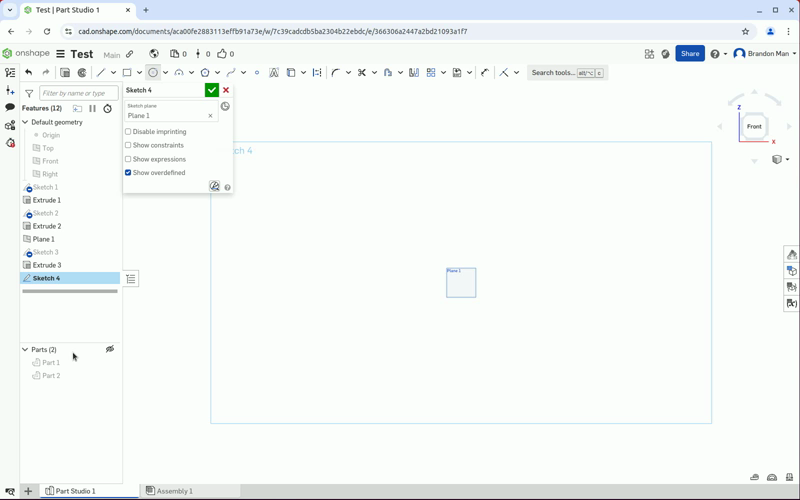
mouse_move(416, 292)
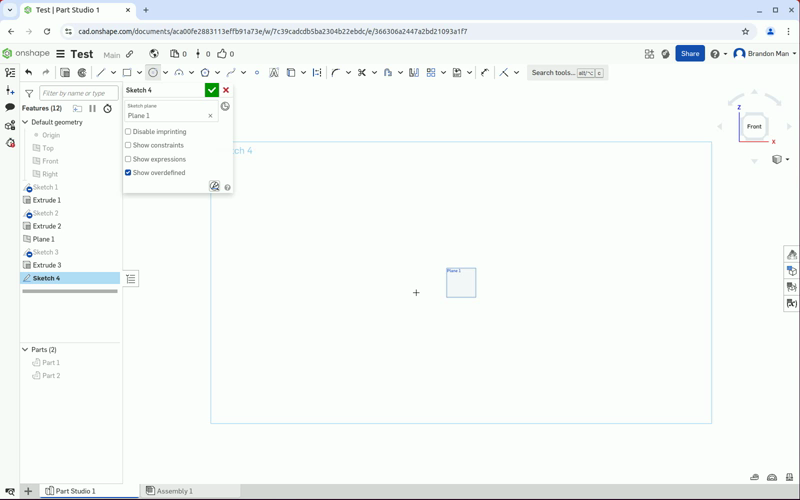
click(416, 292)
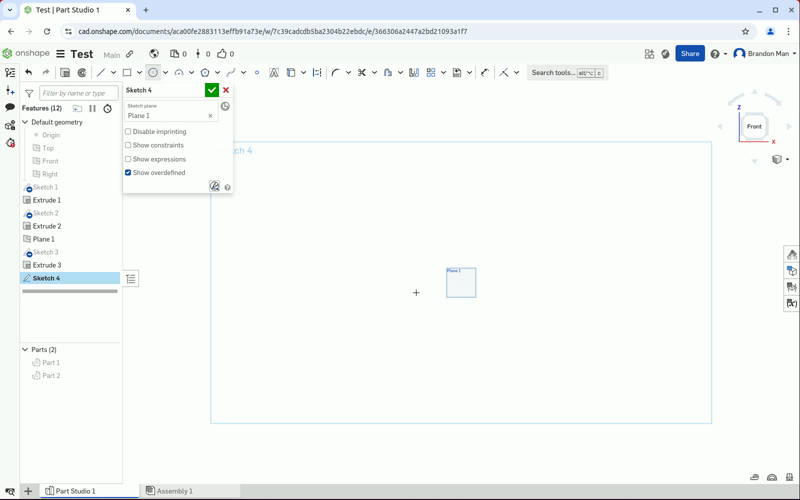
key_up(shift)
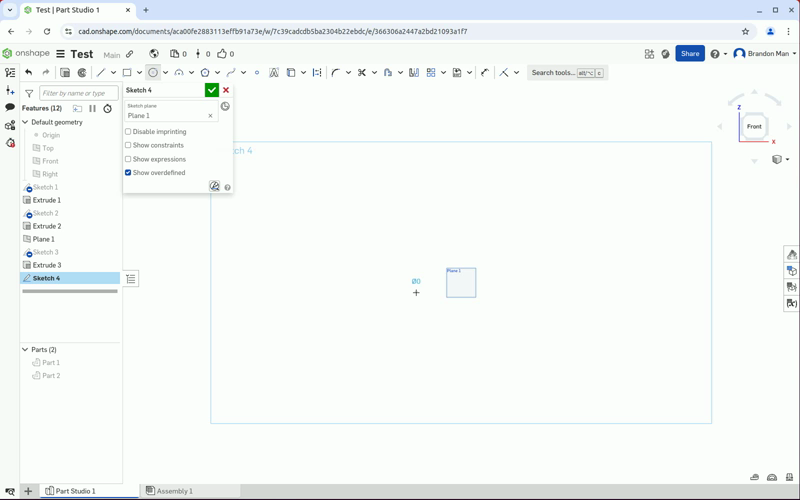
mouse_move(419, 292)
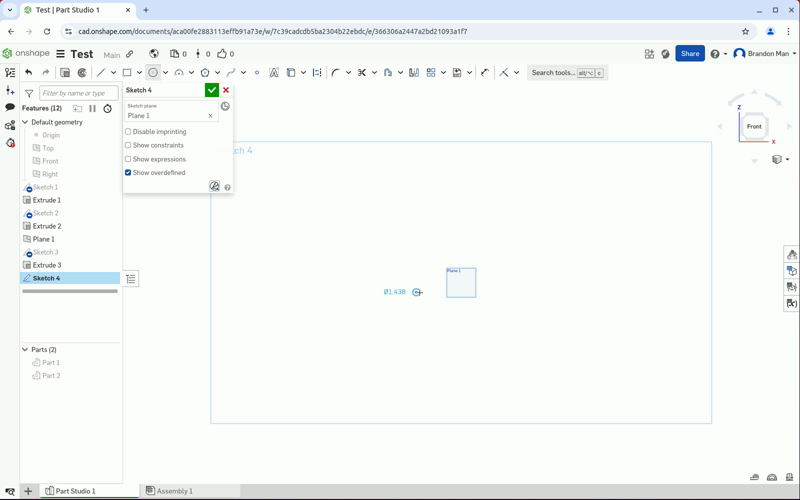
click(419, 292)
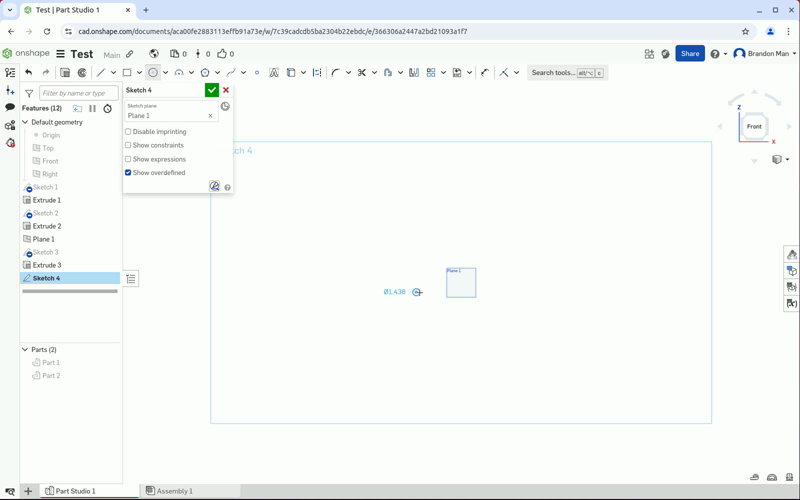
key(esc)
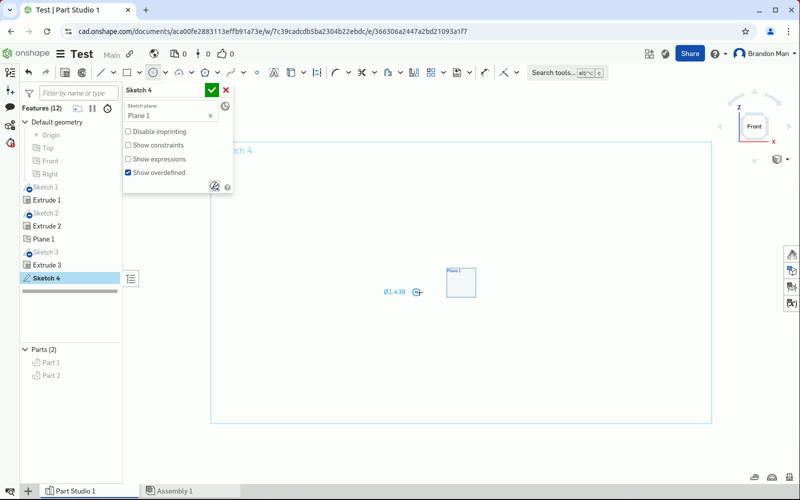
mouse_move(417, 289)
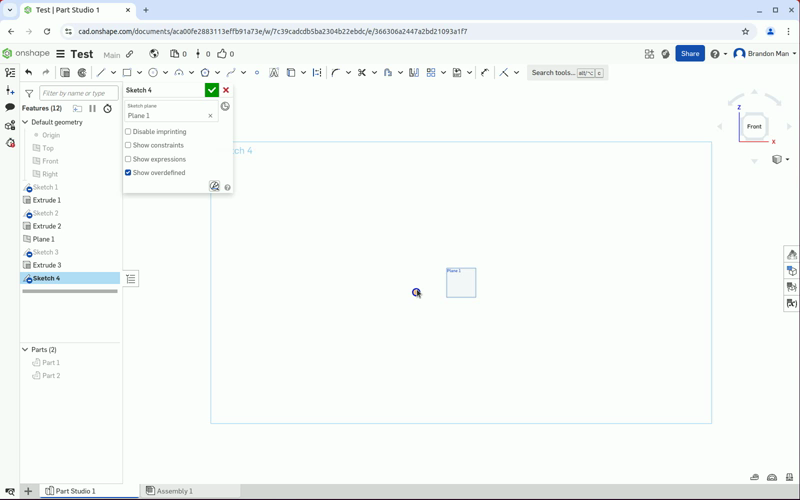
scroll(6)
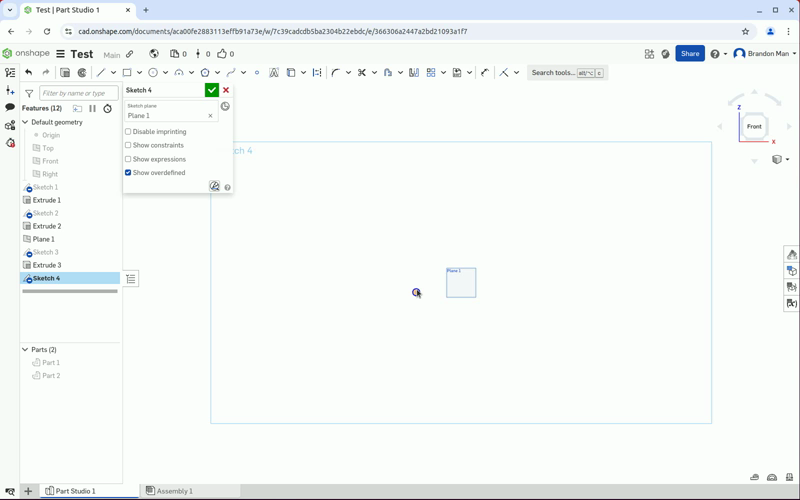
scroll(6)
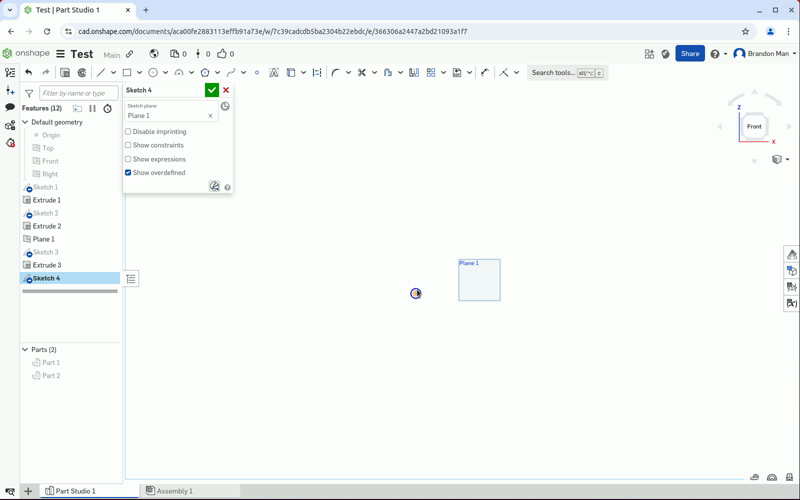
scroll(6)
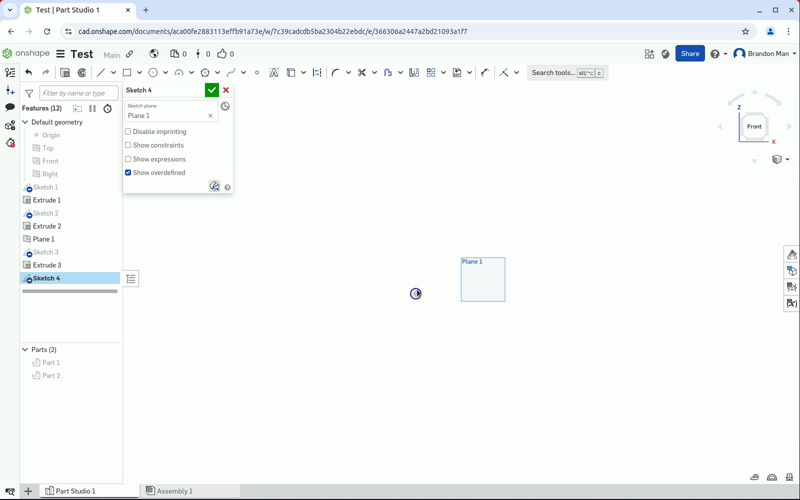
scroll(6)
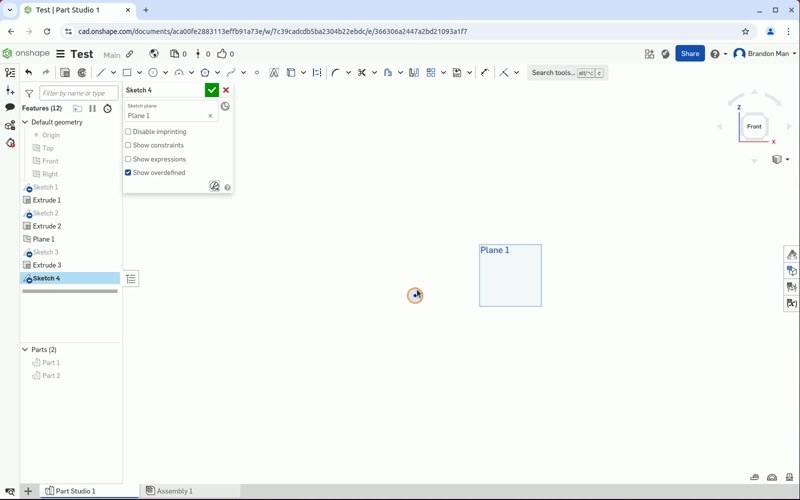
scroll(6)
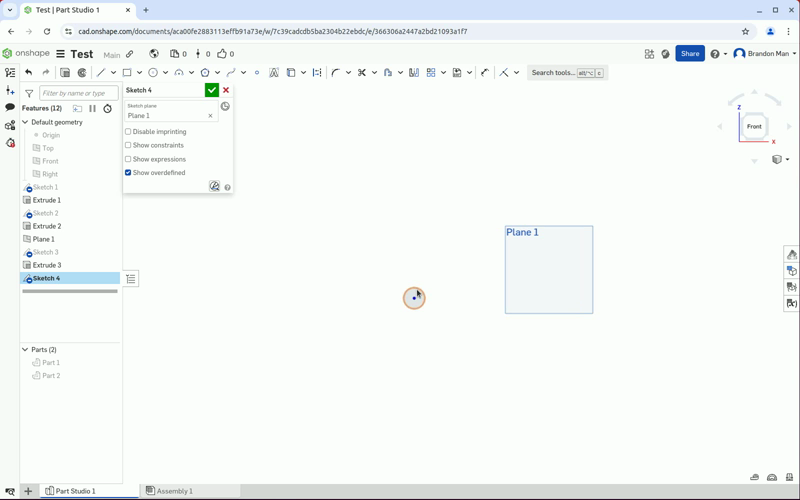
scroll(6)
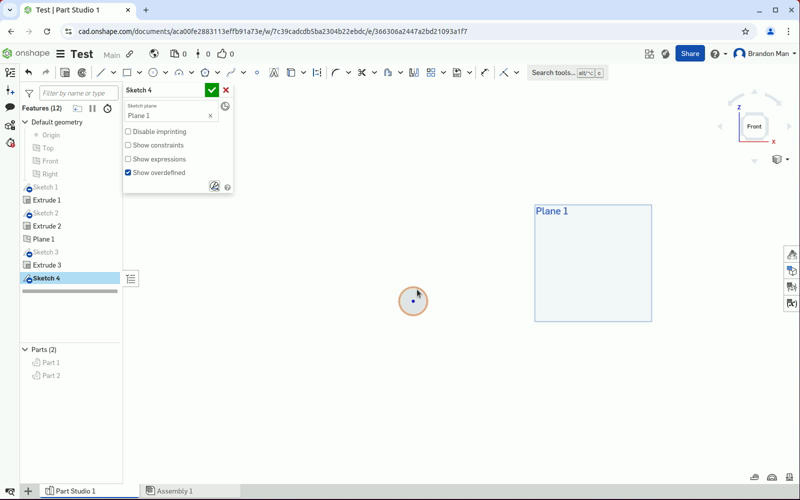
scroll(6)
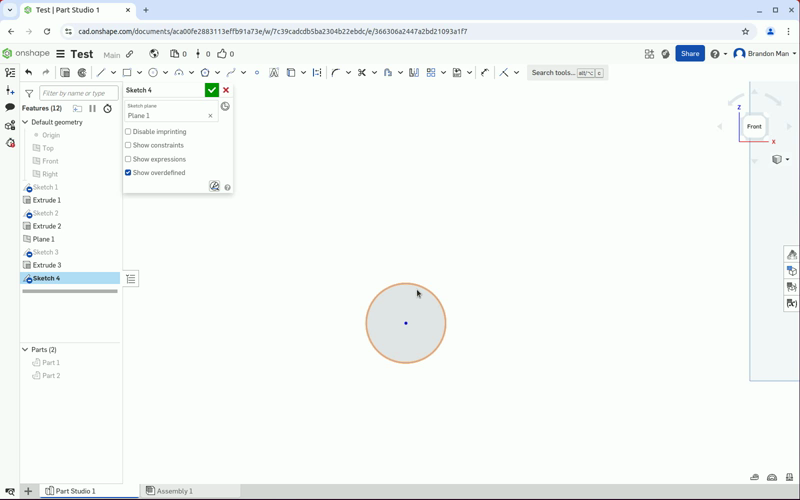
click(417, 289)
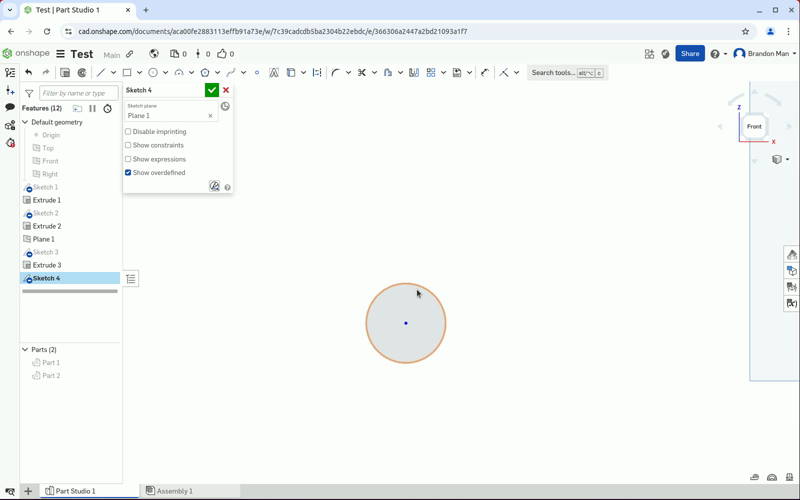
scroll(-6)
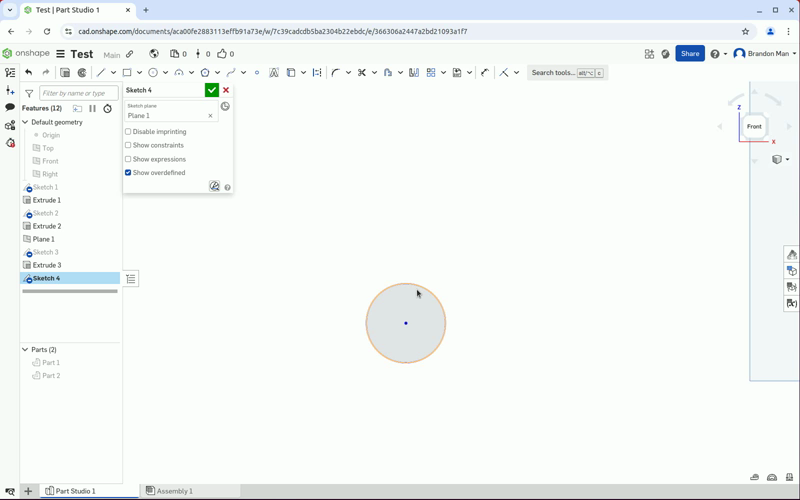
scroll(-6)
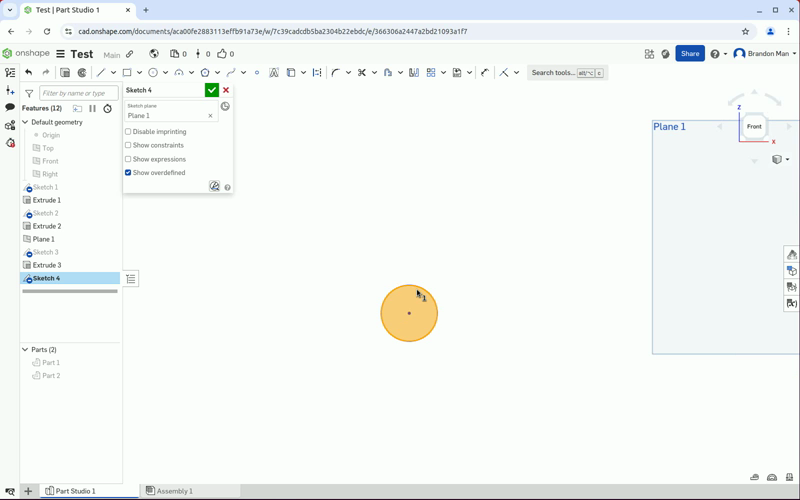
scroll(-6)
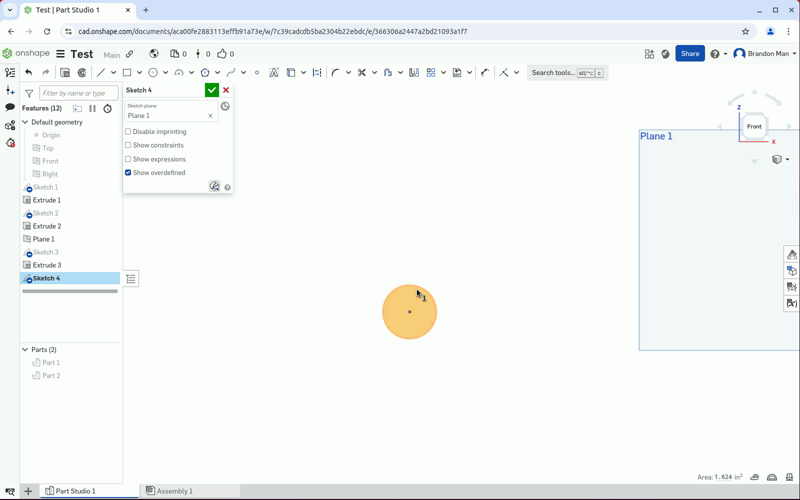
scroll(-6)
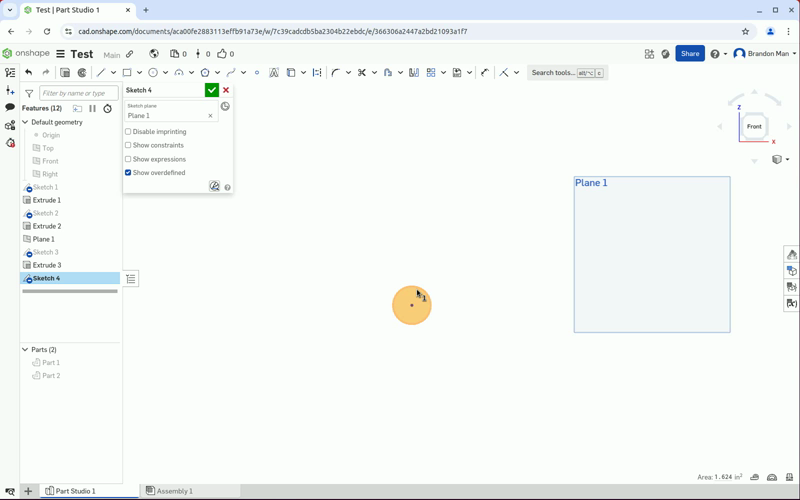
scroll(-6)
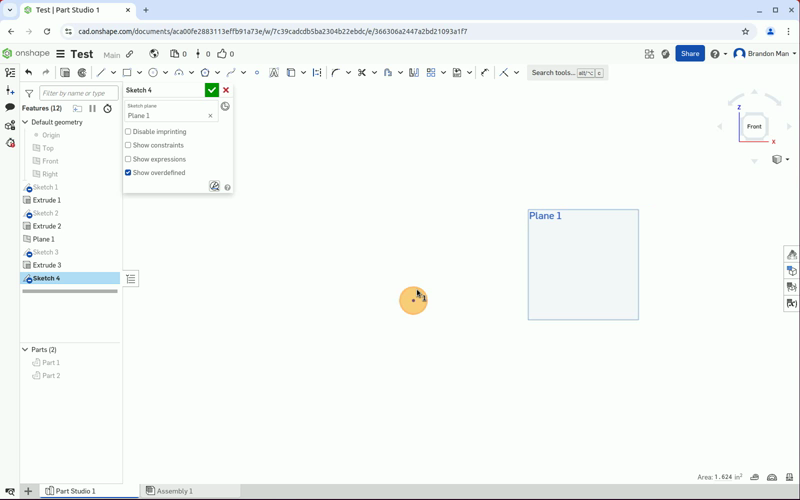
scroll(-6)
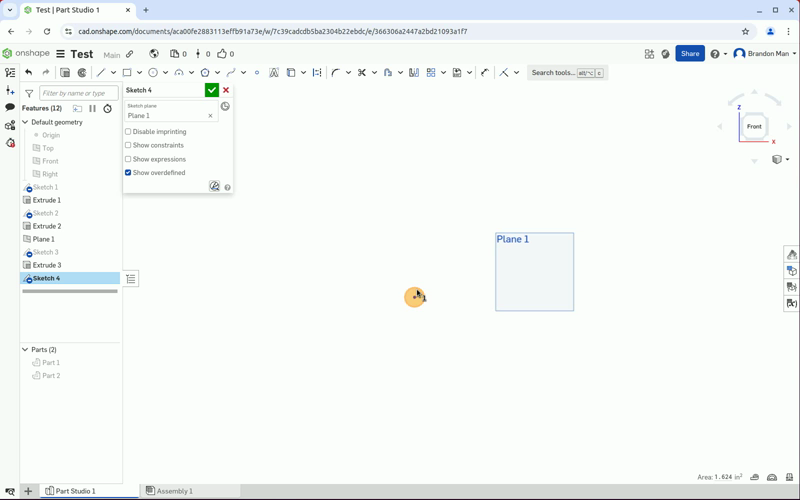
scroll(-6)
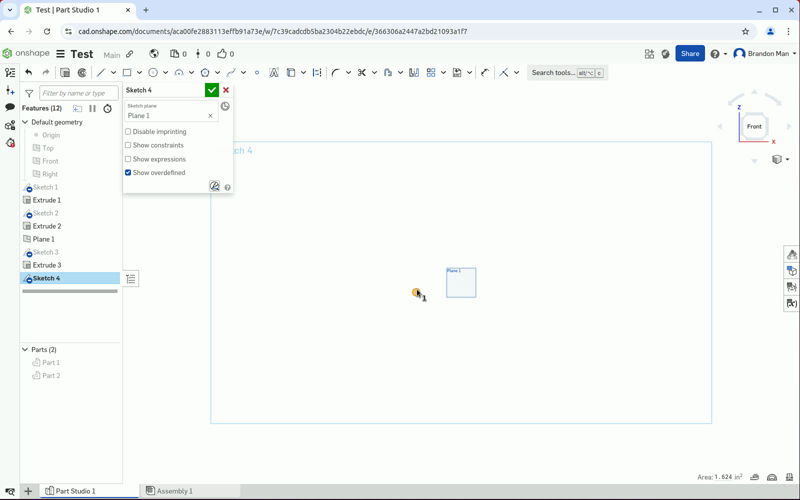
mouse_move(73, 352)
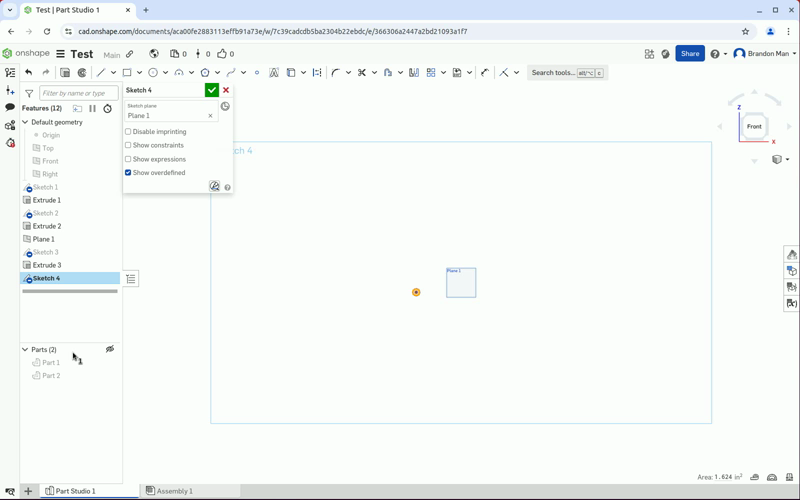
key(shift+y)
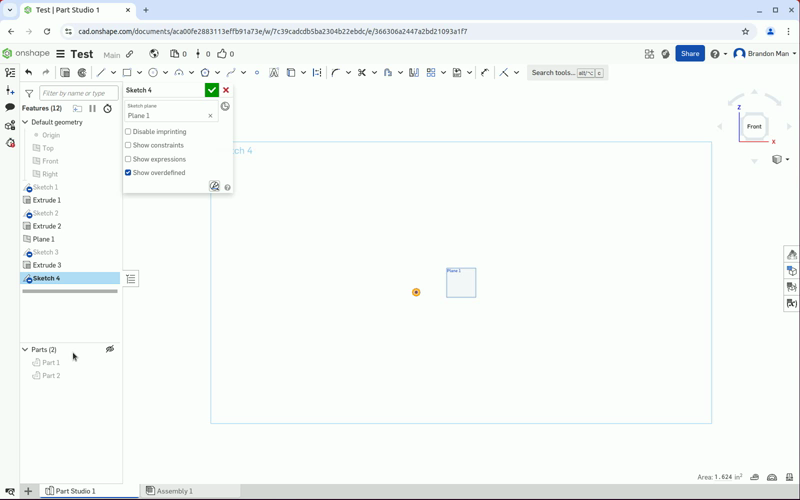
key(shift+e)
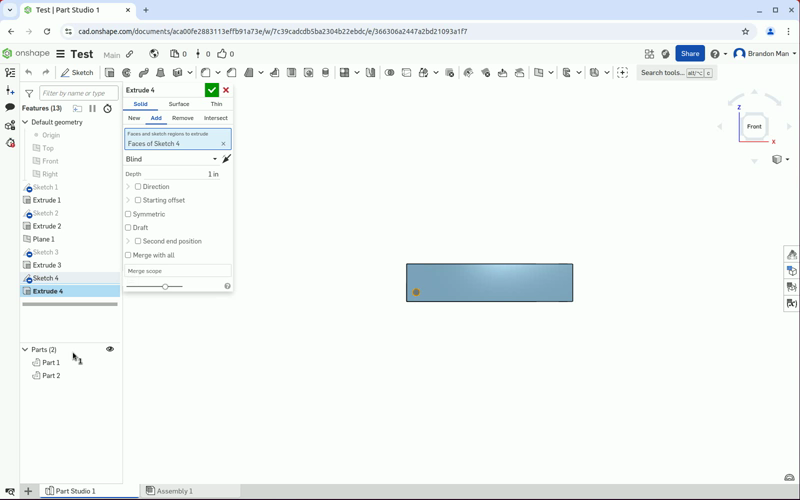
mouse_move(143, 106)
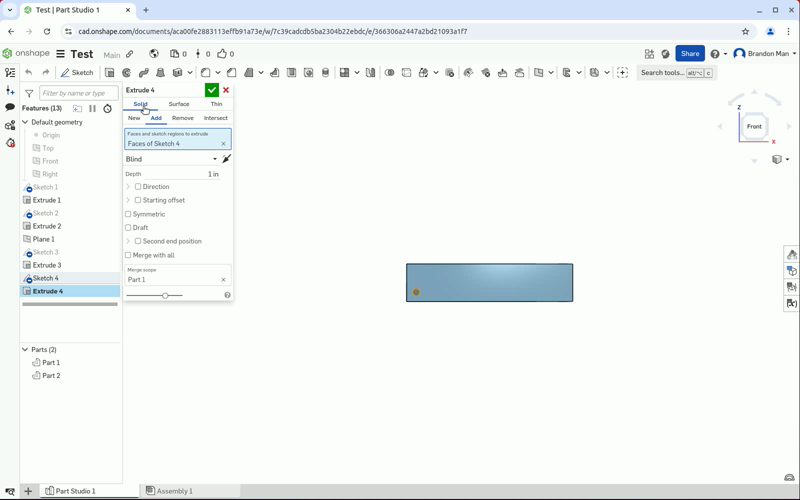
click(143, 106)
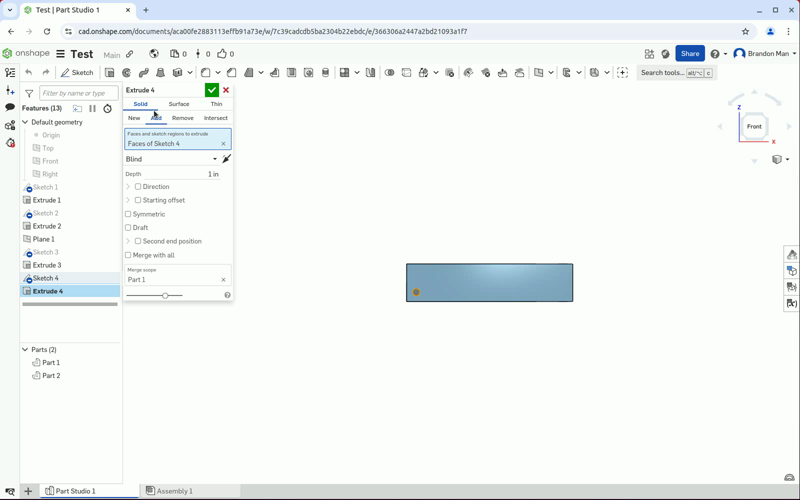
mouse_move(186, 120)
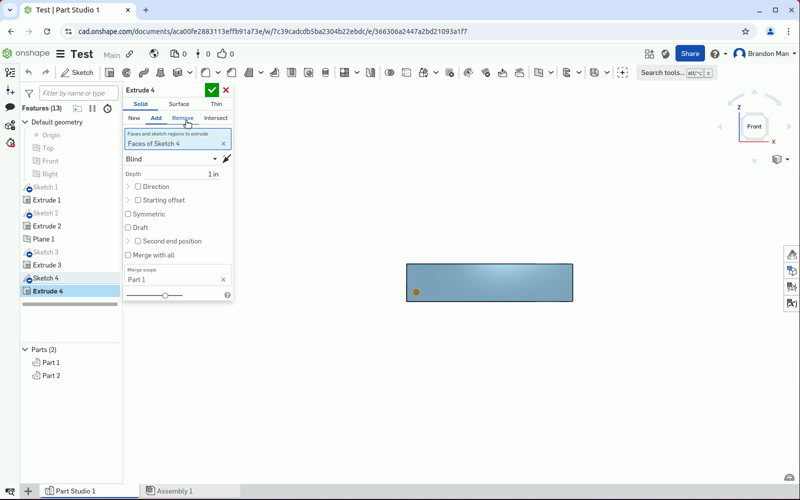
click(186, 120)
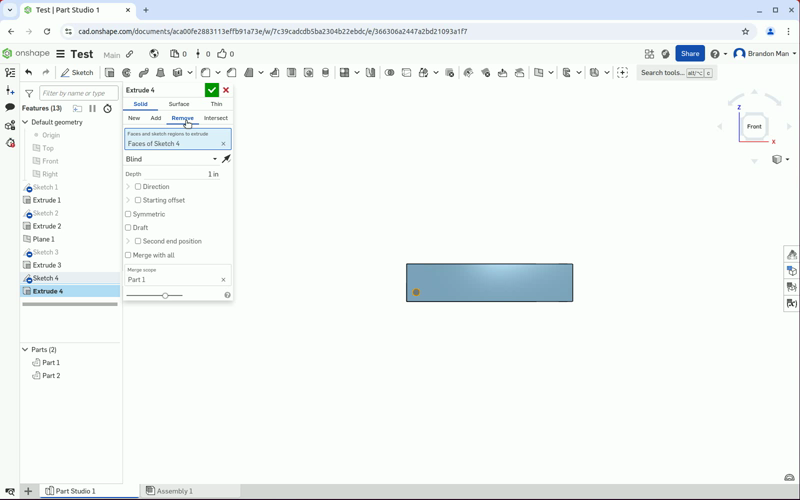
key(tab, 4)
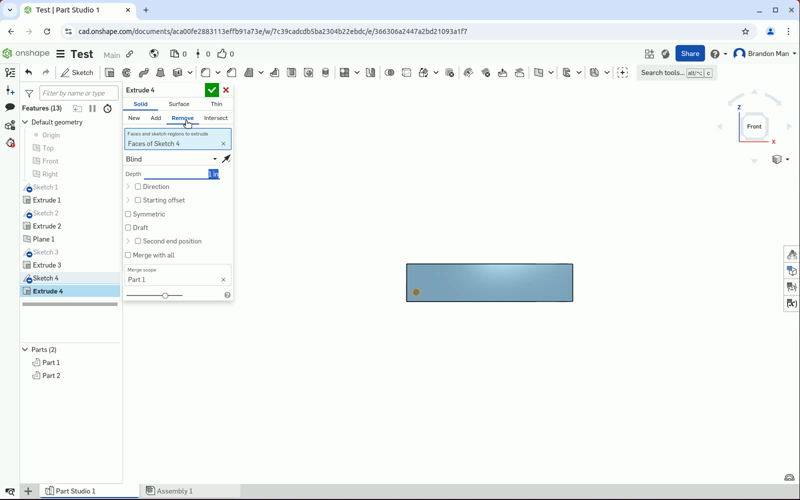
text(22.868)
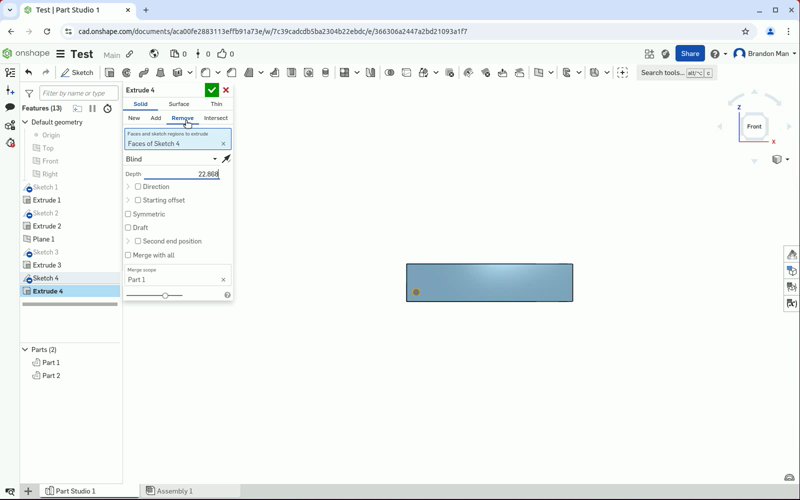
key(tab, 6)
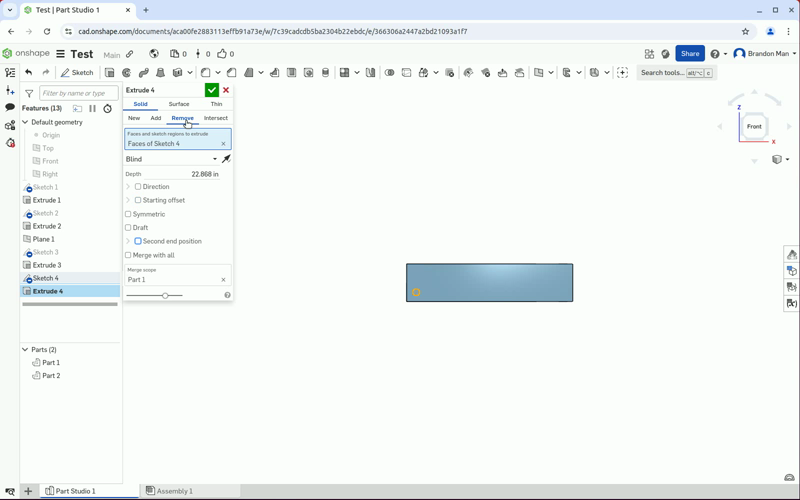
key(space)
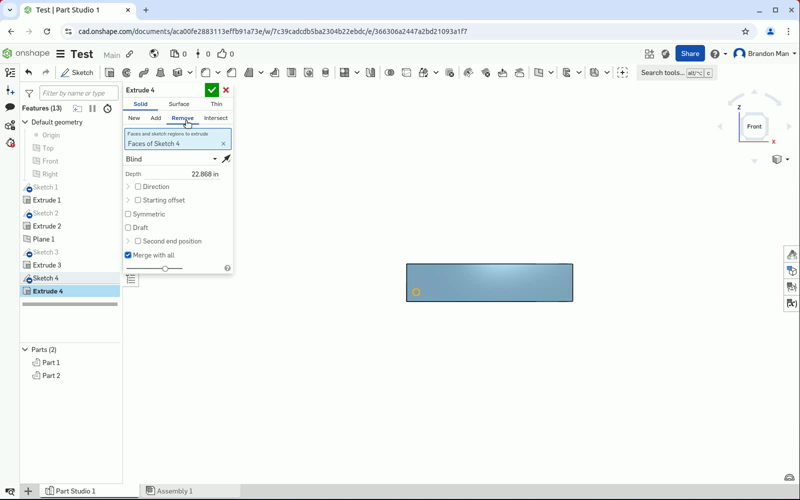
key(enter)
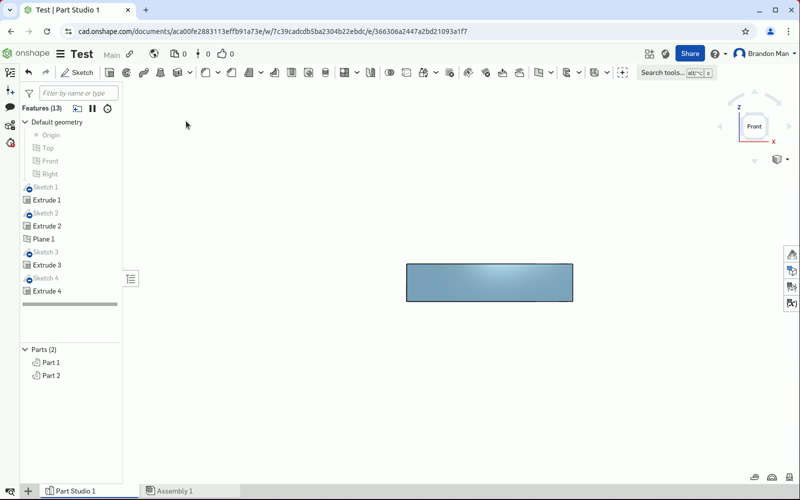
key(shift+h)
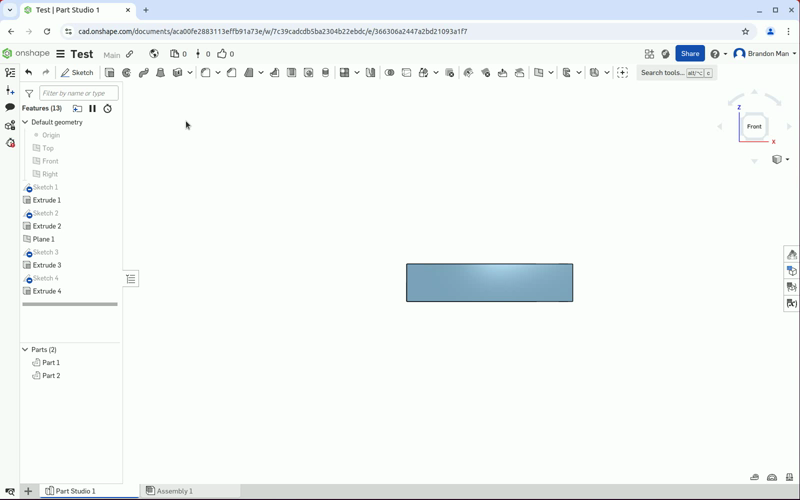
key(shift+h)
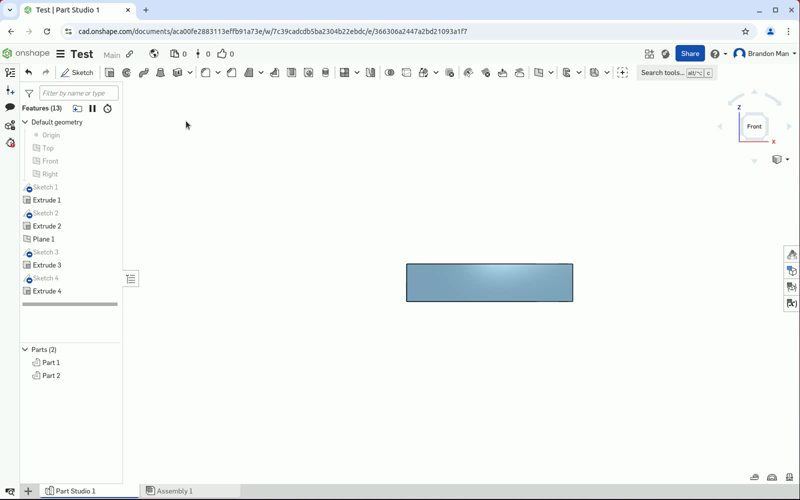
mouse_move(73, 189)
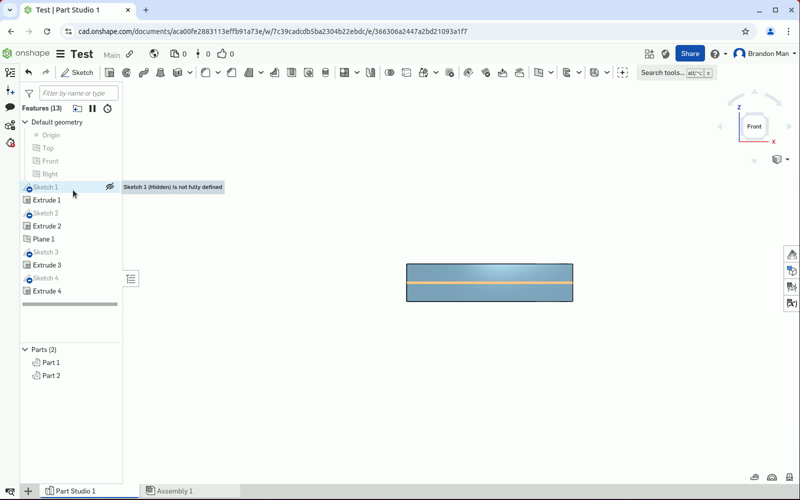
click(73, 189)
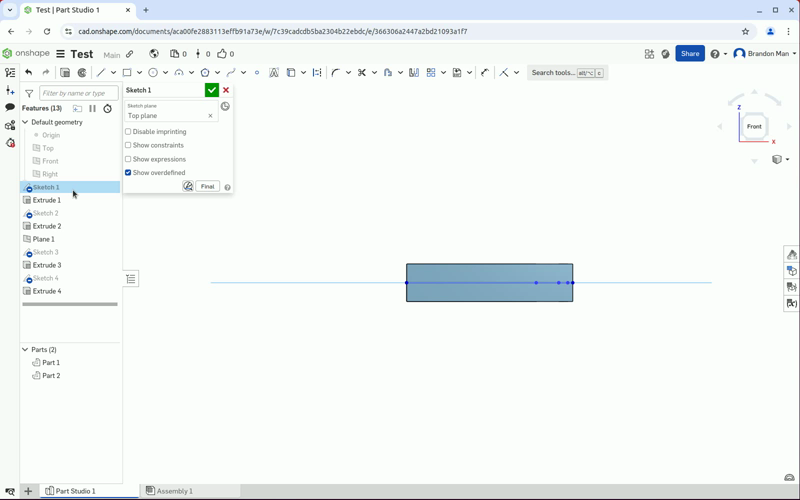
mouse_move(229, 92)
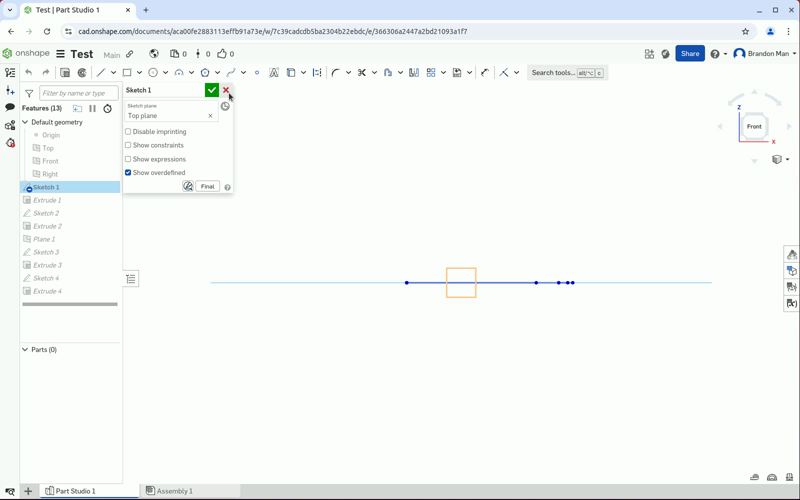
click(229, 92)
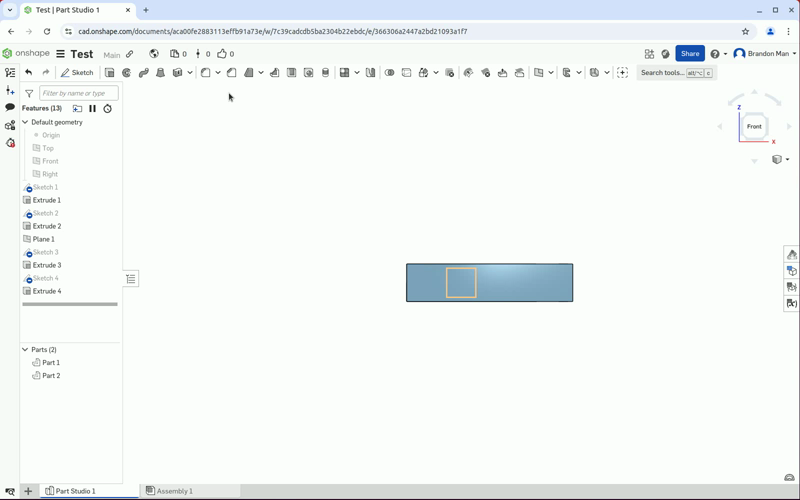
mouse_move(73, 352)
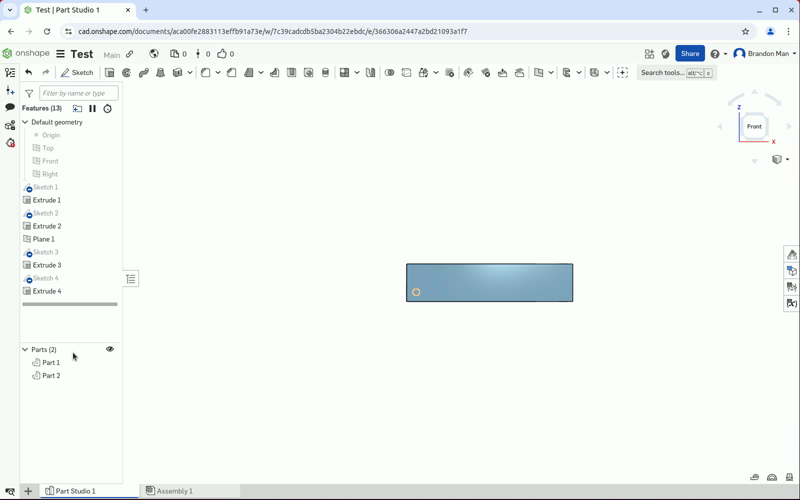
key(y)
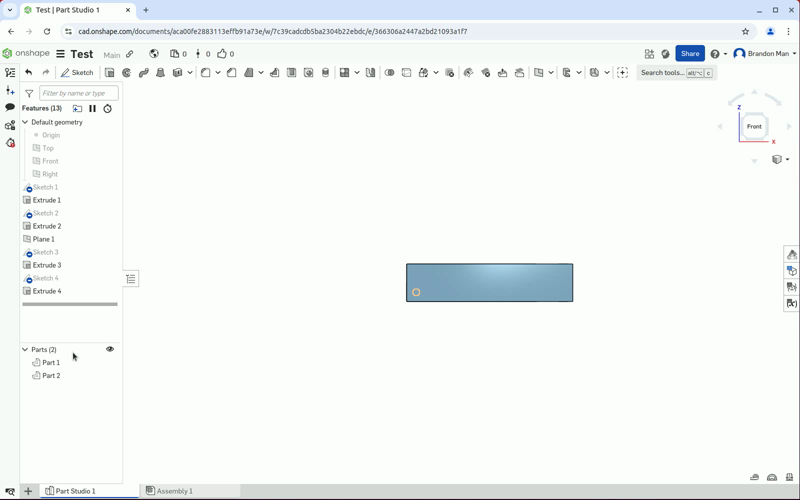
key(shift+p)
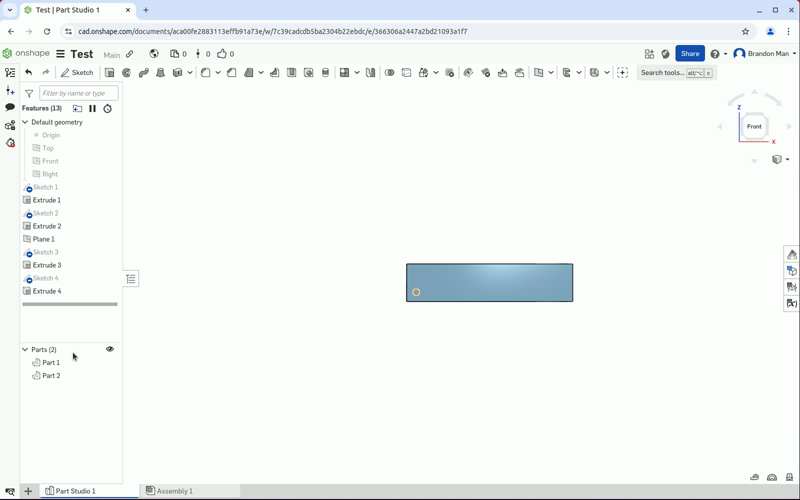
key(space)
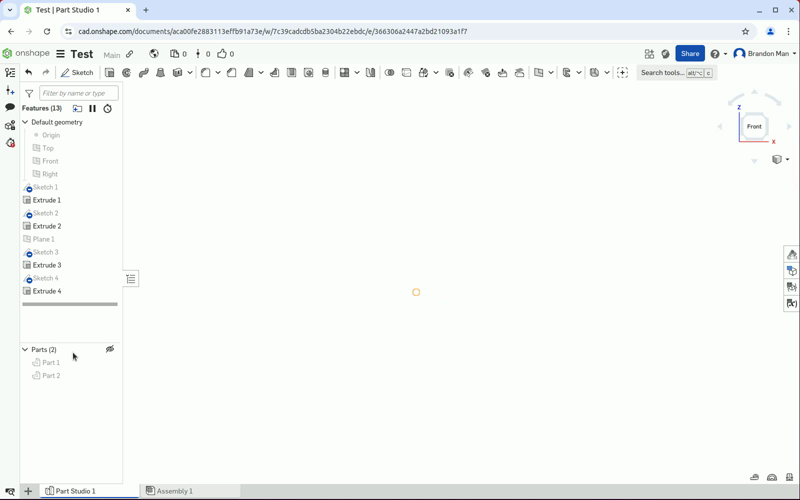
key_down(shift)
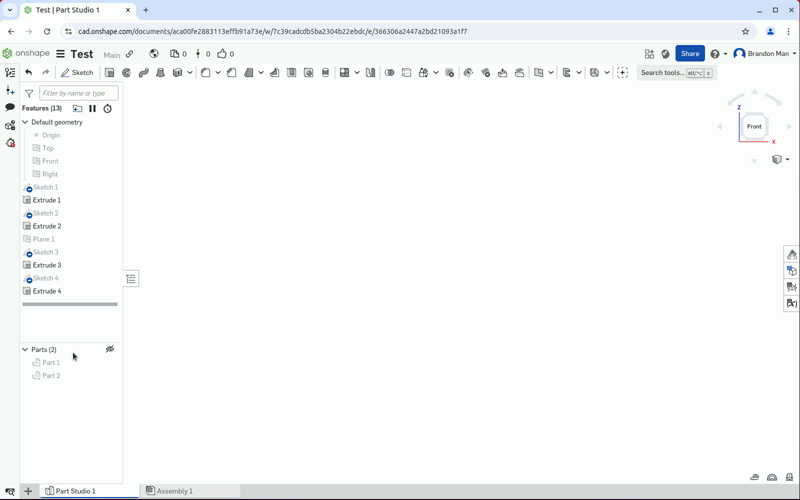
key(left)
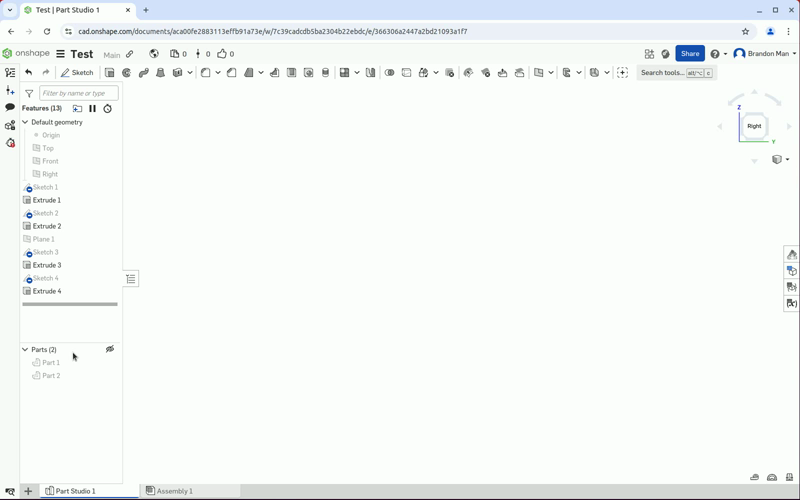
key_up(shift)
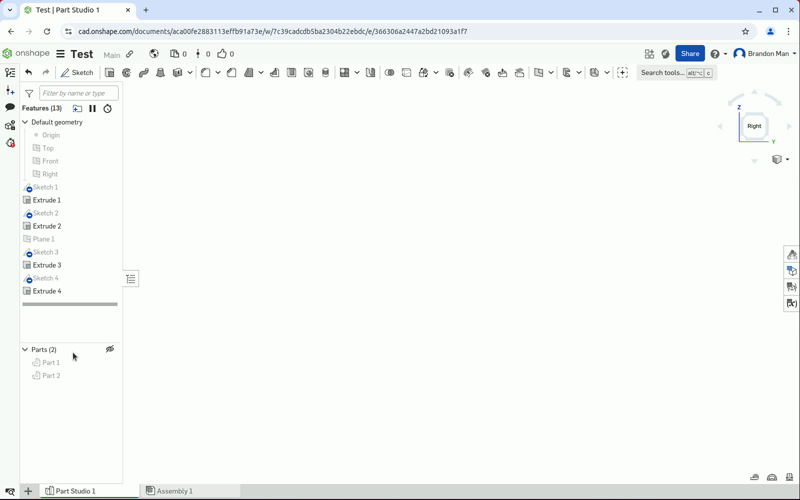
mouse_move(73, 352)
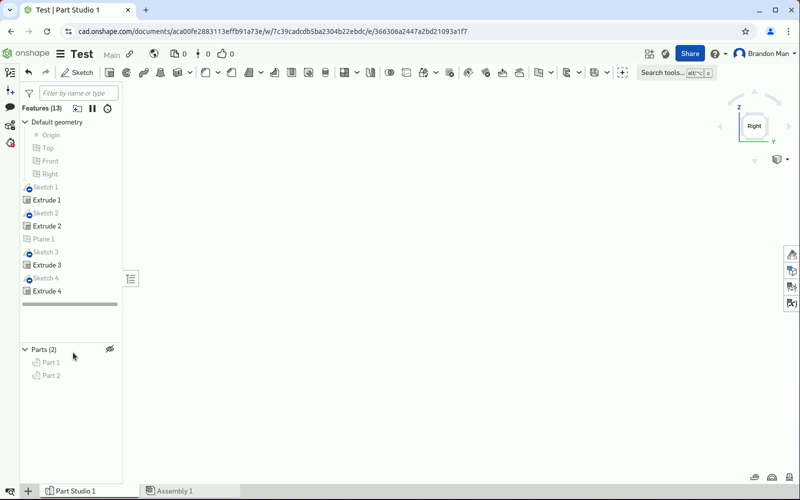
key(shift+y)
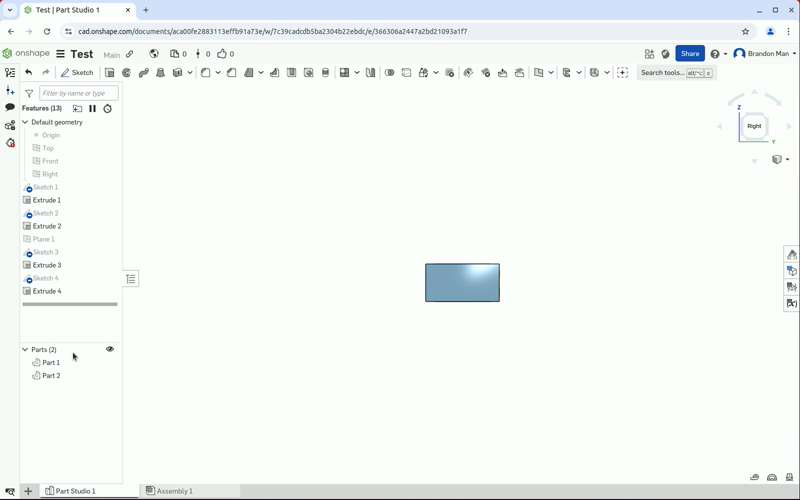
mouse_move(541, 75)
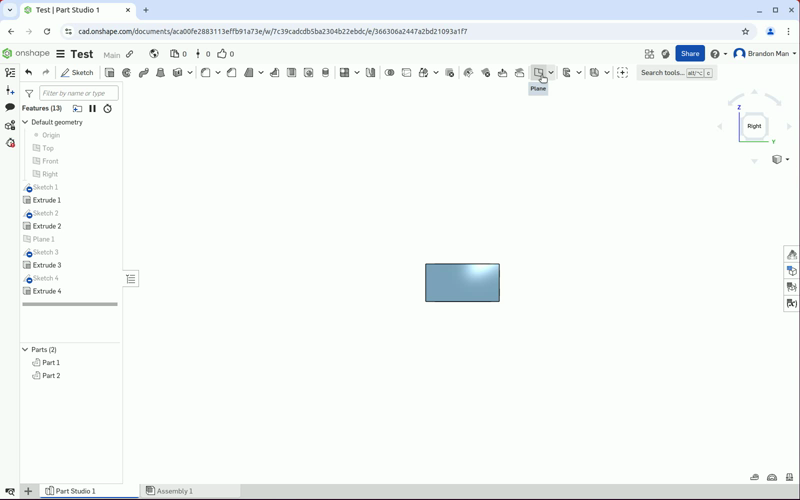
click(541, 75)
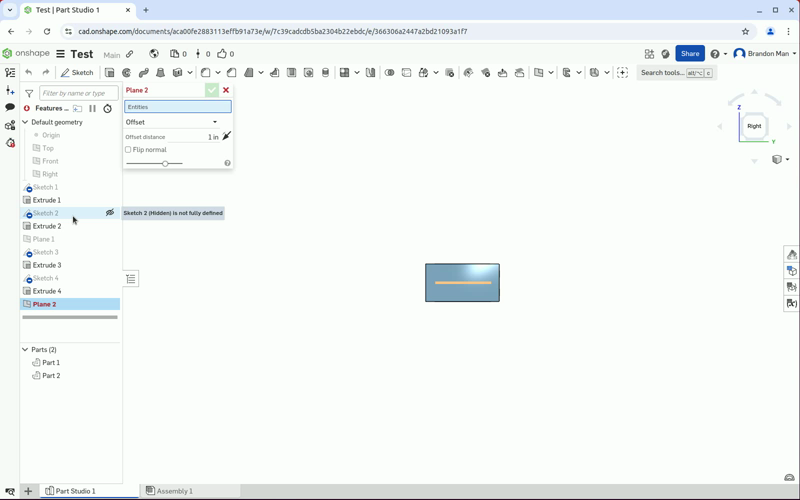
scroll(3)
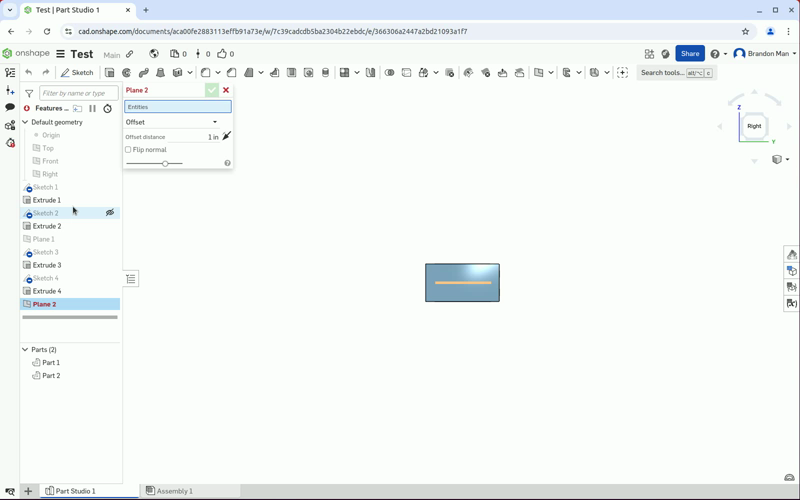
mouse_move(73, 176)
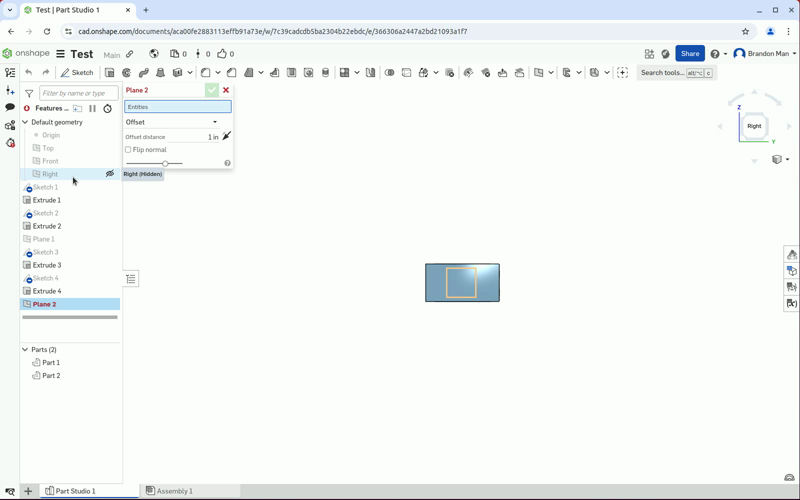
click(73, 176)
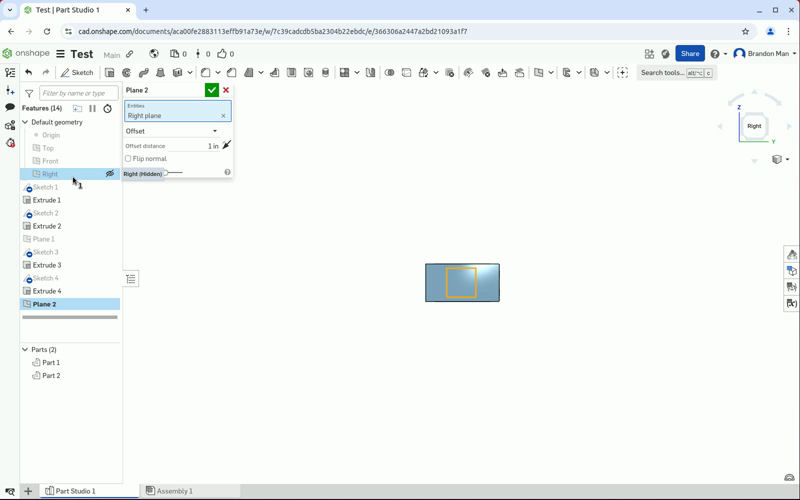
key(tab, 2)
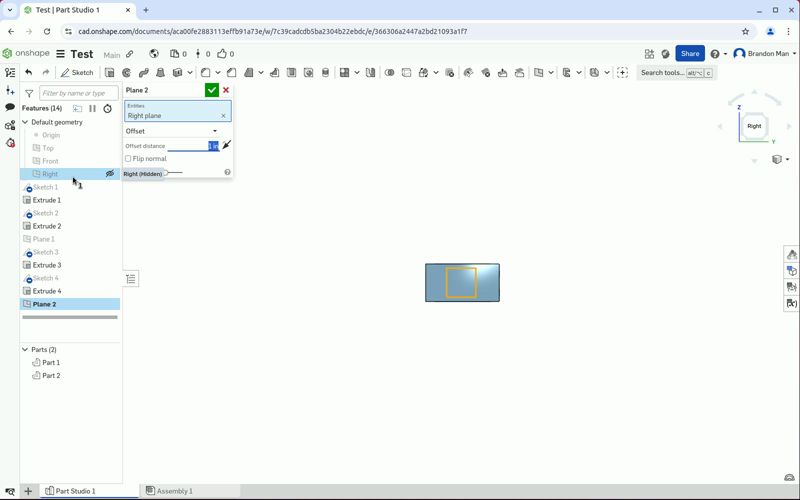
text(11.061)
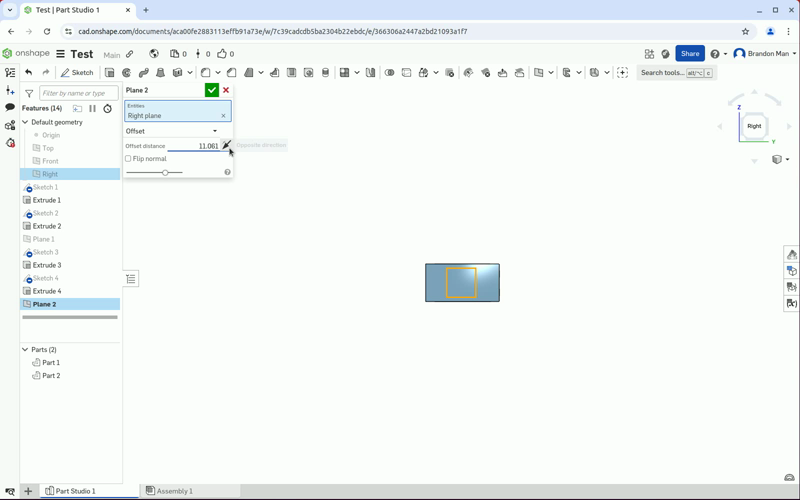
mouse_move(229, 147)
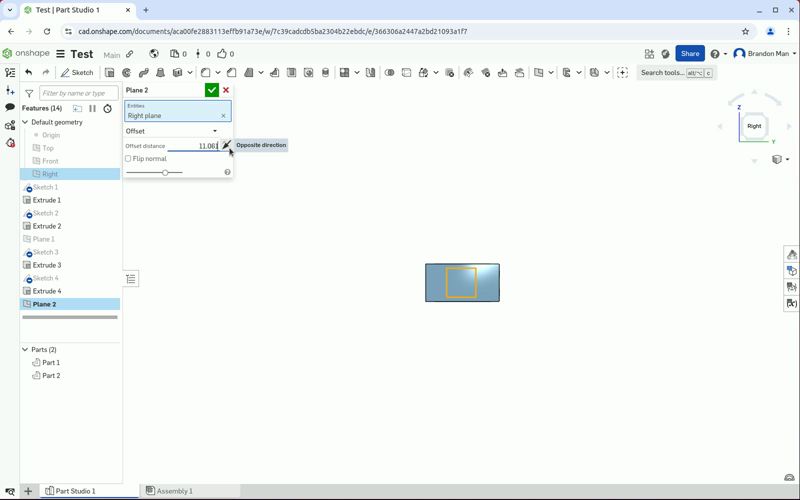
click(229, 147)
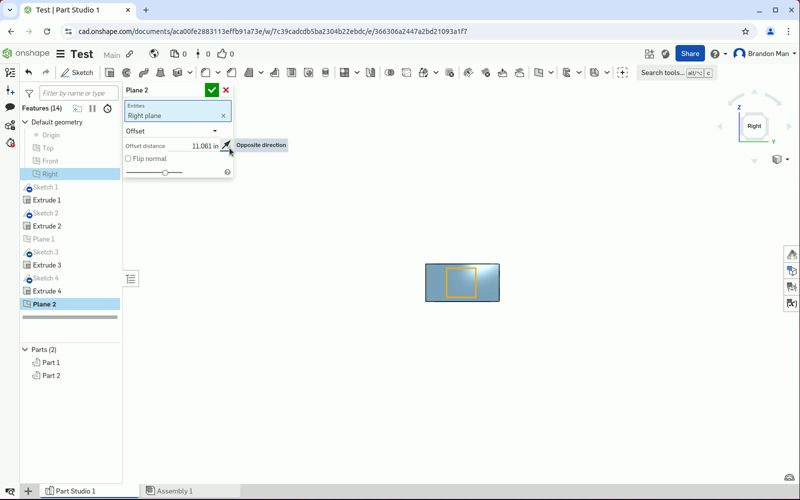
key(enter, 2)
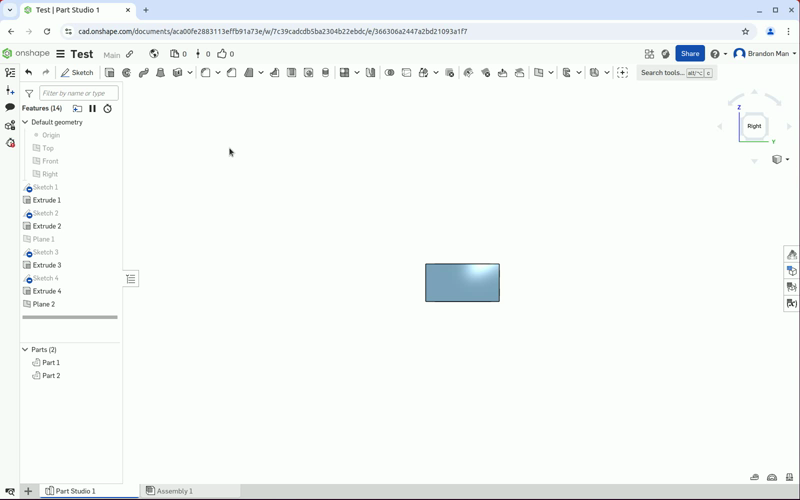
key(shift+s)
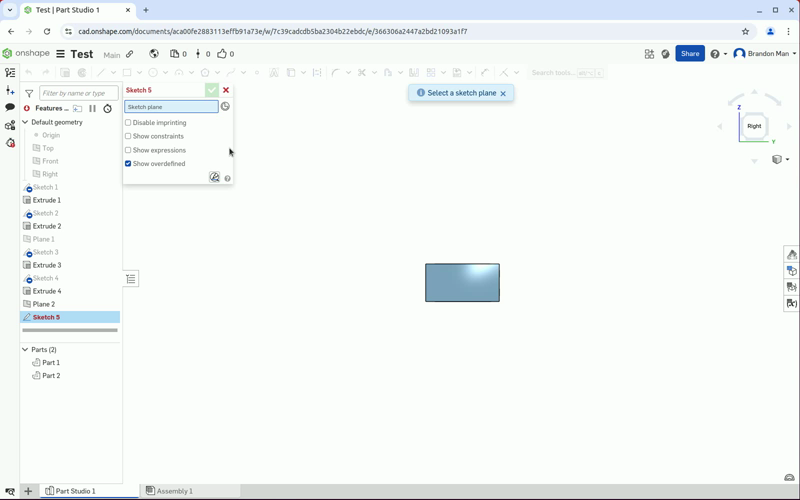
mouse_move(73, 306)
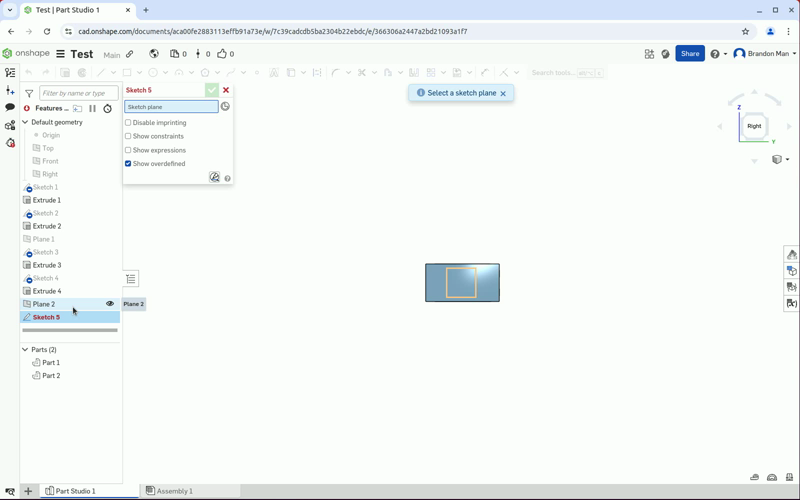
click(73, 306)
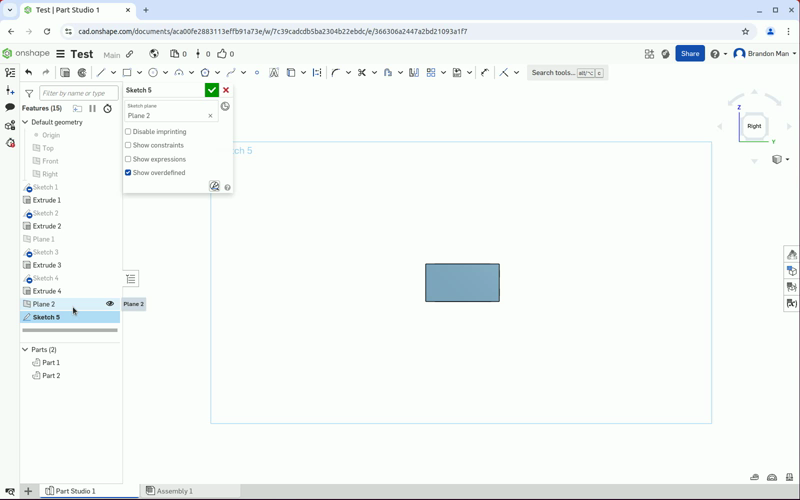
mouse_move(73, 352)
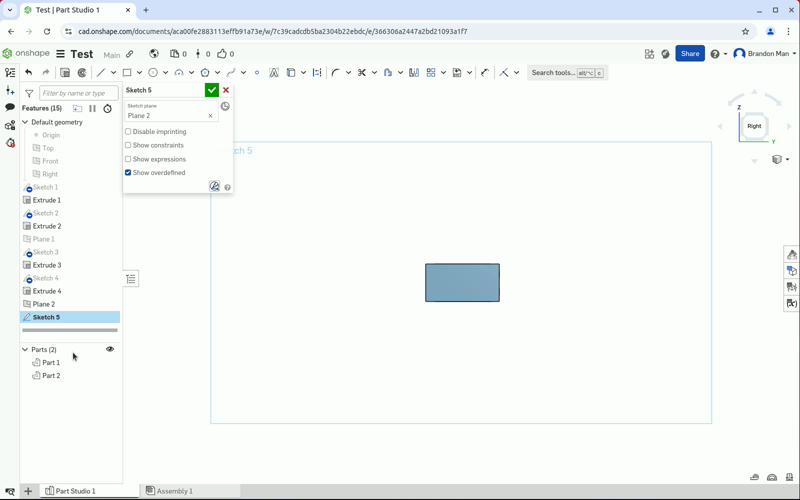
key(y)
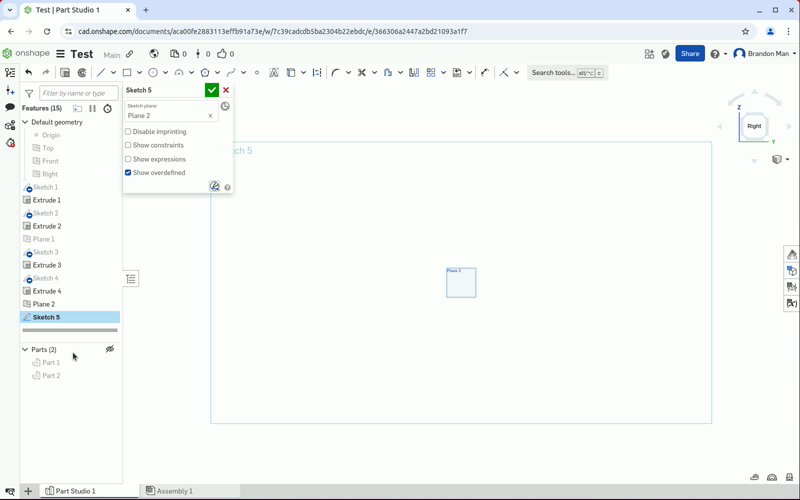
key(l)
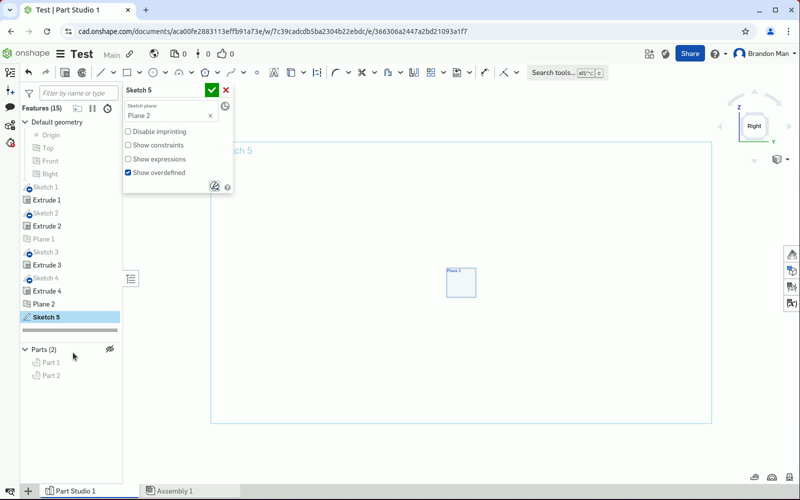
key_down(shift)
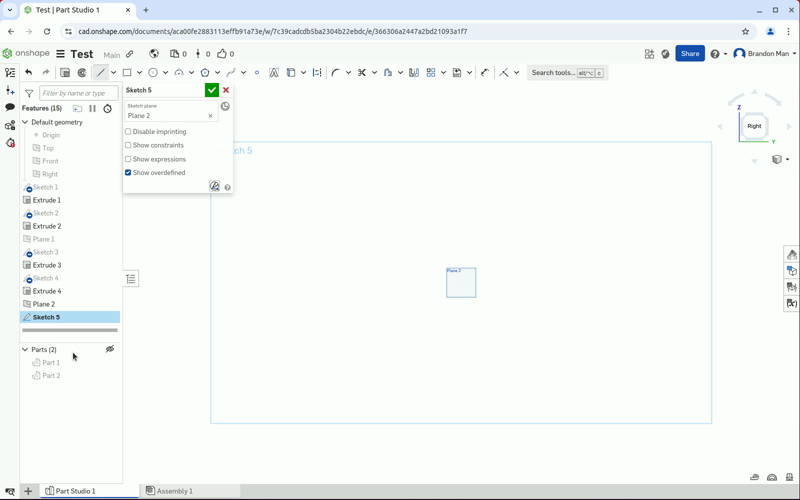
mouse_move(434, 301)
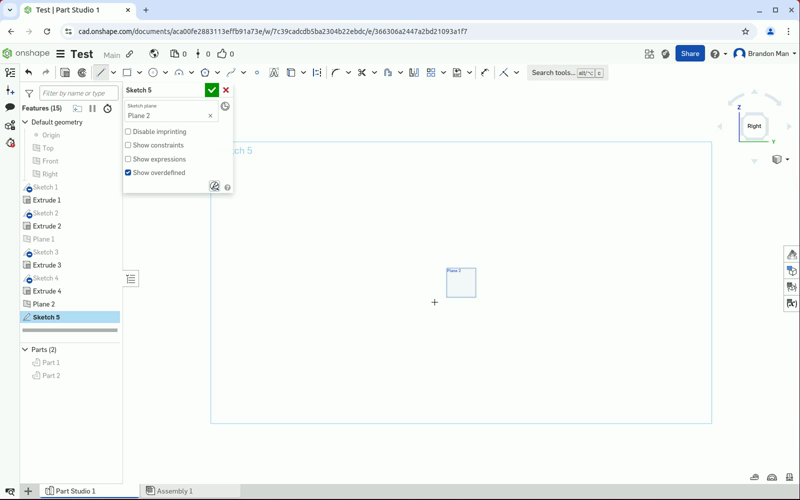
click(434, 301)
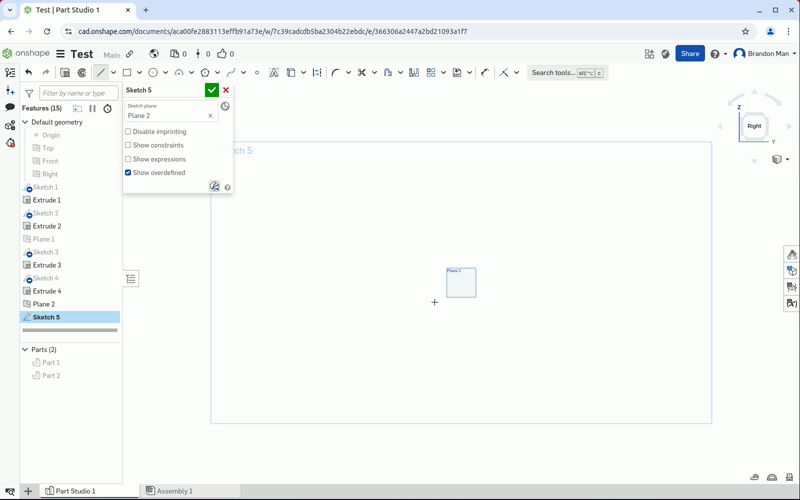
key_up(shift)
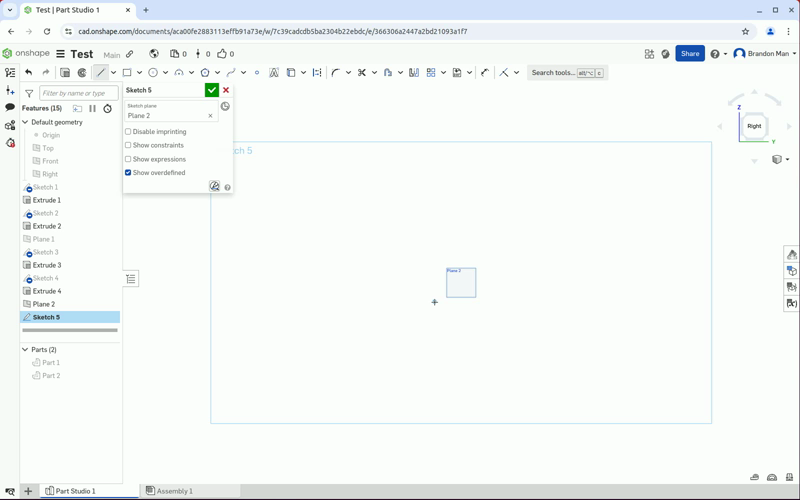
key_down(shift)
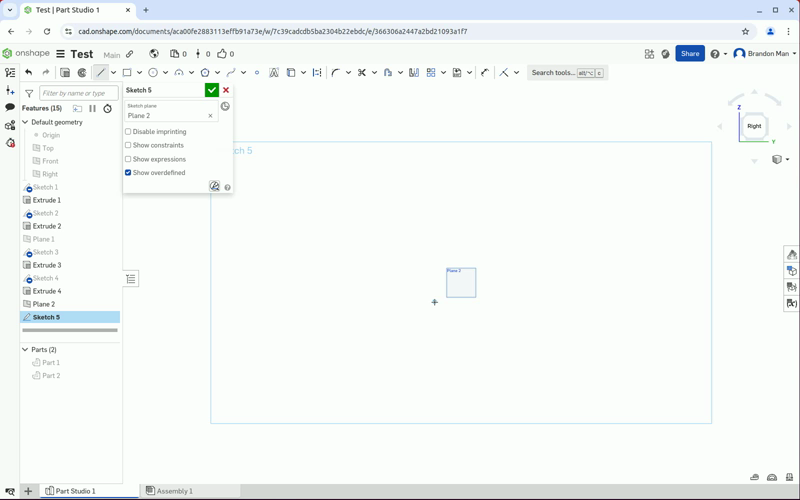
mouse_move(464, 301)
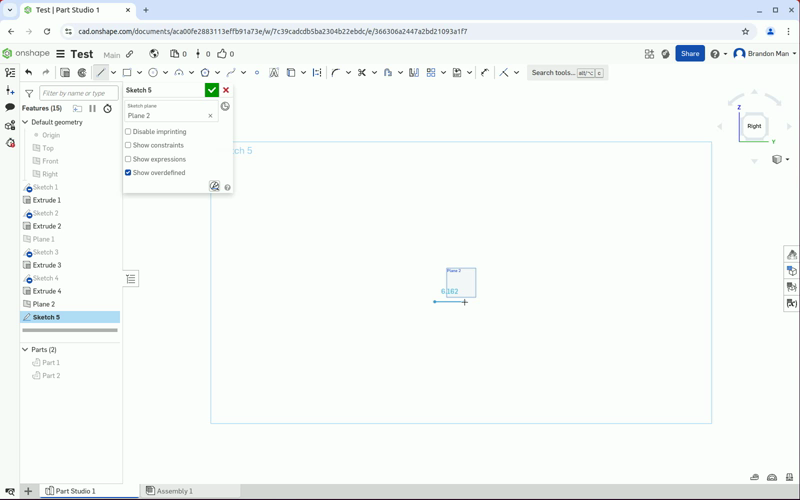
mouse_move(490, 301)
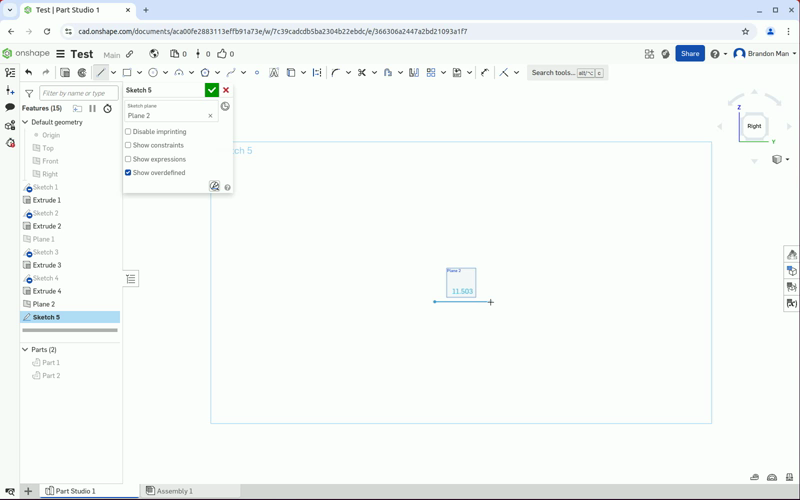
click(490, 301)
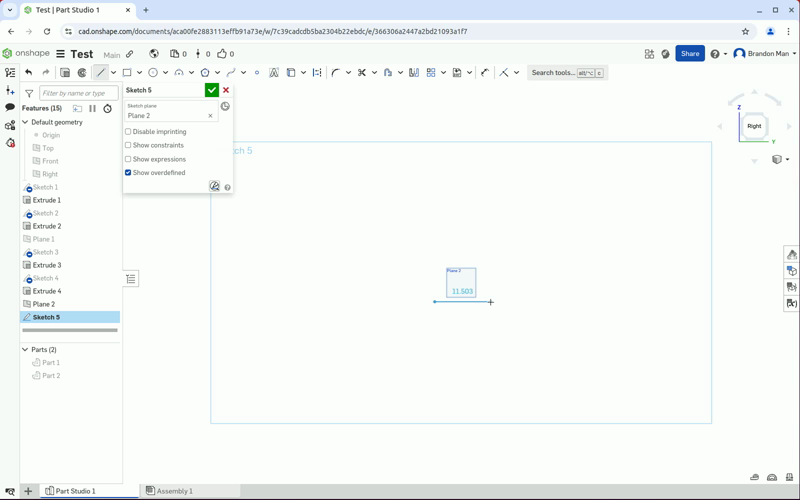
key_up(shift)
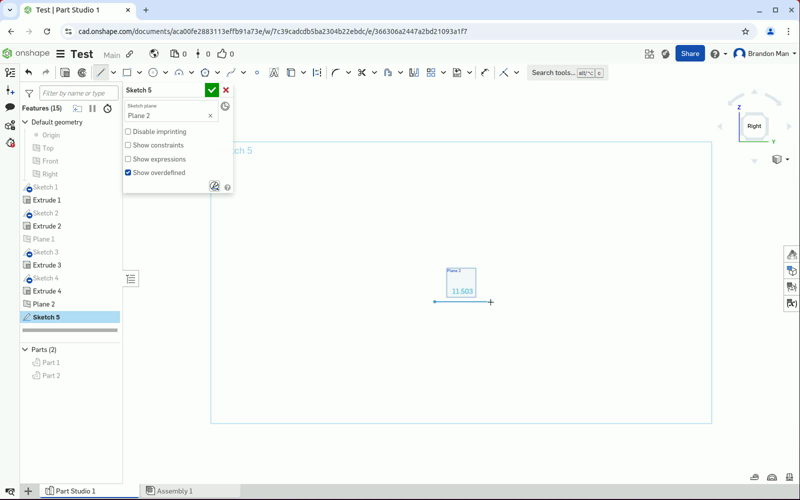
key_down(shift)
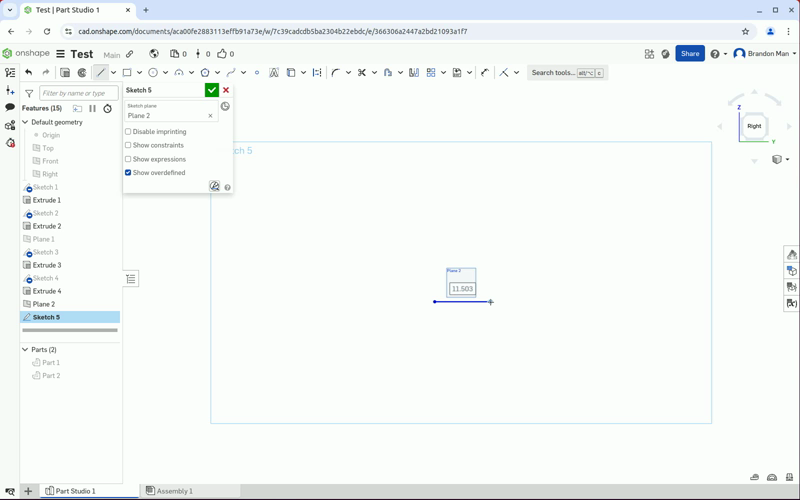
mouse_move(520, 301)
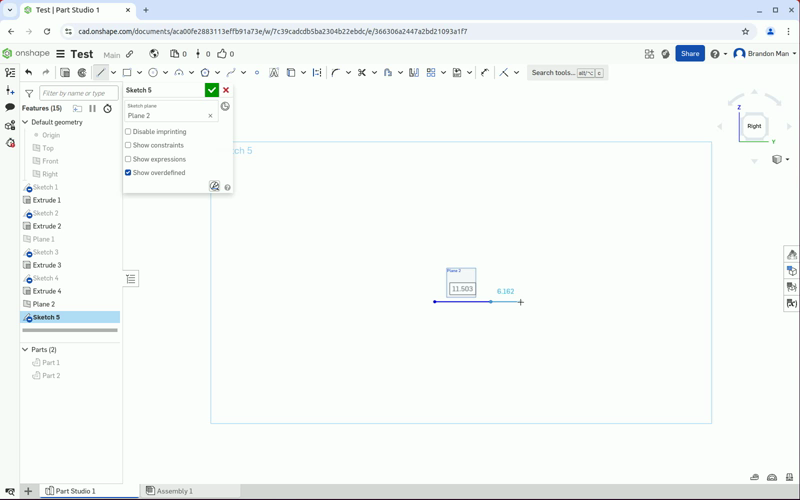
mouse_move(490, 289)
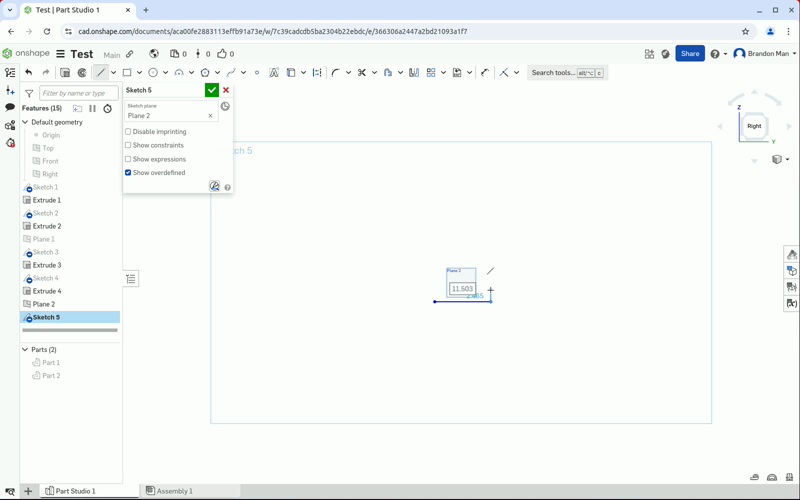
click(490, 289)
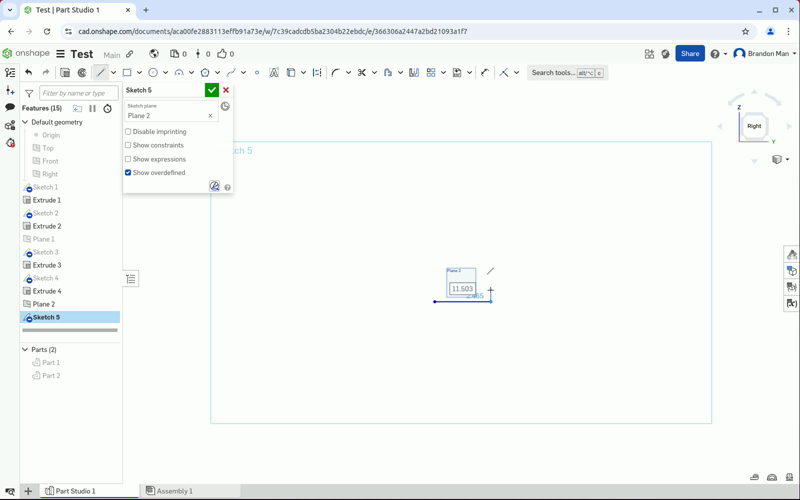
key_up(shift)
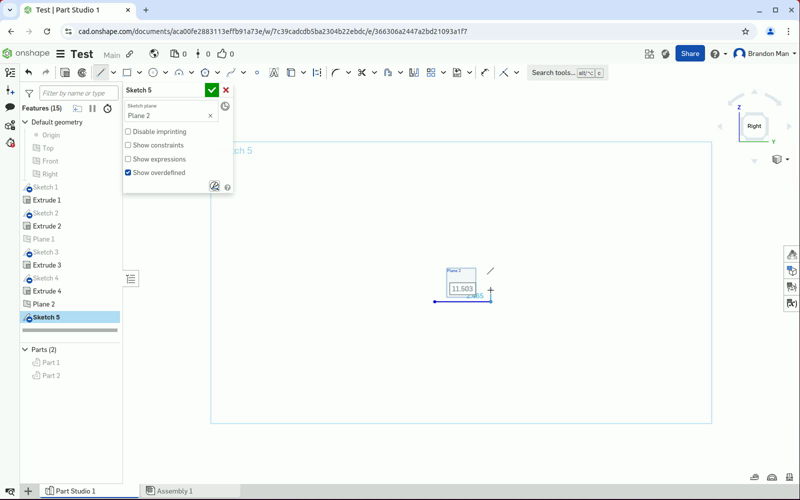
key_down(shift)
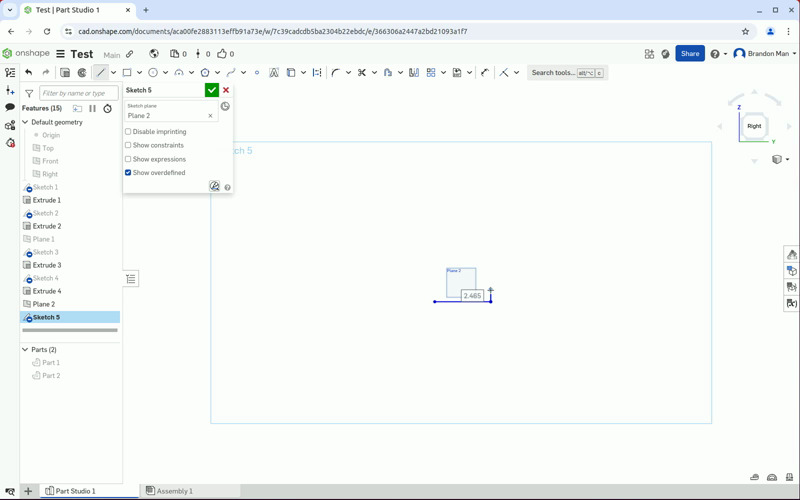
mouse_move(520, 289)
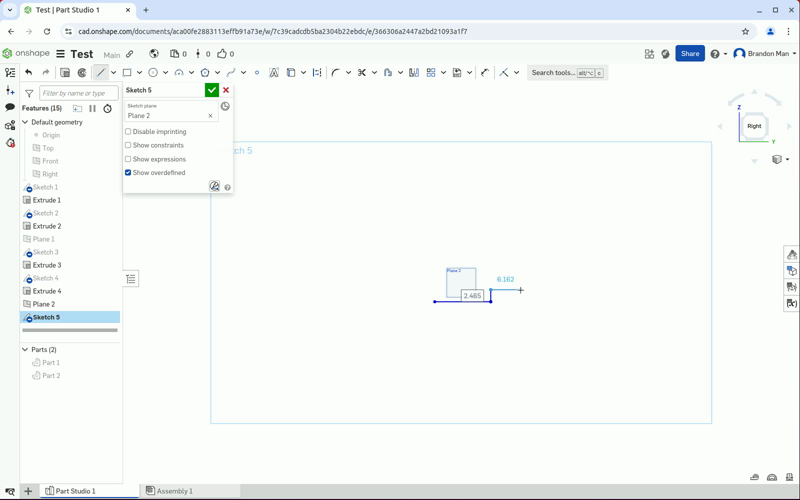
mouse_move(434, 289)
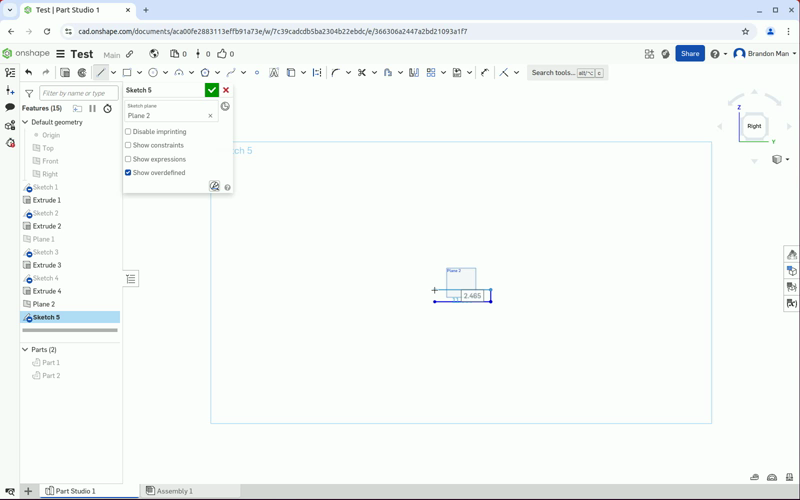
click(434, 289)
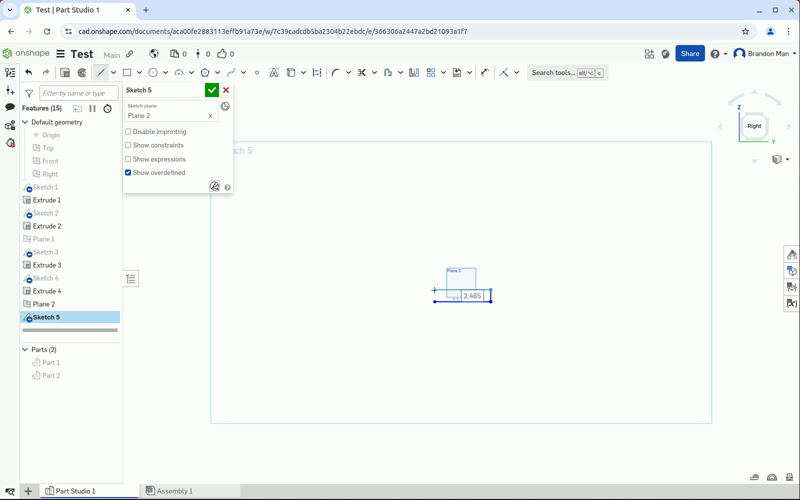
key_up(shift)
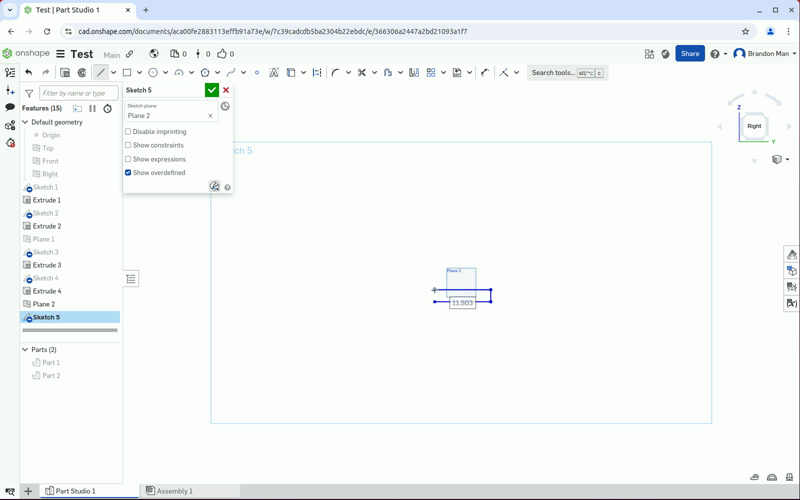
mouse_move(464, 289)
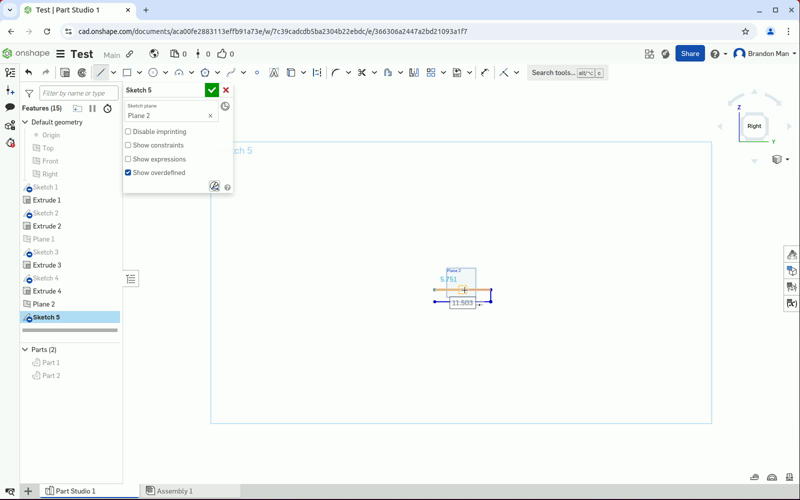
key_down(shift)
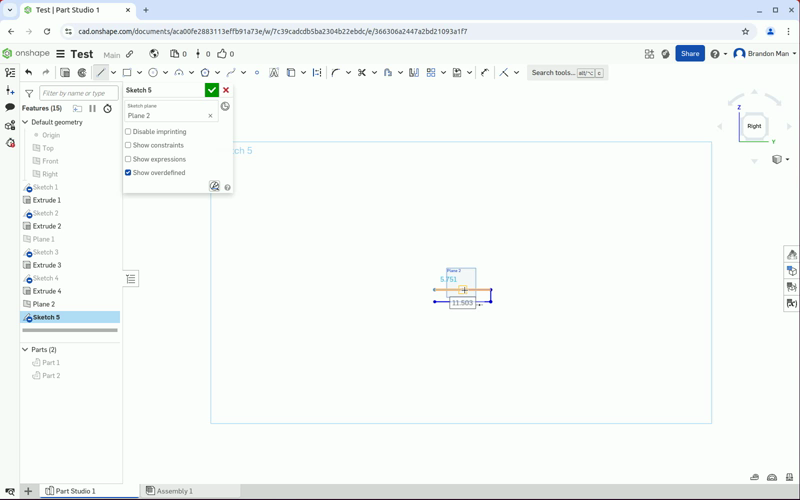
mouse_move(434, 301)
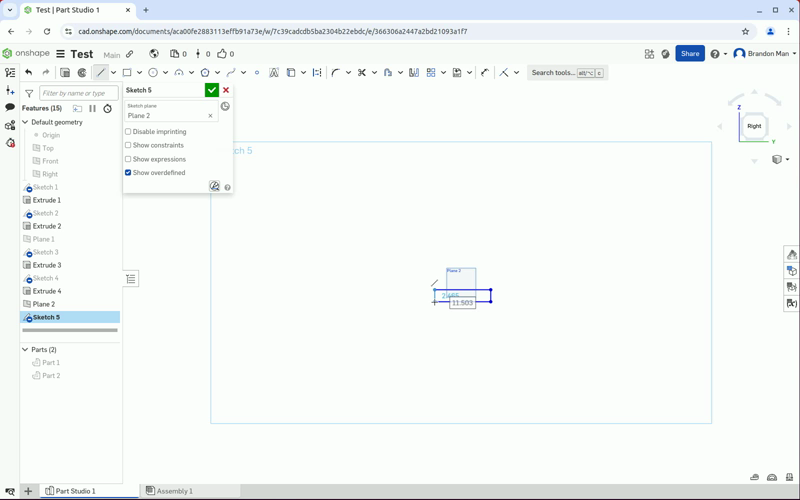
key_up(shift)
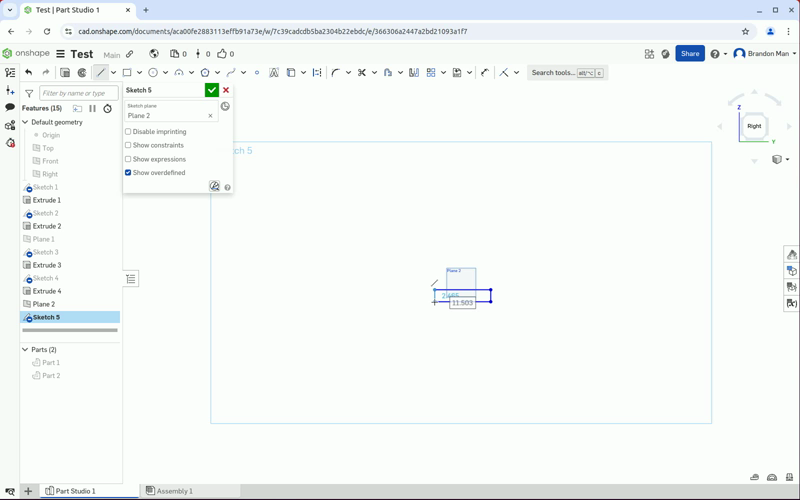
click(434, 301)
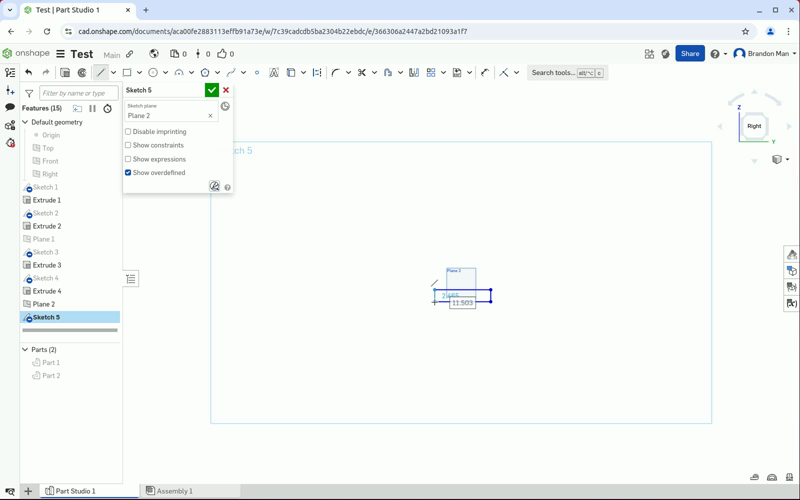
key(esc)
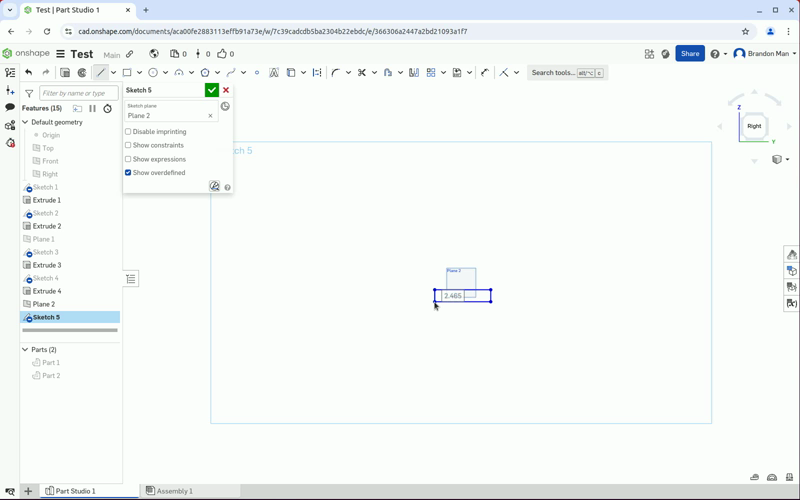
mouse_move(440, 291)
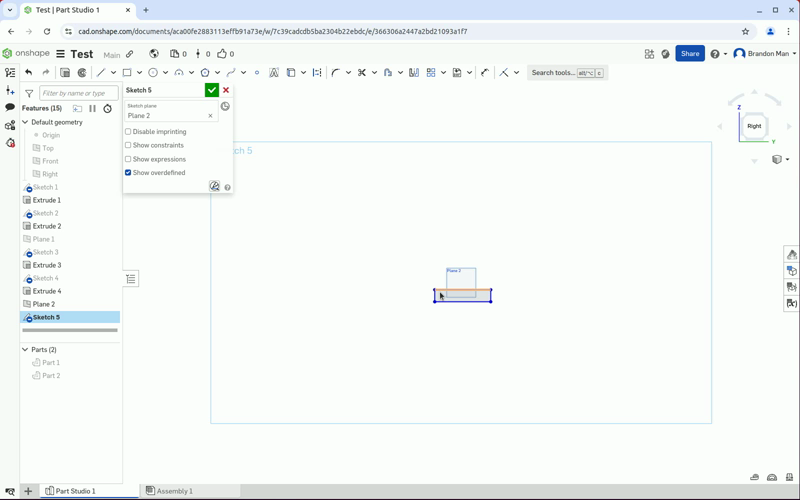
scroll(6)
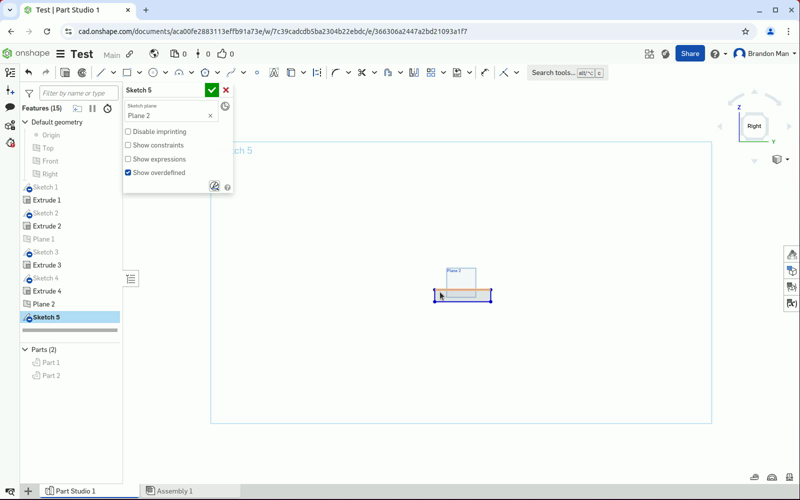
scroll(6)
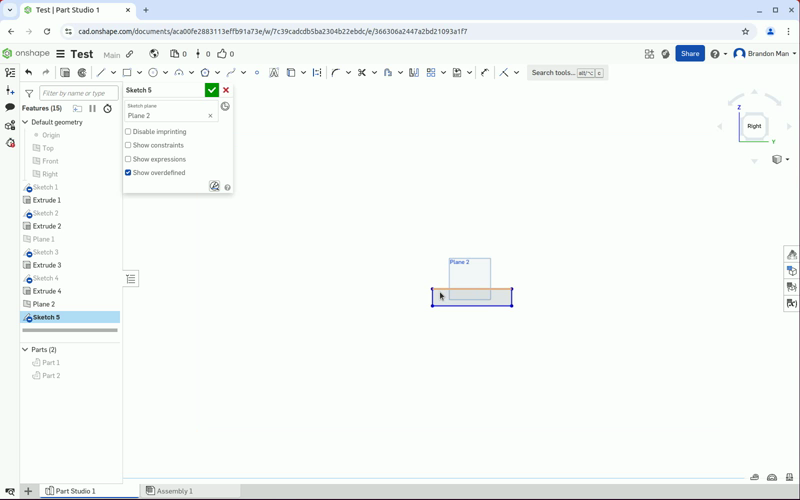
scroll(6)
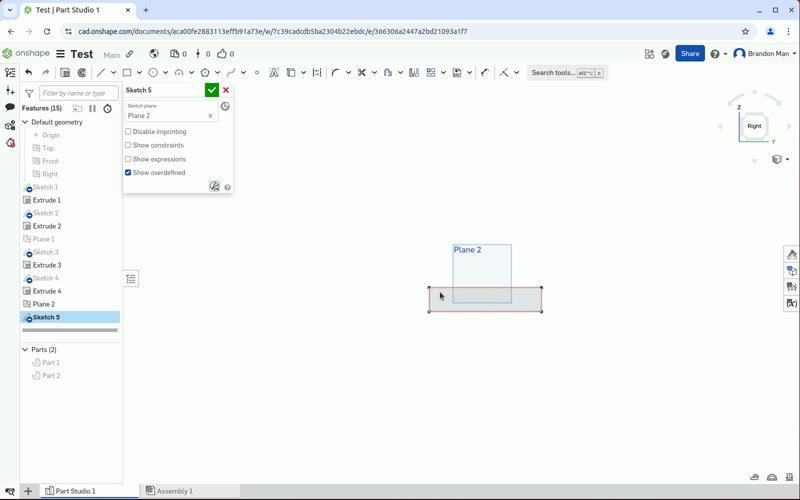
scroll(6)
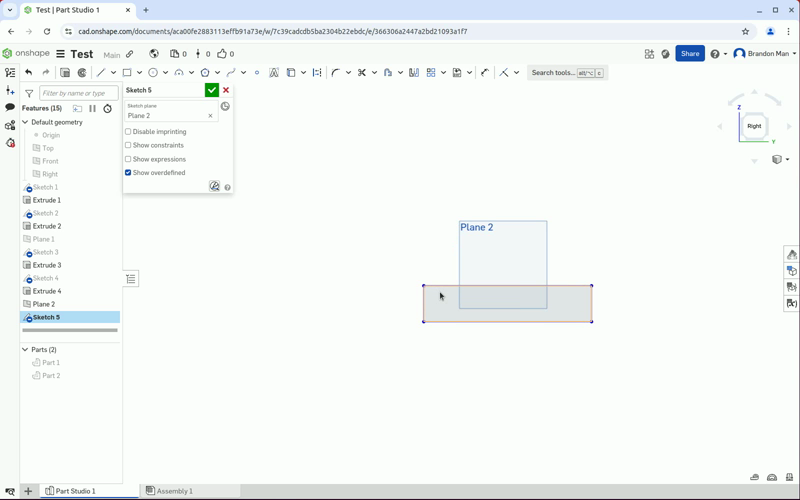
scroll(6)
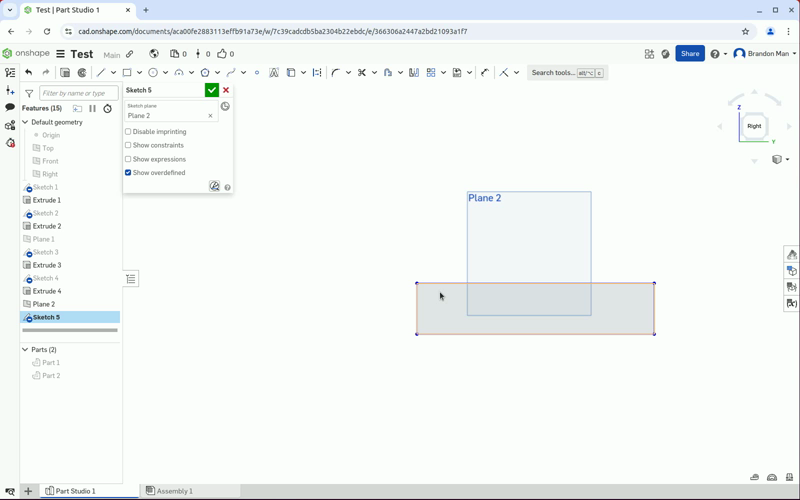
scroll(6)
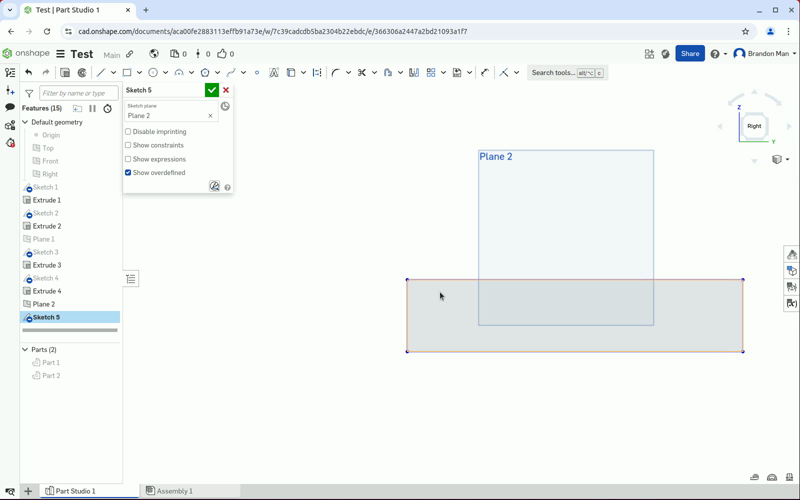
scroll(6)
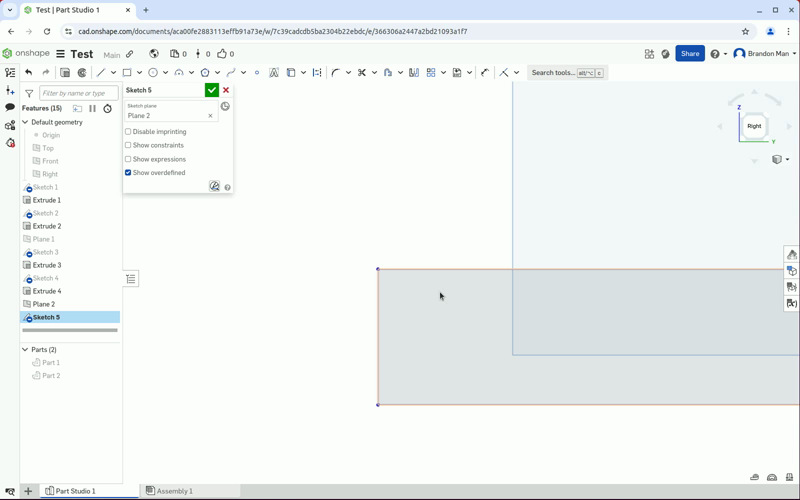
click(440, 291)
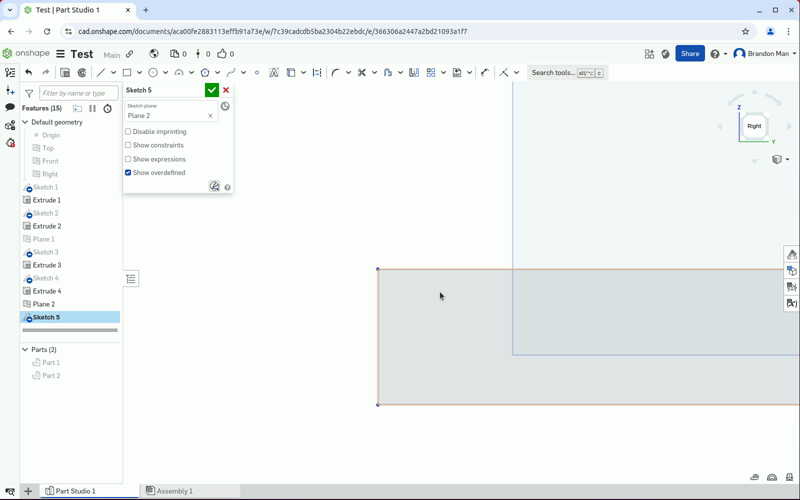
scroll(-6)
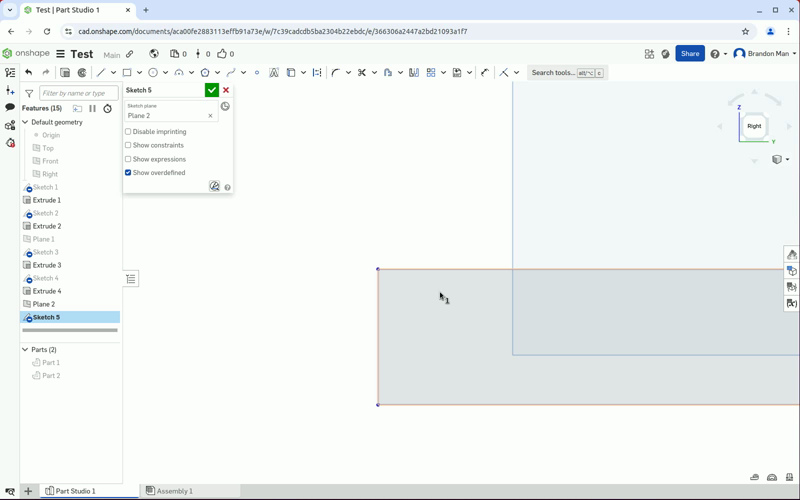
scroll(-6)
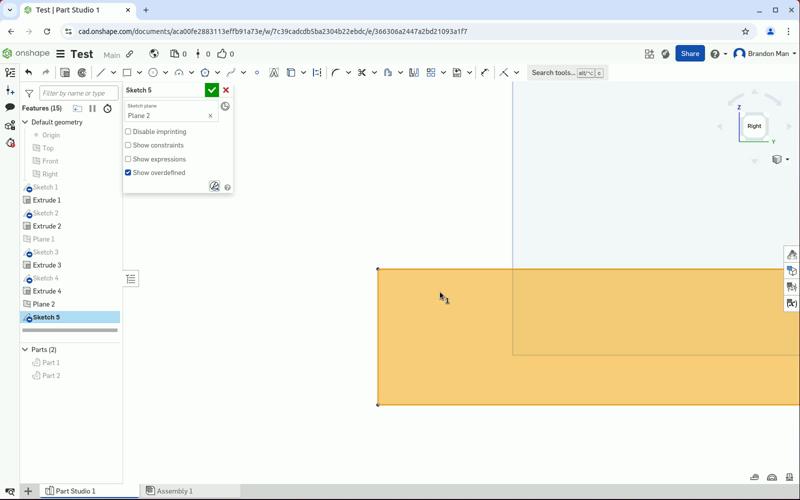
scroll(-6)
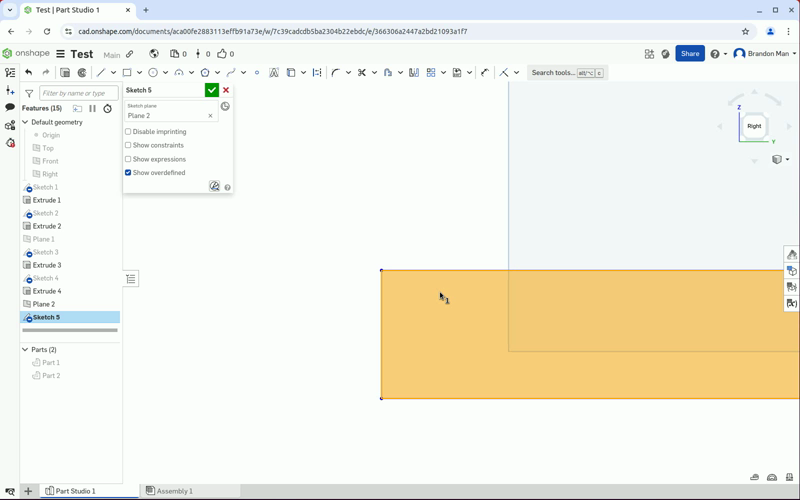
scroll(-6)
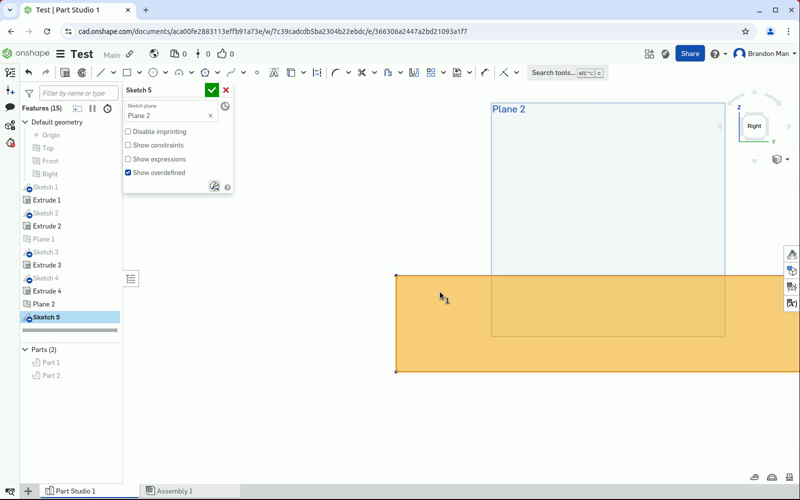
scroll(-6)
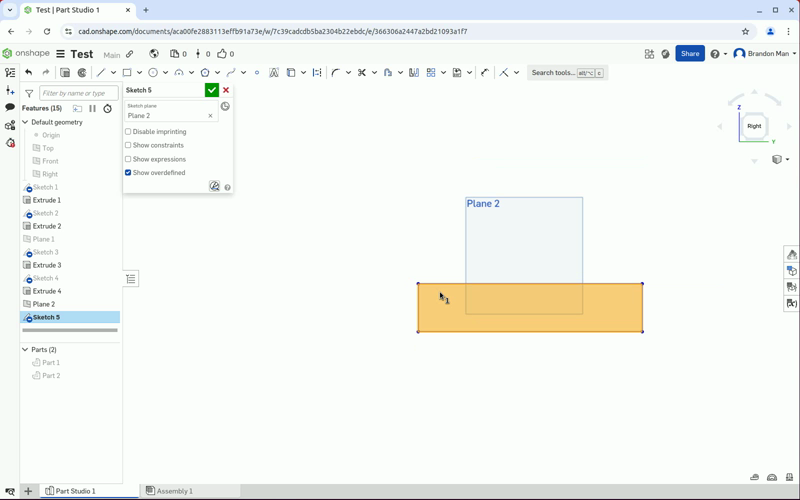
scroll(-6)
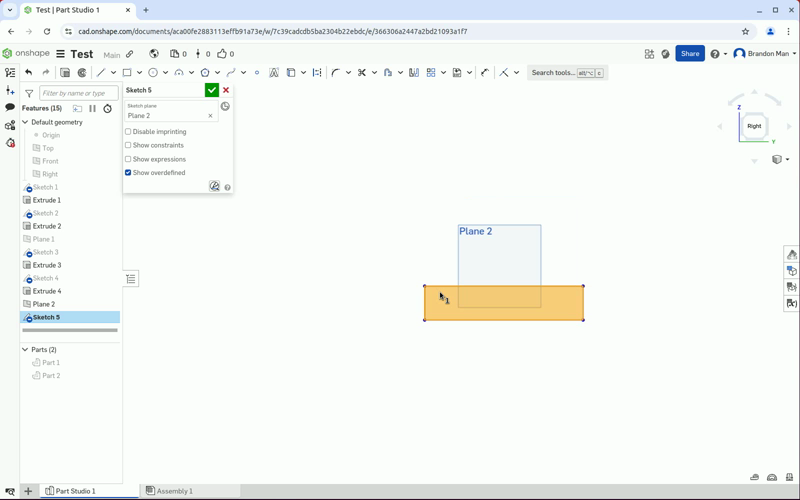
scroll(-6)
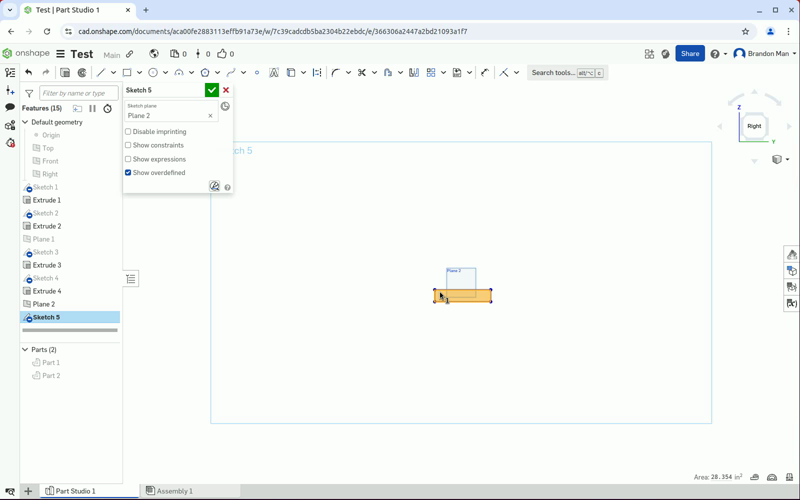
mouse_move(73, 352)
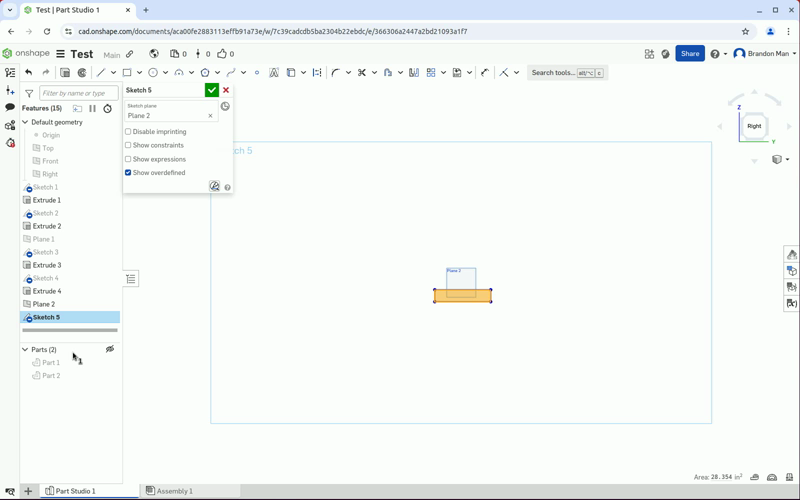
key(shift+y)
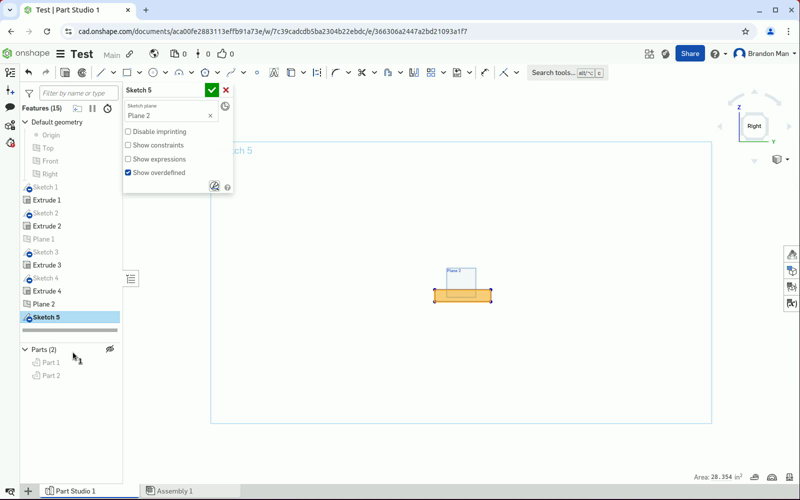
key(shift+e)
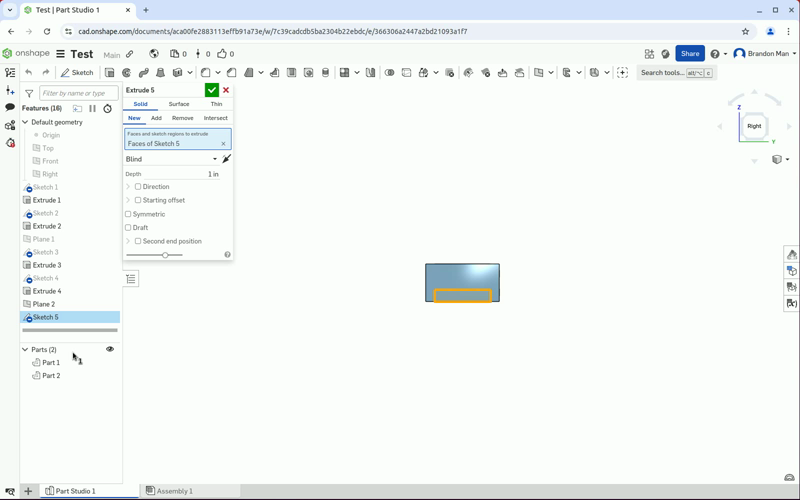
mouse_move(143, 106)
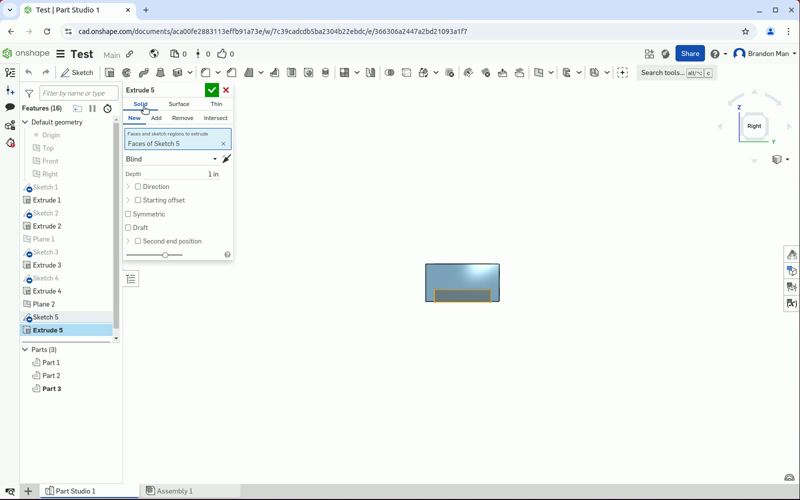
click(143, 106)
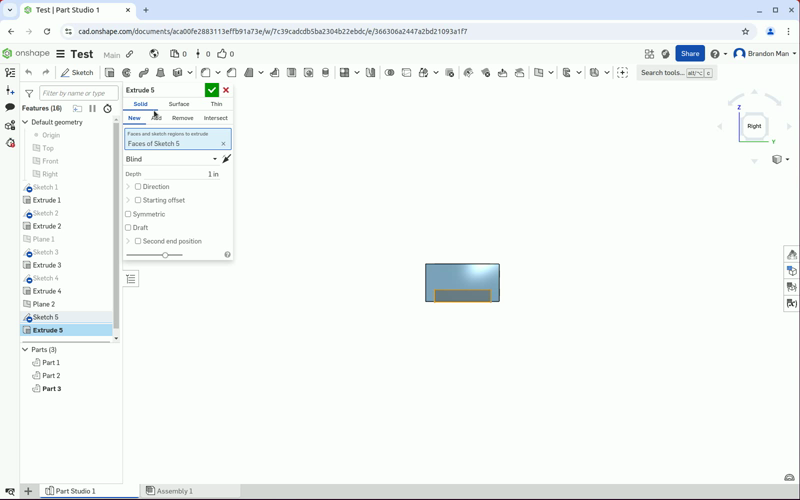
mouse_move(186, 120)
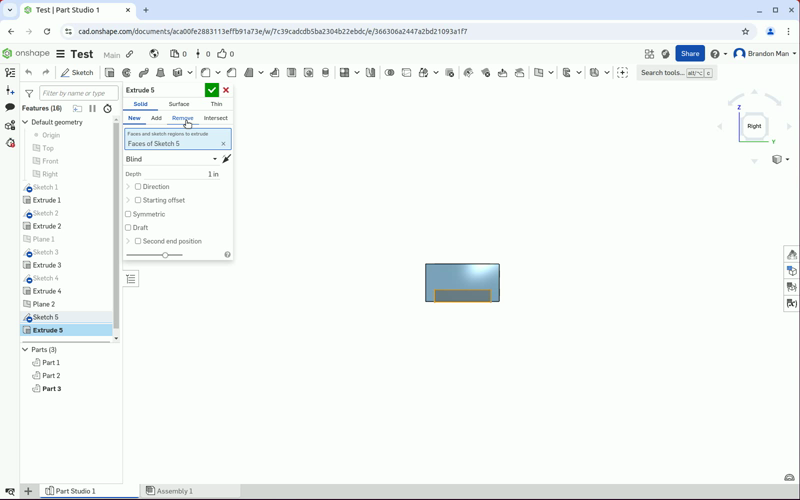
click(186, 120)
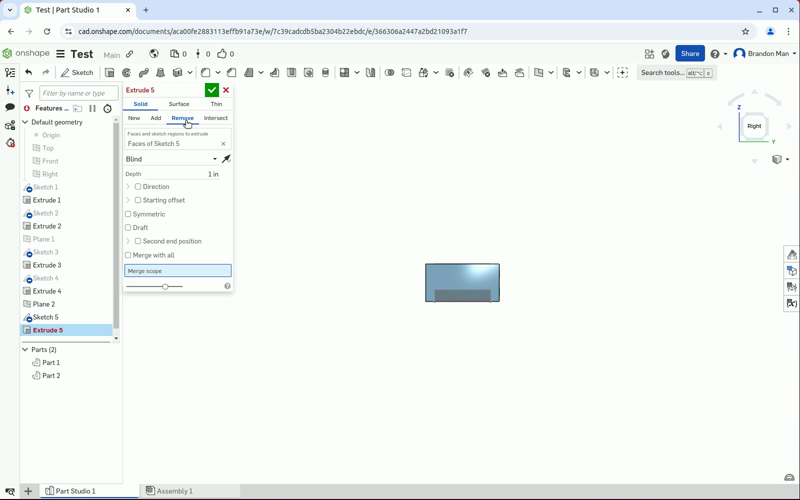
key(tab, 4)
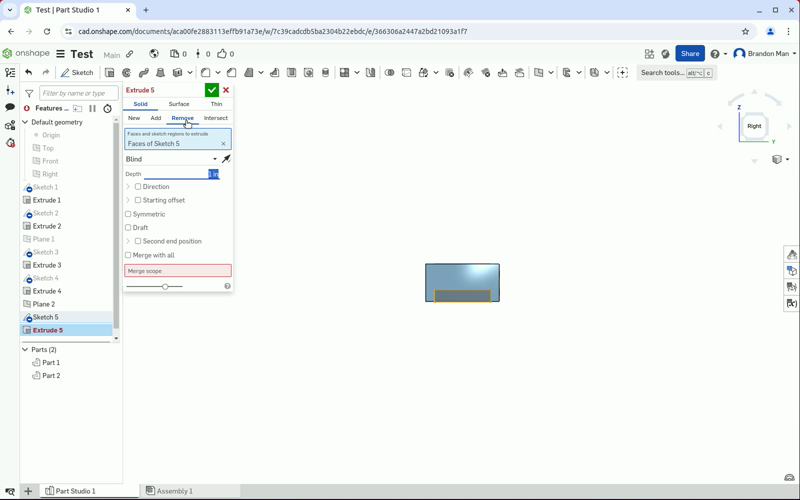
text(3.851)
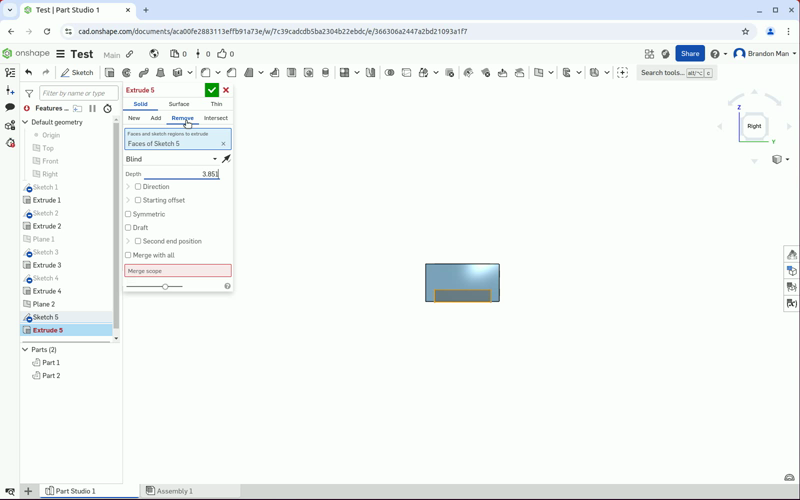
key(tab, 6)
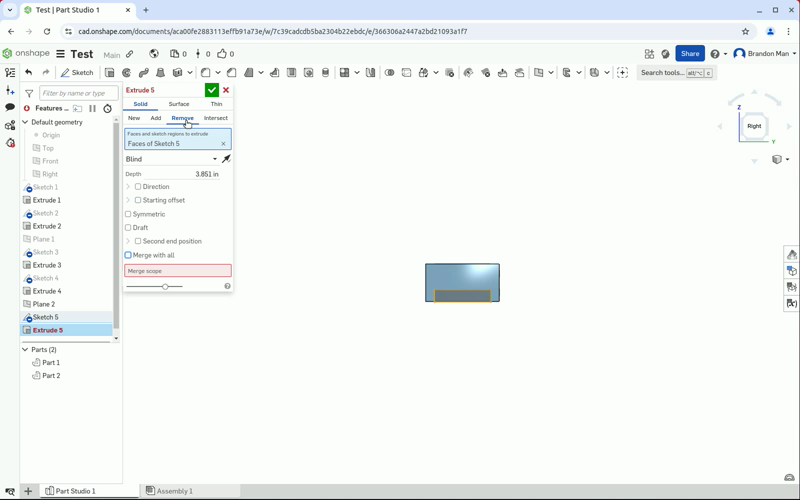
key(space)
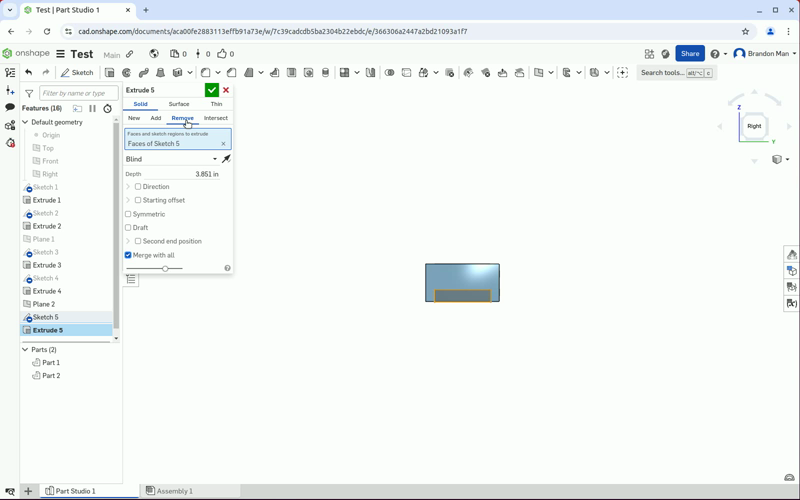
key(enter)
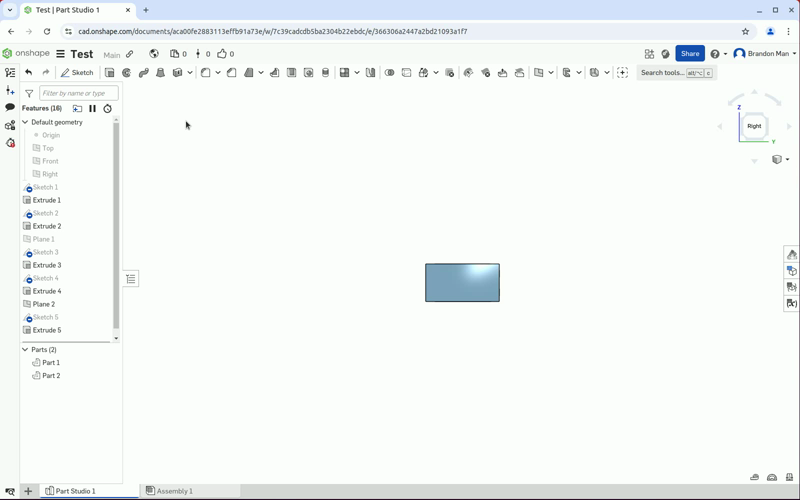
key(shift+h)
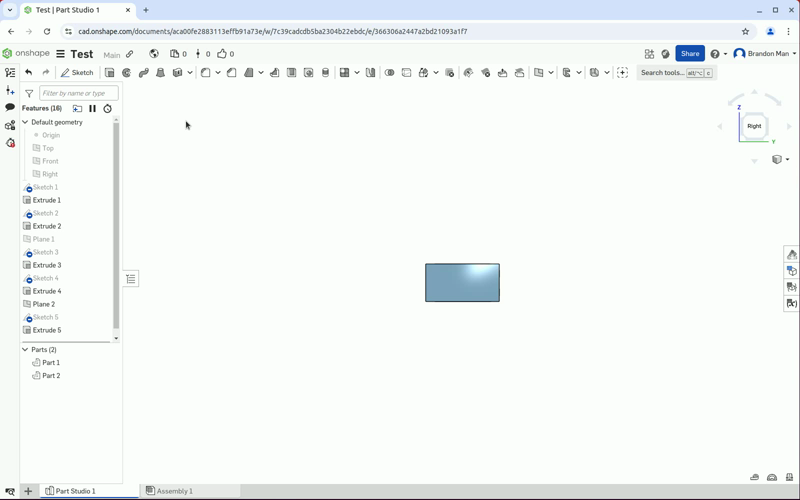
key(shift+h)
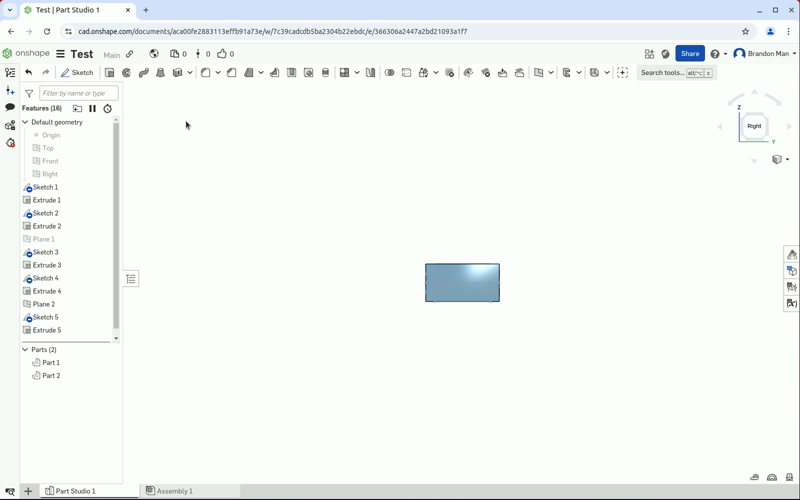
key(shift+7)
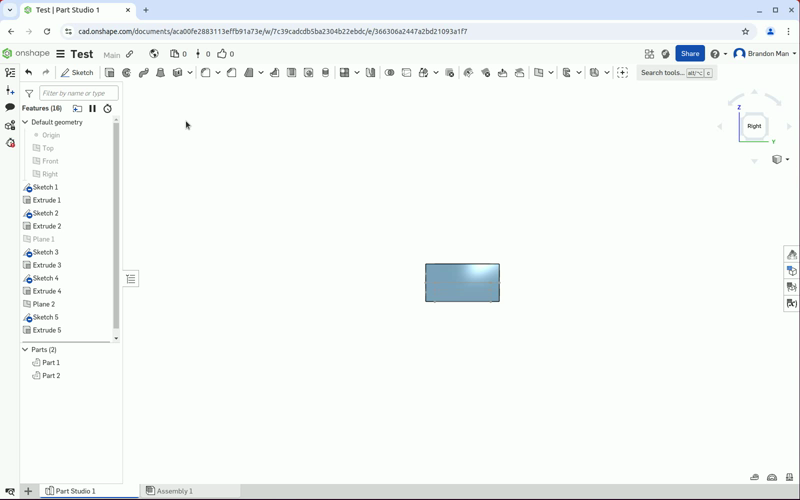
key(right, 2)
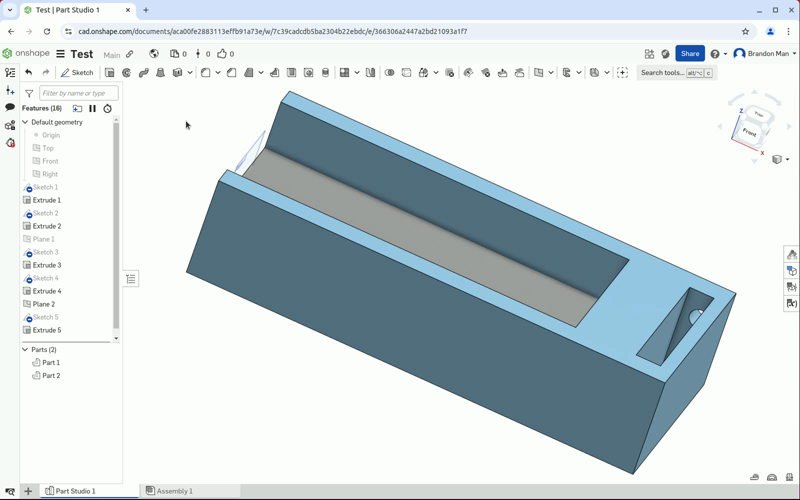
key(down, 2)
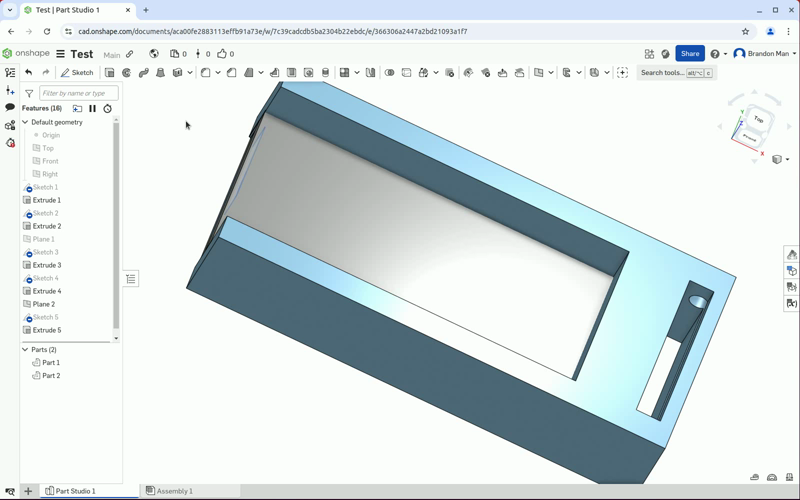
key(up, 2)
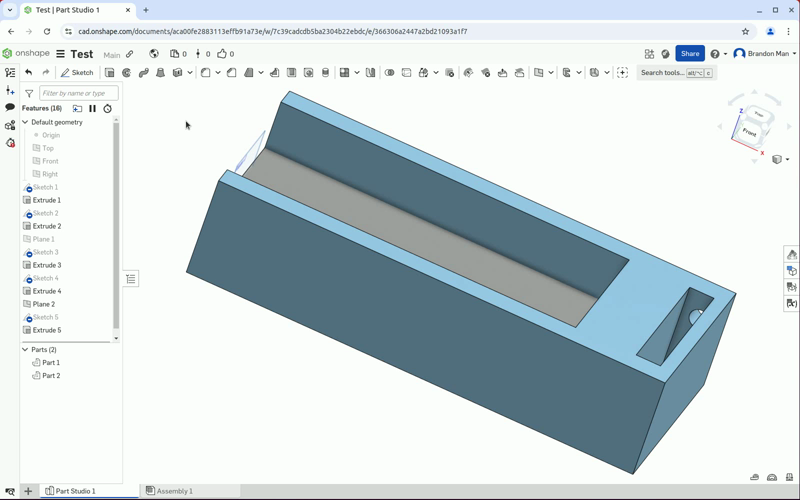
key(left, 2)
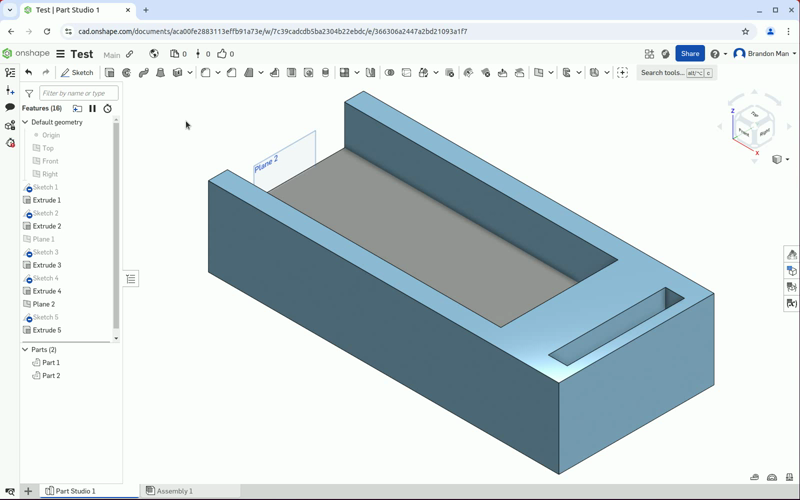
mouse_move(69, 189)
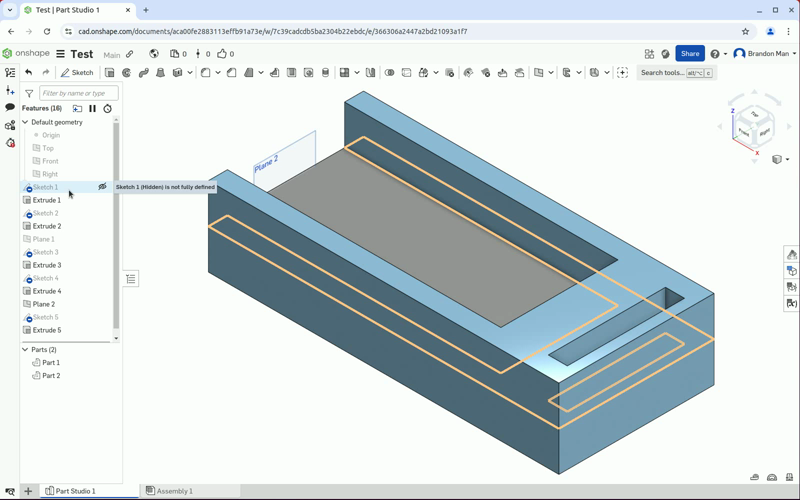
click(69, 189)